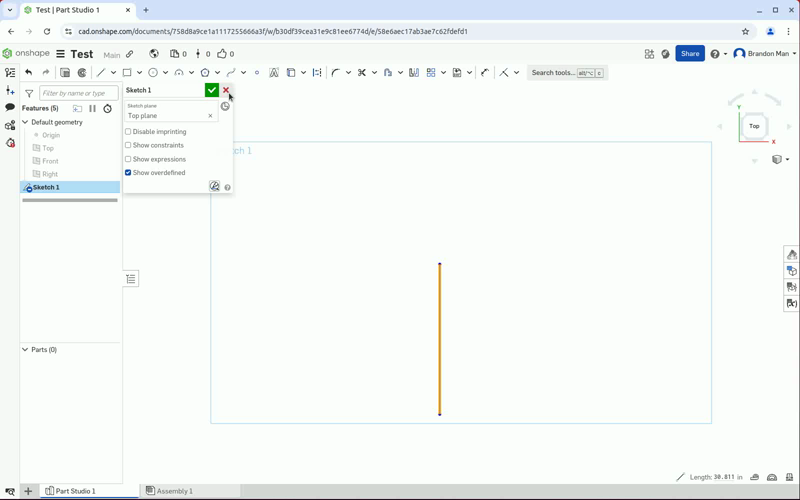
key(shift+h)
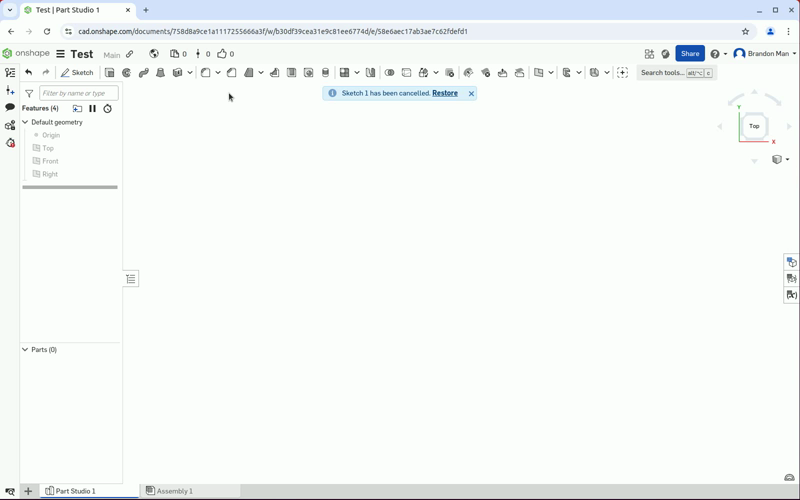
mouse_move(73, 352)
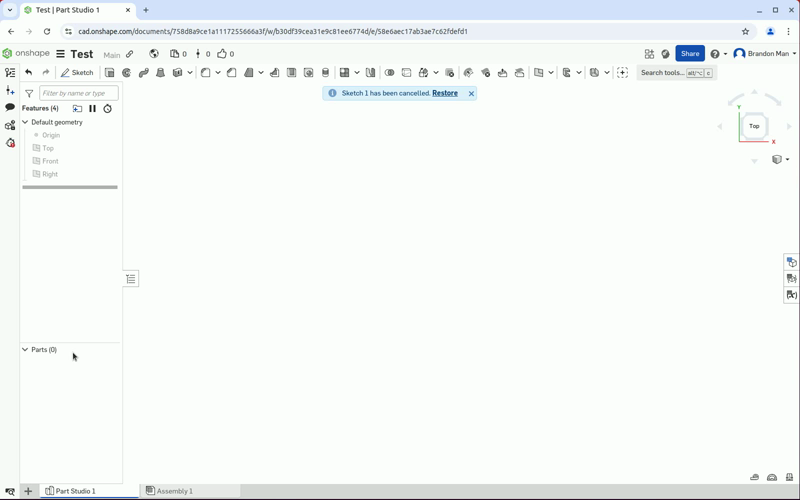
key(y)
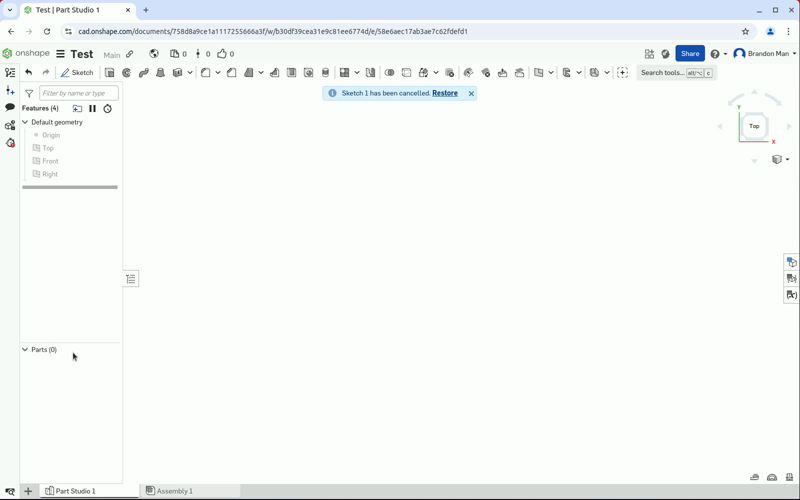
key(shift+p)
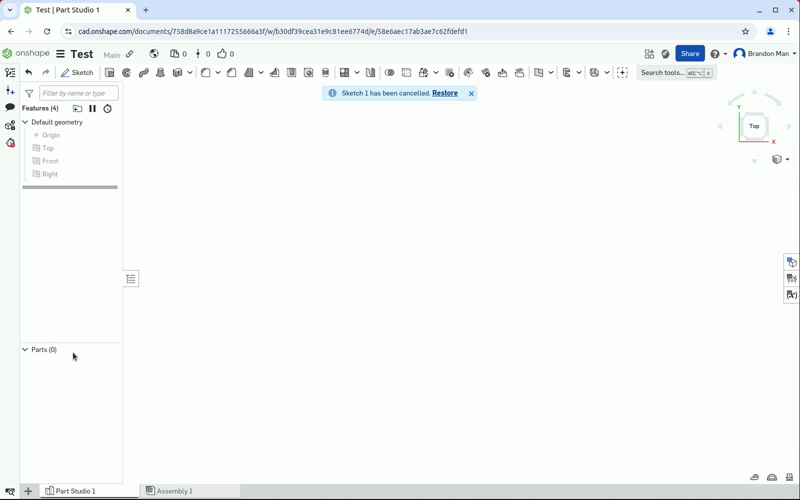
key(space)
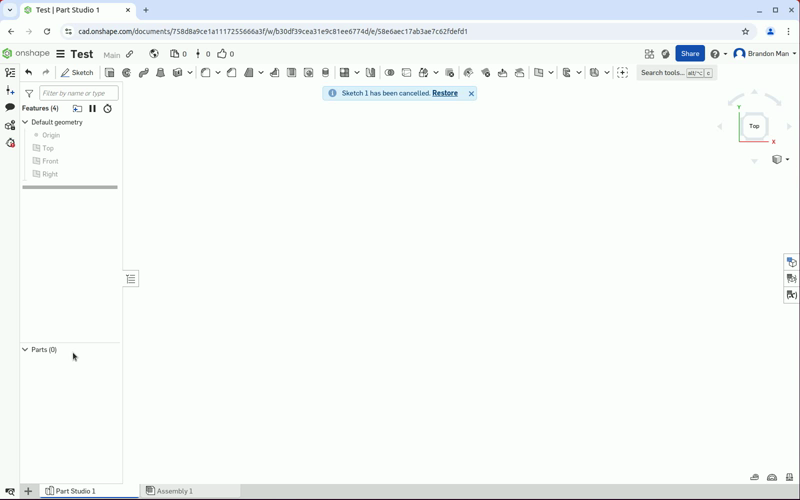
key_down(shift)
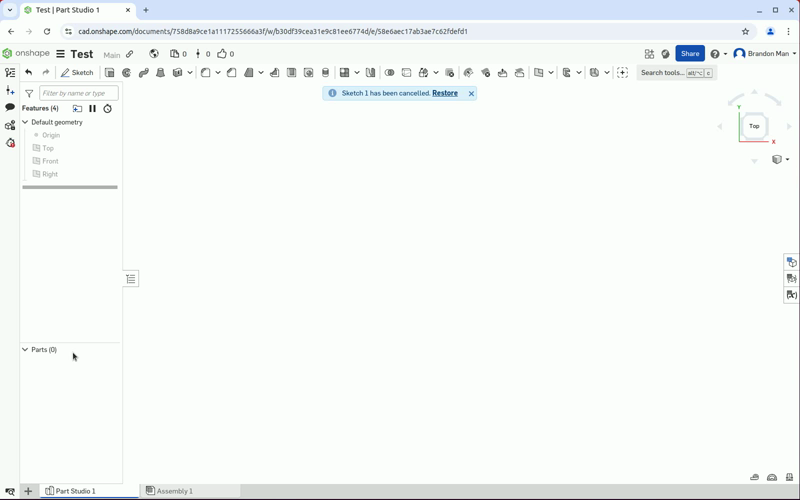
key(up)
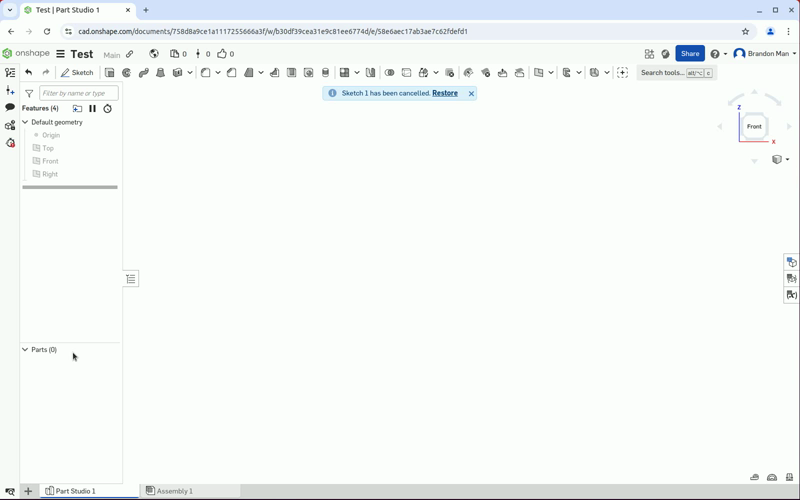
key_up(shift)
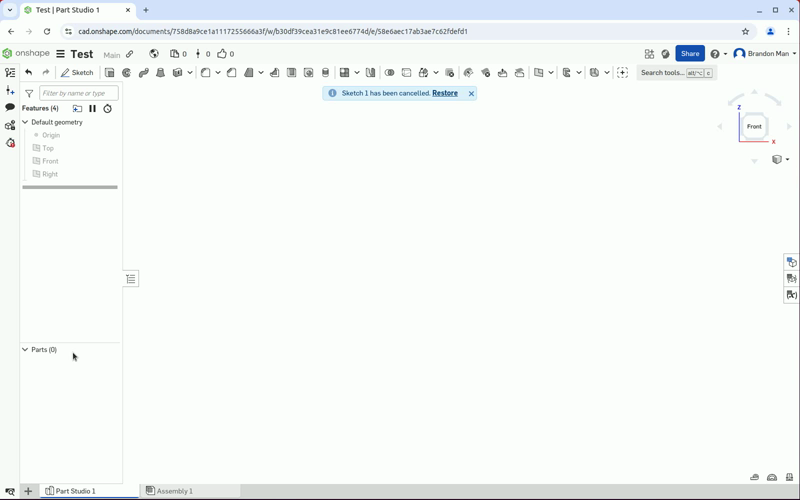
mouse_move(73, 352)
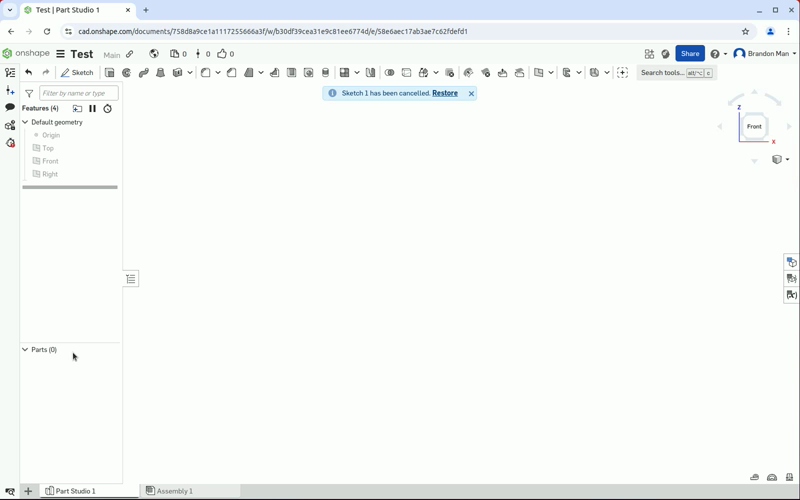
key(shift+y)
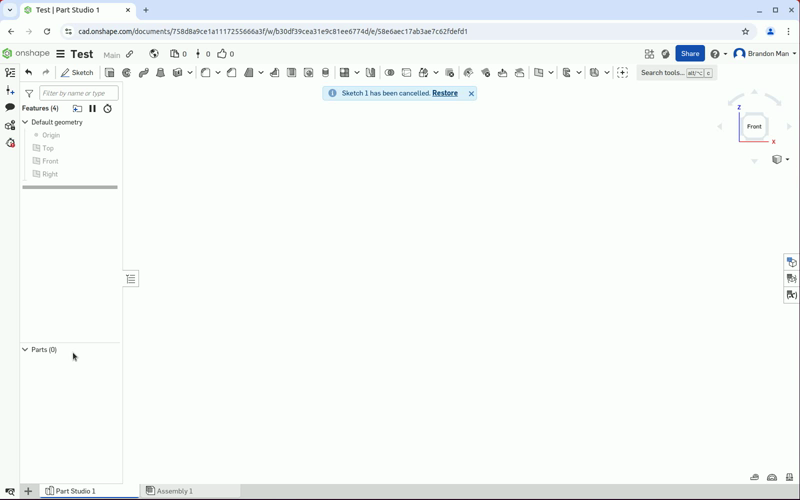
key(shift+s)
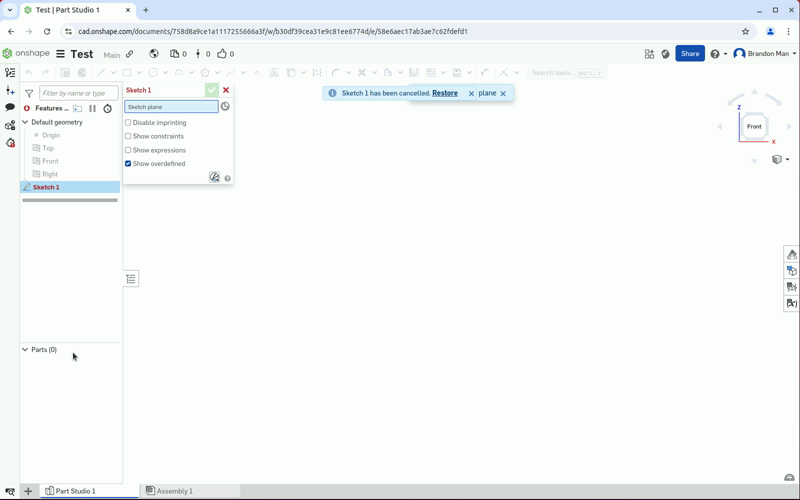
mouse_move(73, 163)
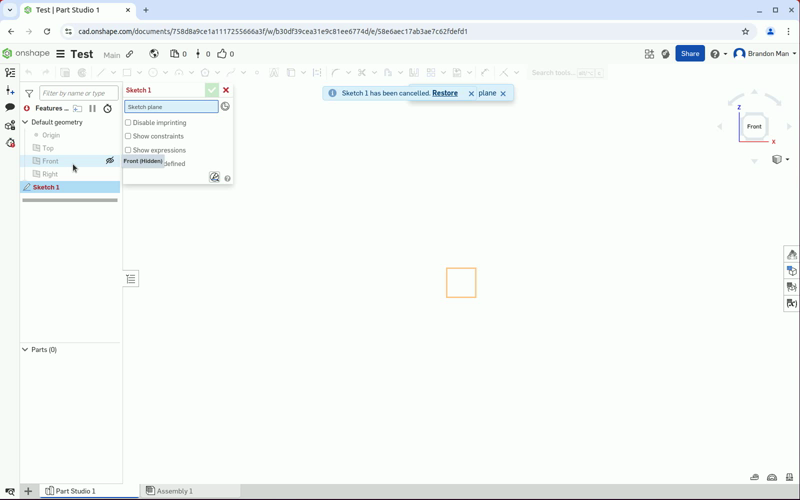
click(73, 163)
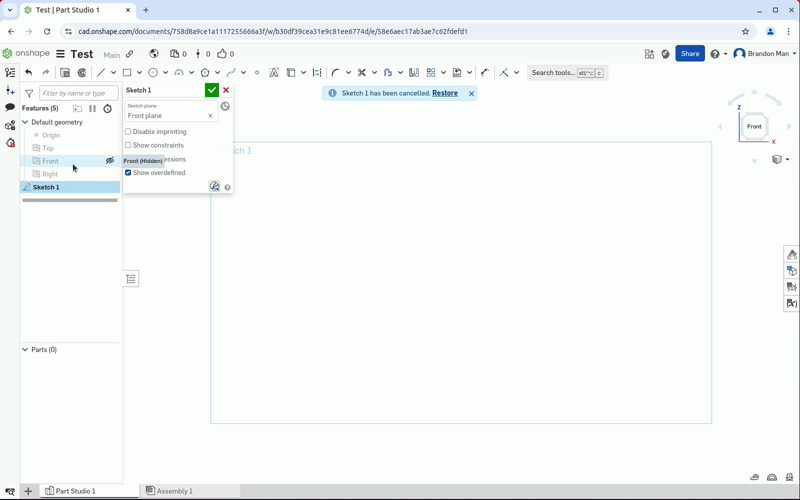
mouse_move(73, 352)
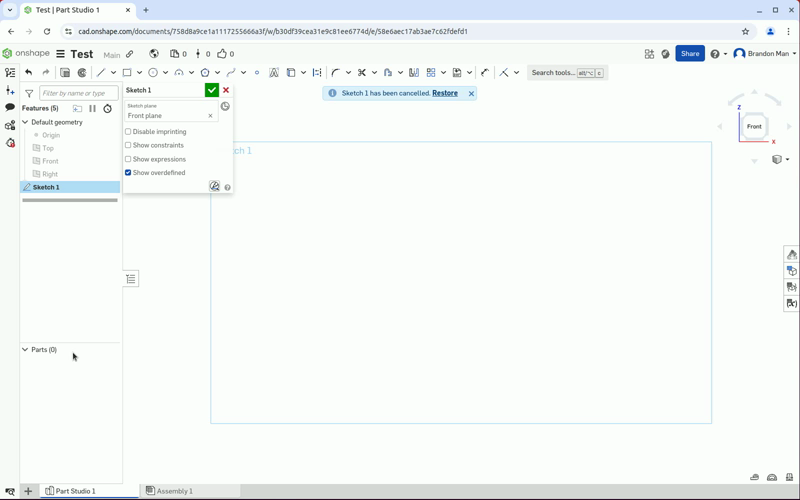
key(y)
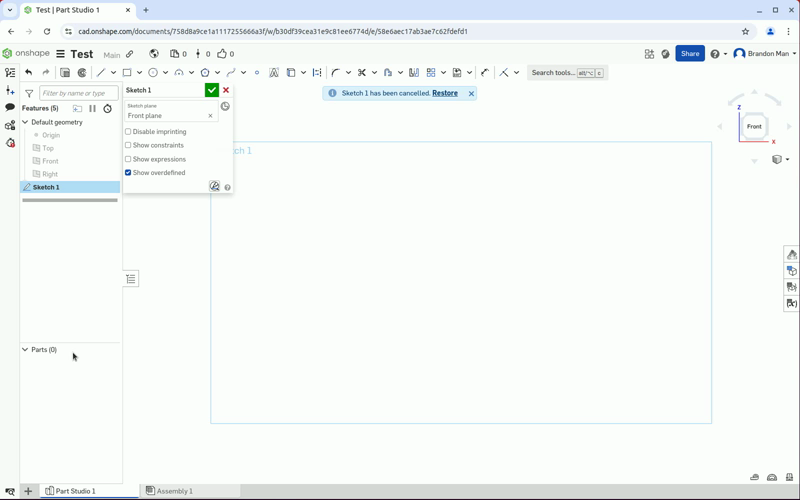
key(a)
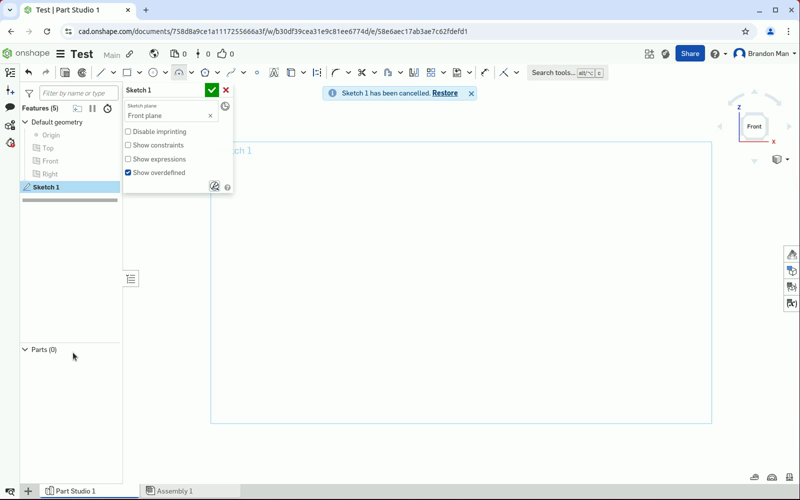
key_down(shift)
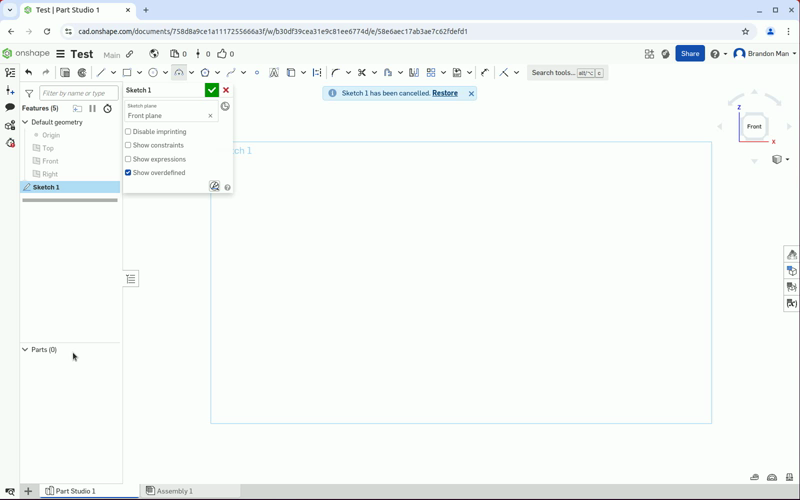
mouse_move(401, 268)
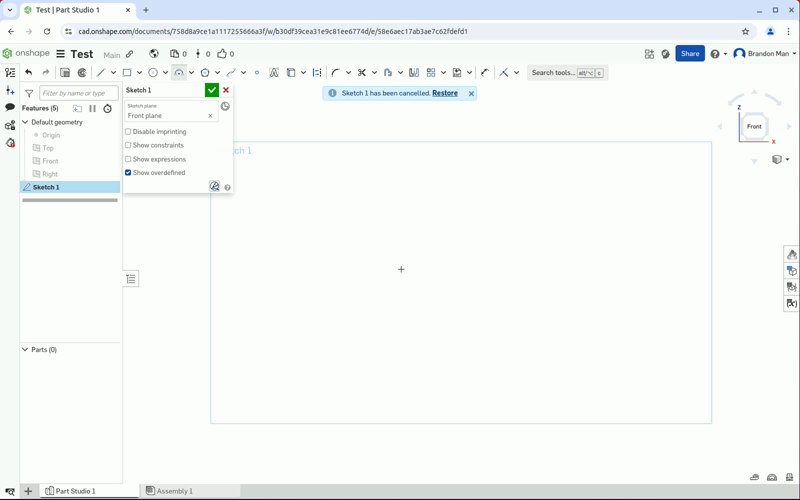
click(401, 268)
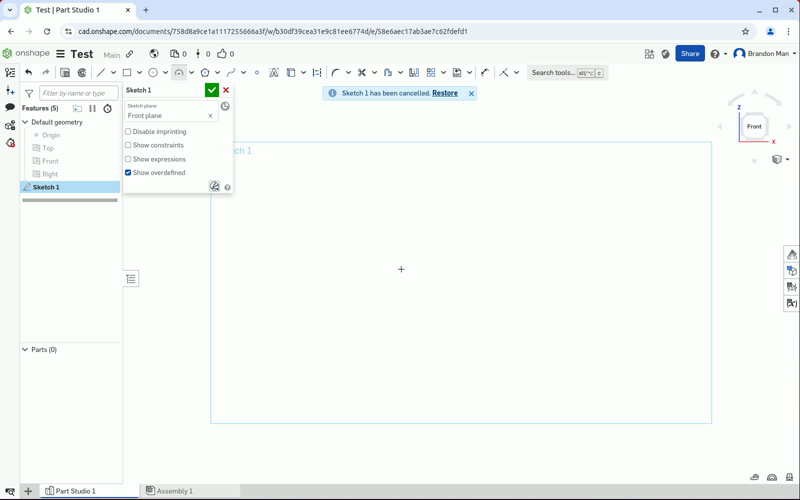
key_up(shift)
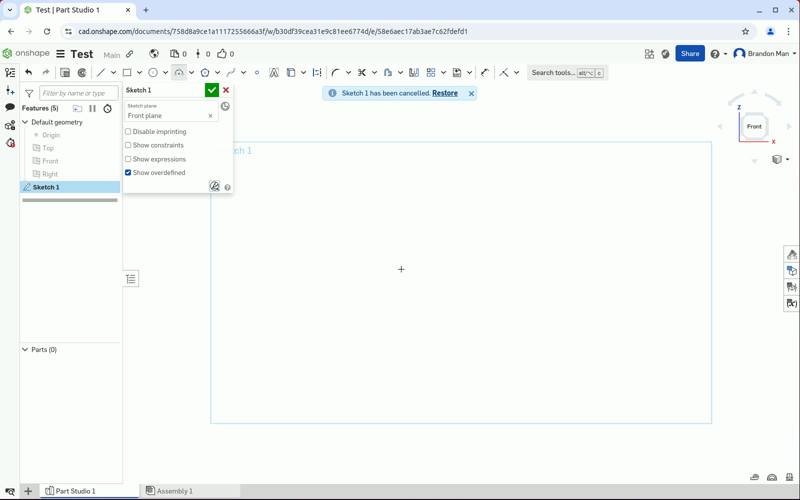
key_down(shift)
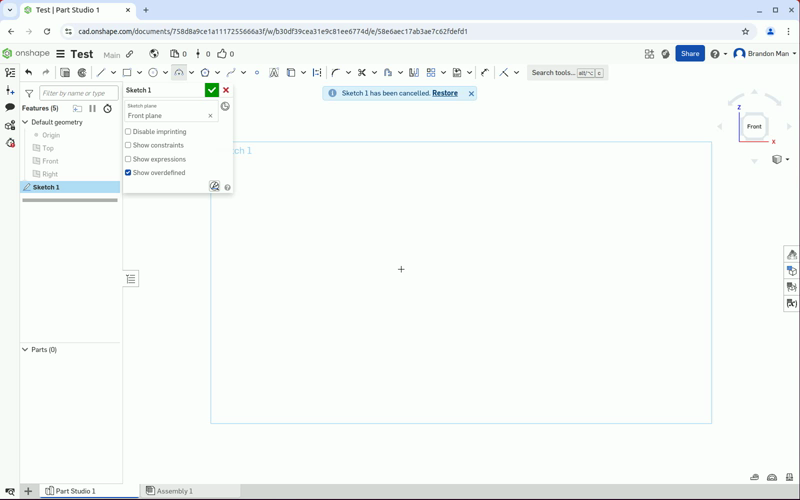
mouse_move(418, 282)
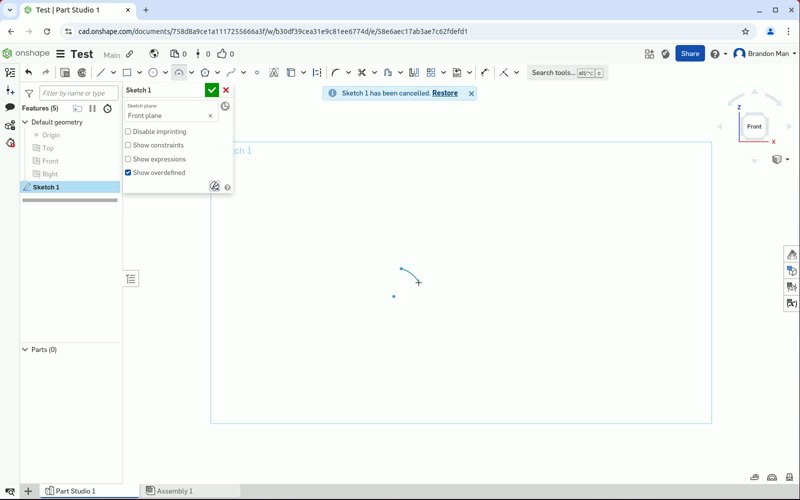
click(418, 282)
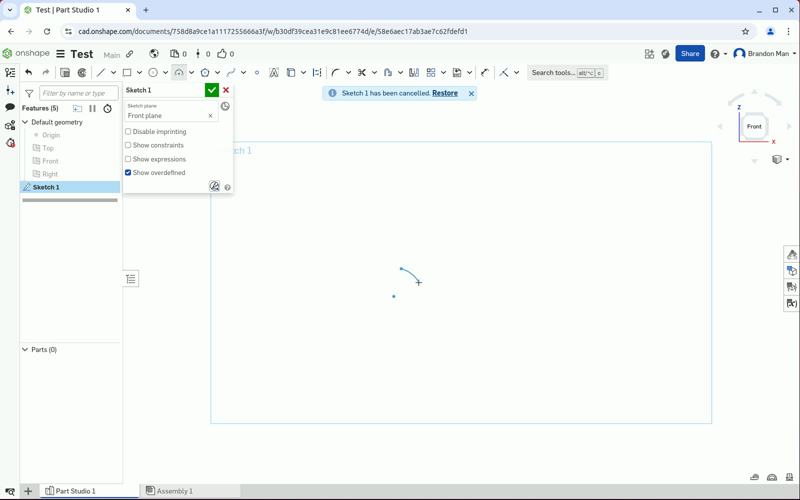
mouse_move(409, 276)
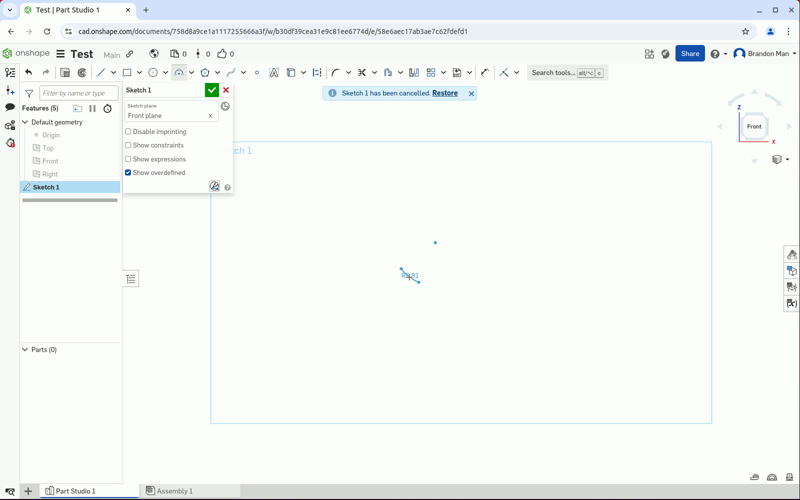
click(409, 276)
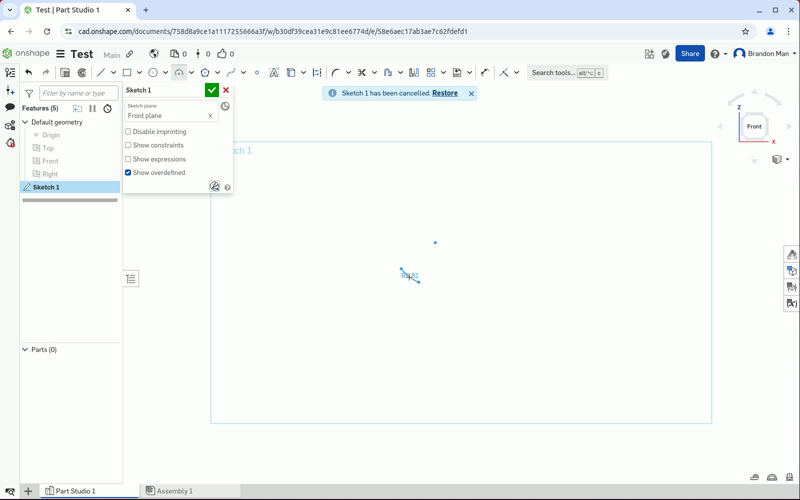
key_up(shift)
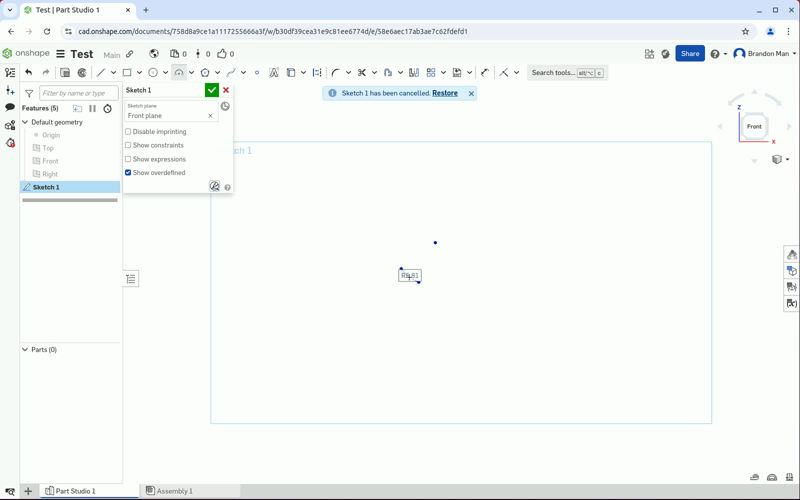
key(esc)
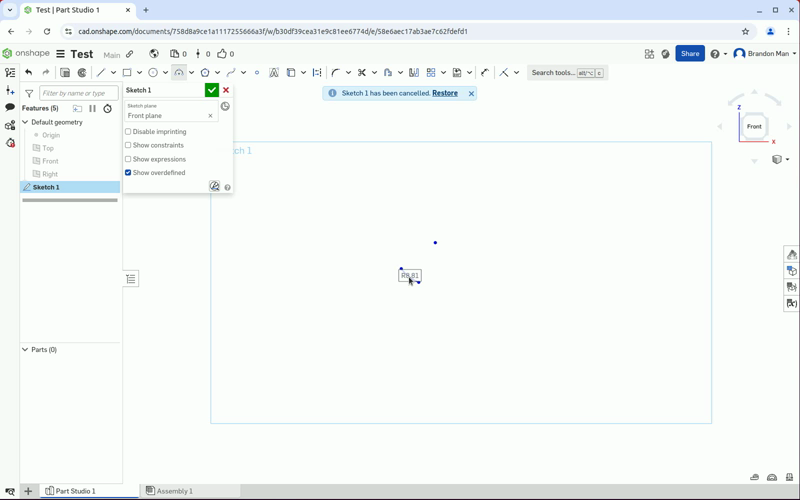
key(l)
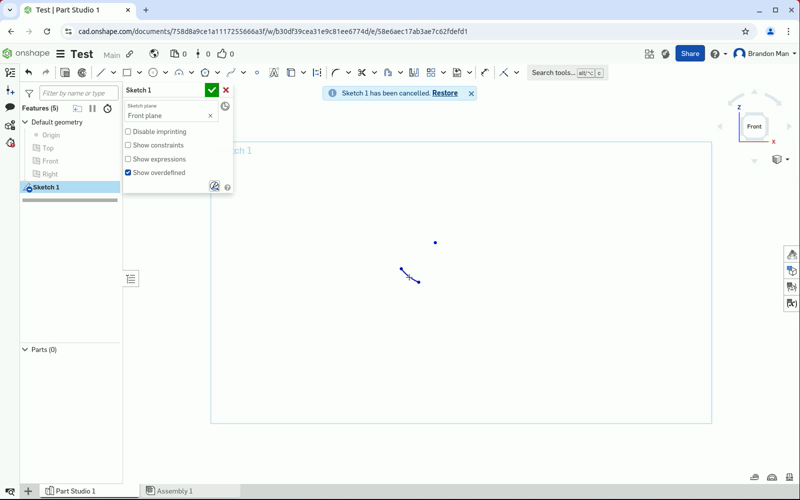
mouse_move(418, 282)
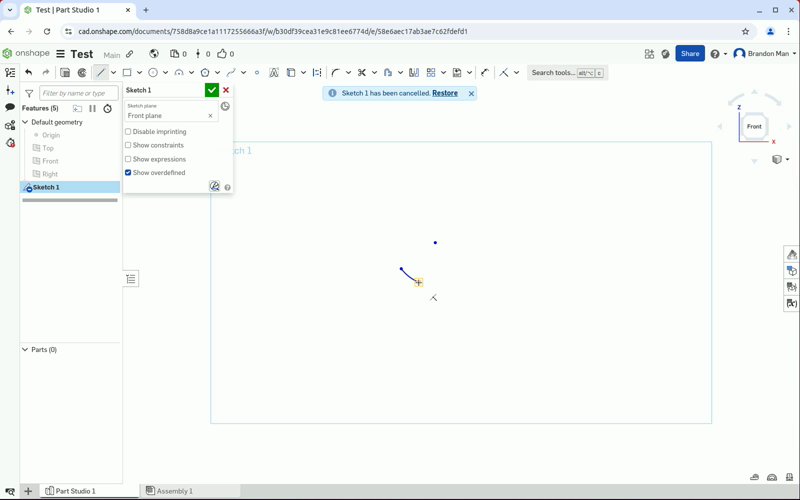
click(418, 282)
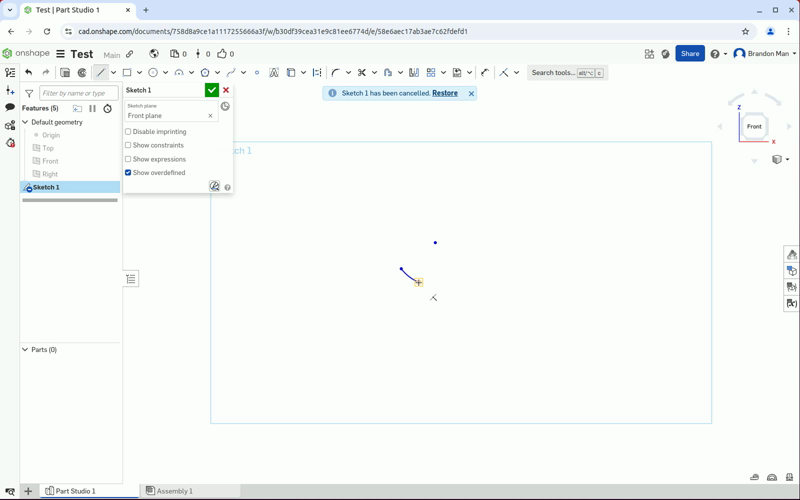
key_down(shift)
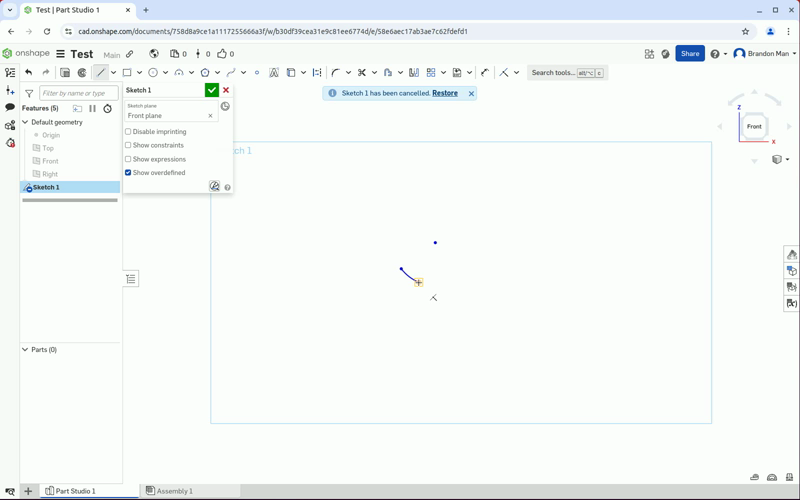
mouse_move(448, 282)
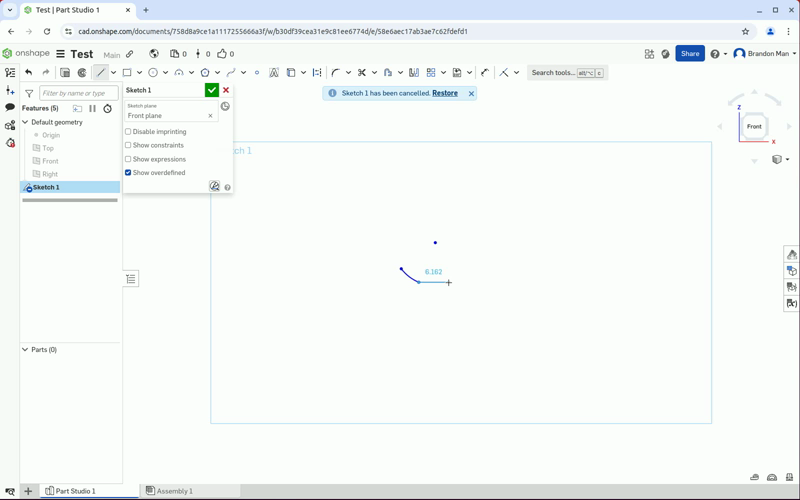
mouse_move(461, 282)
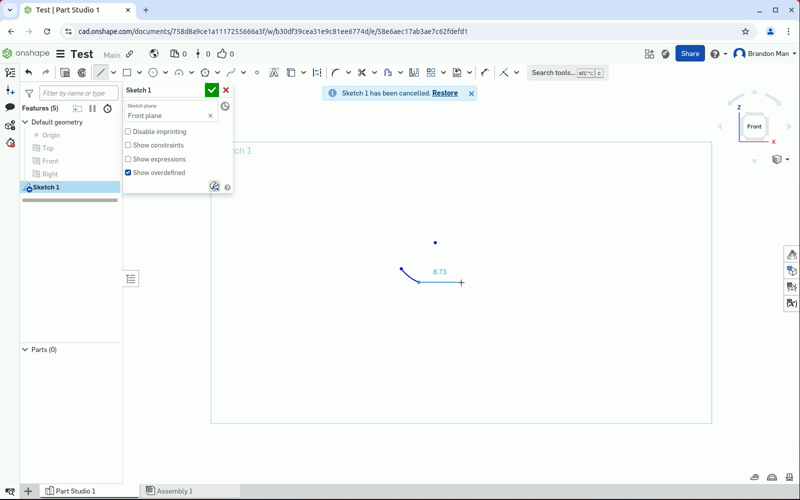
click(461, 282)
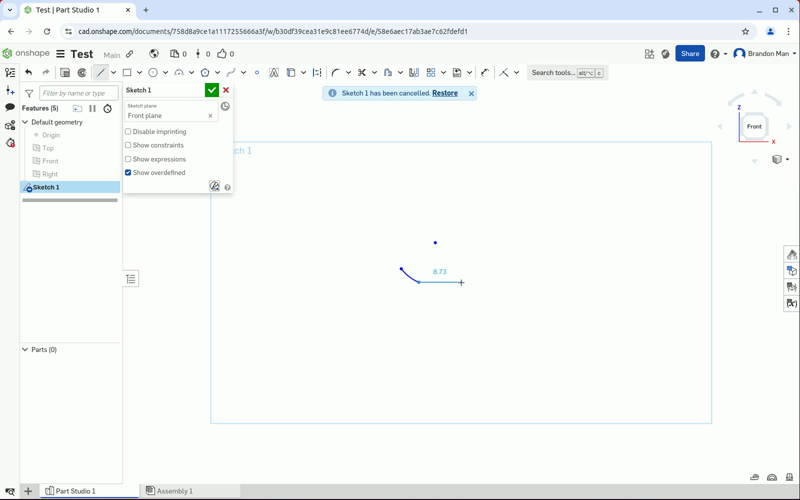
key_up(shift)
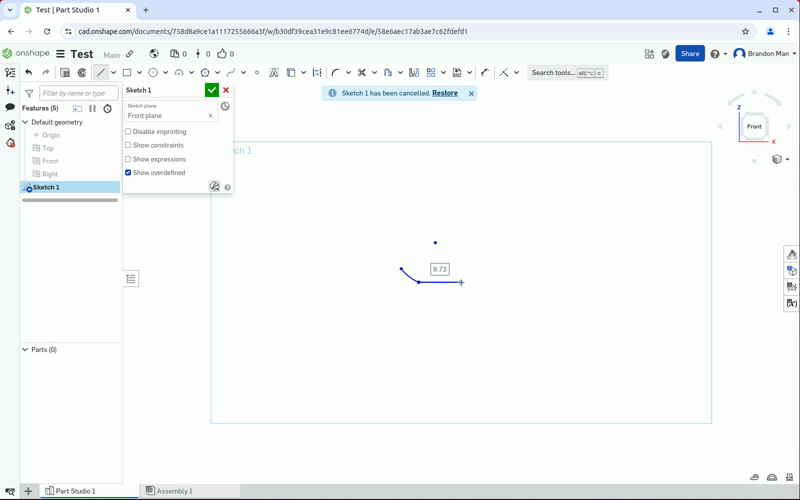
key_down(shift)
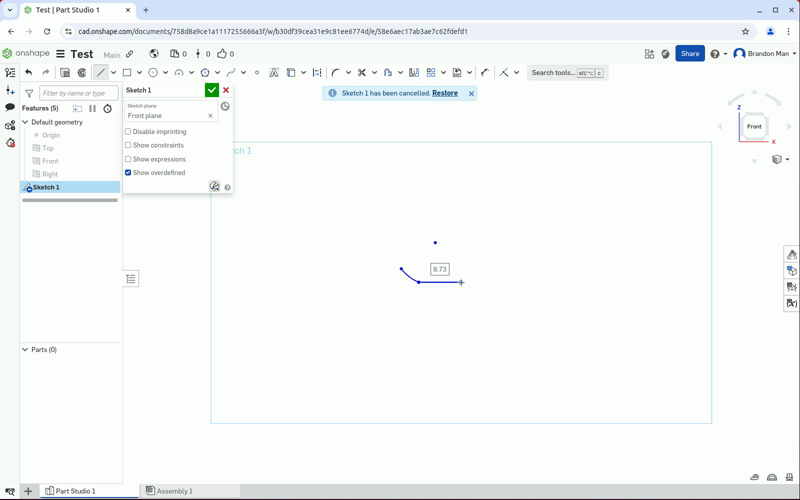
mouse_move(491, 282)
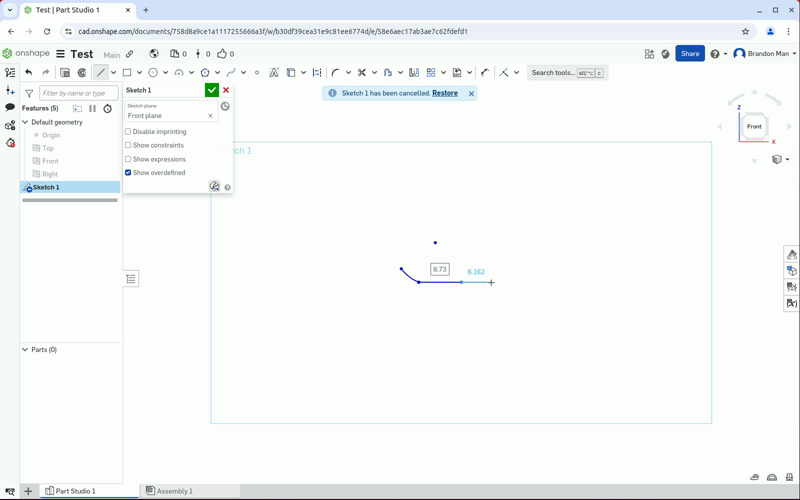
mouse_move(461, 226)
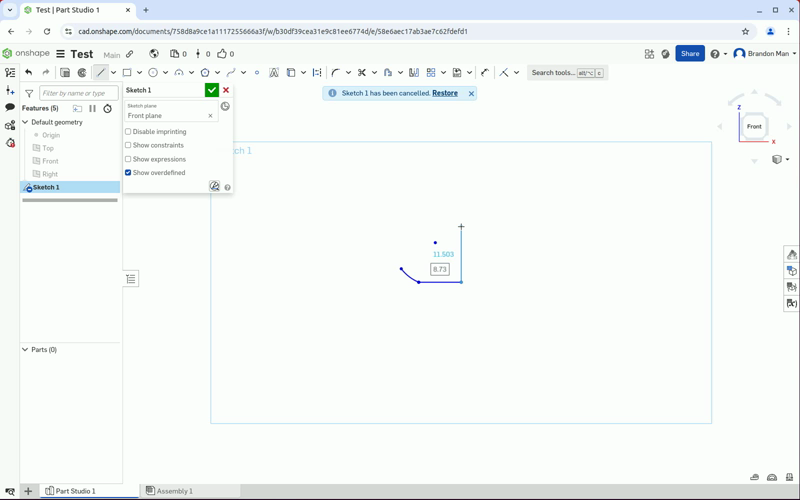
click(461, 226)
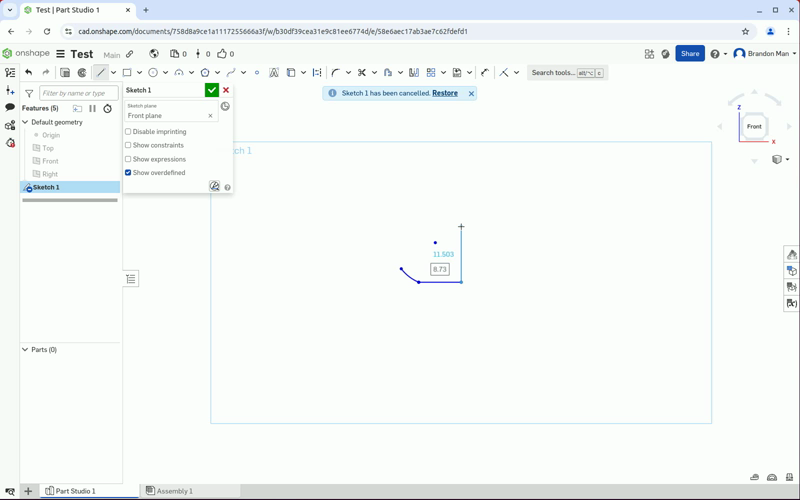
key_up(shift)
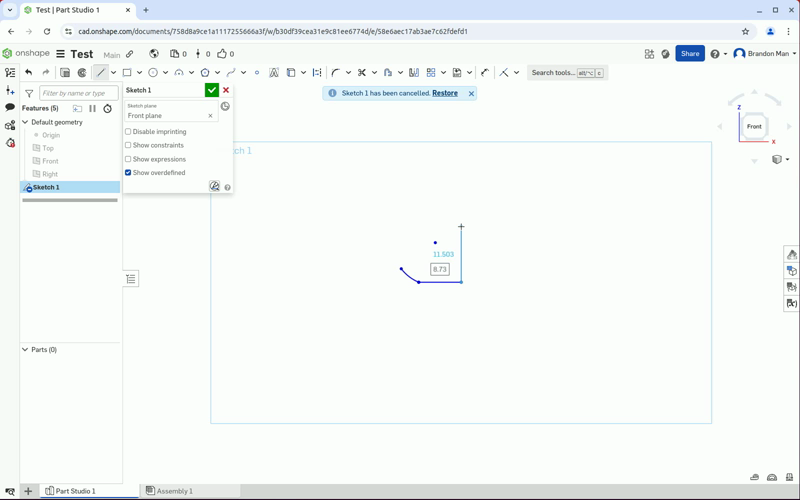
key_down(shift)
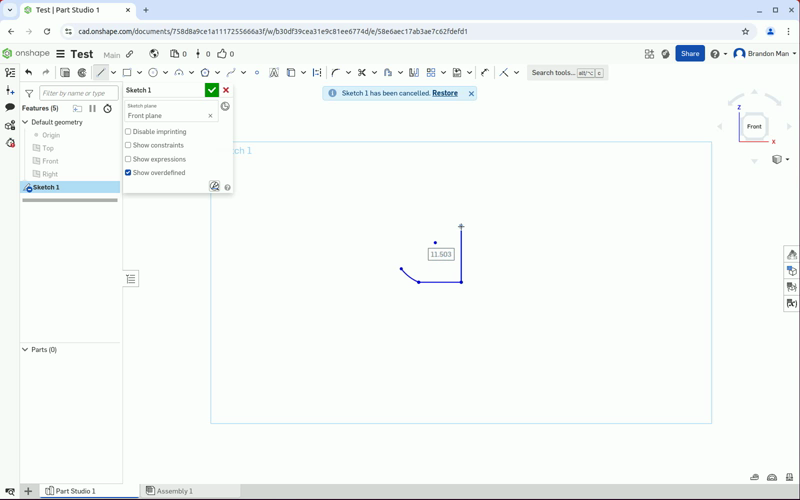
mouse_move(491, 226)
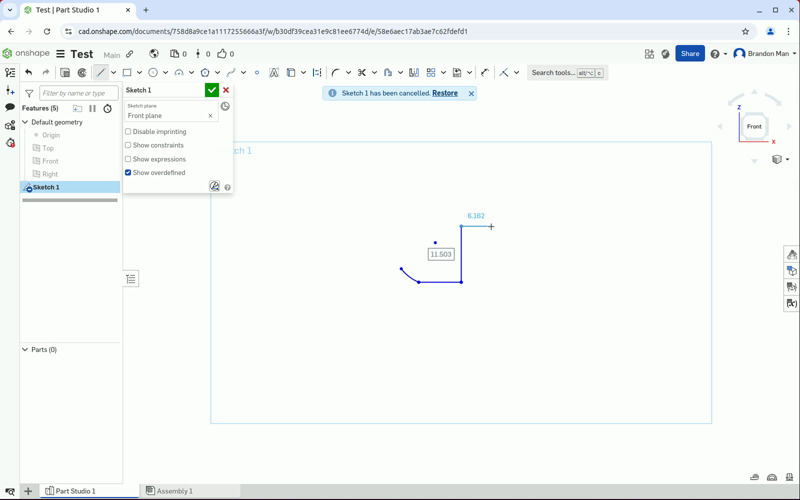
mouse_move(494, 226)
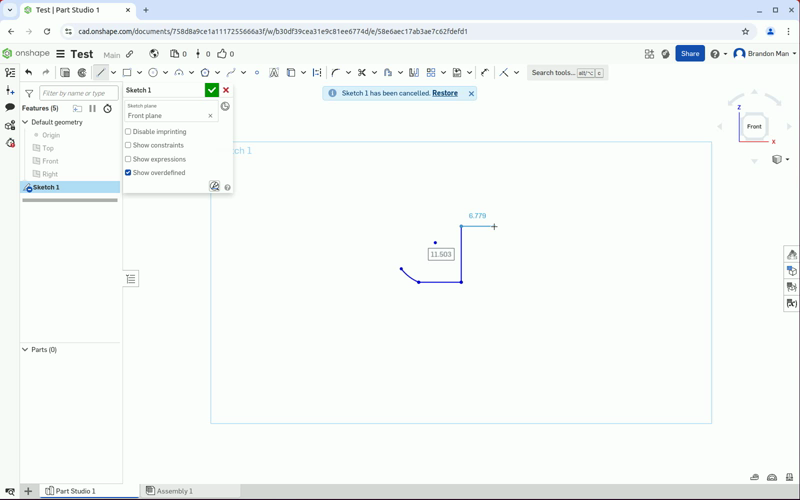
click(494, 226)
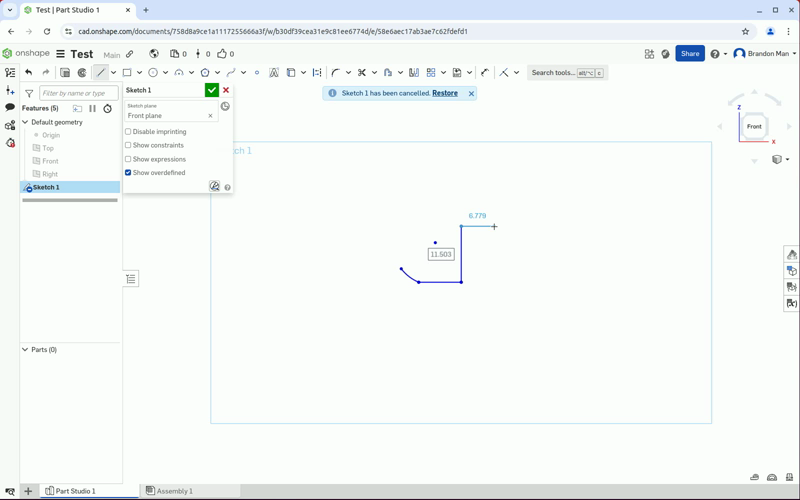
key_up(shift)
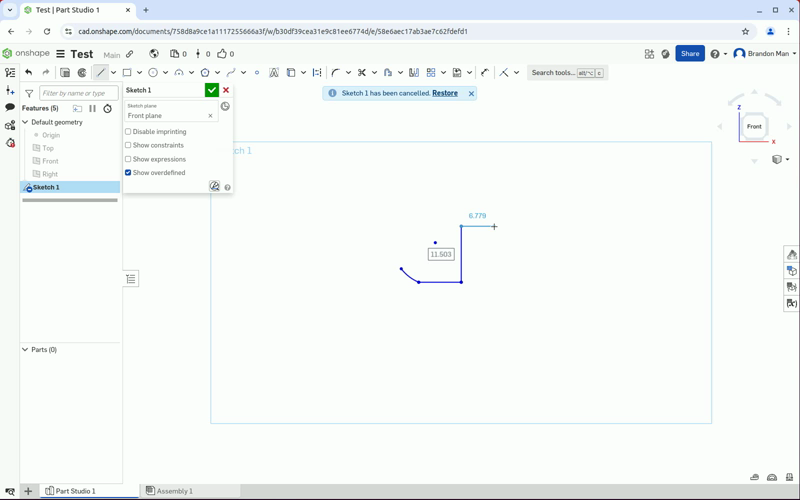
key_down(shift)
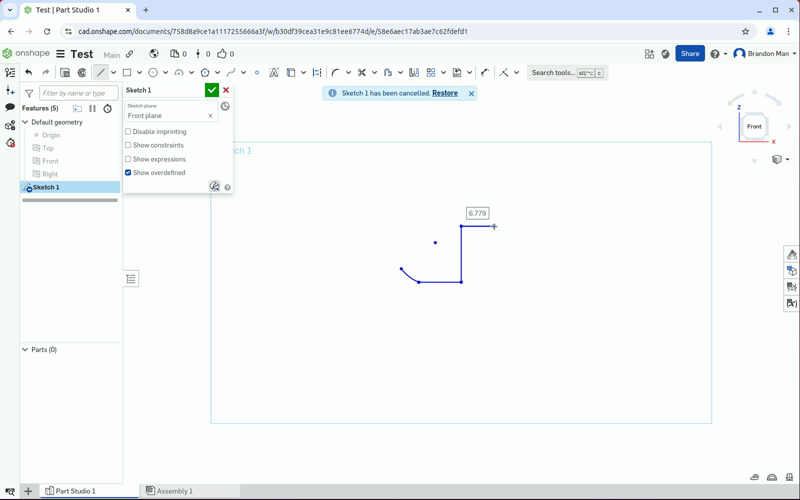
mouse_move(524, 226)
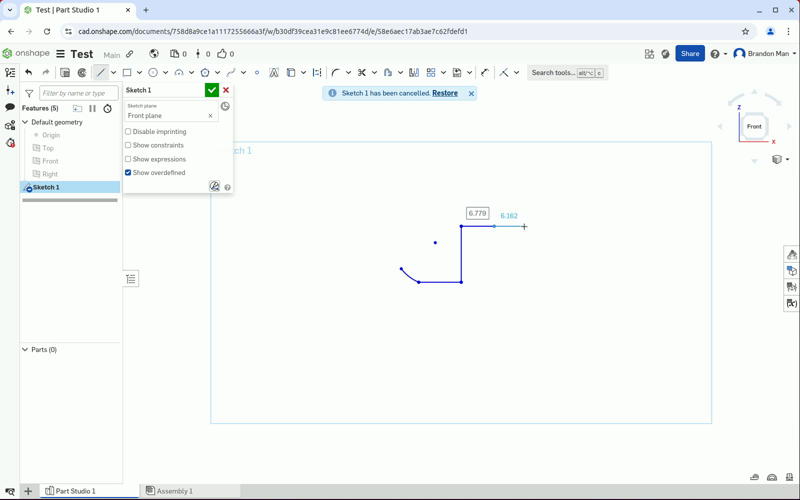
mouse_move(494, 170)
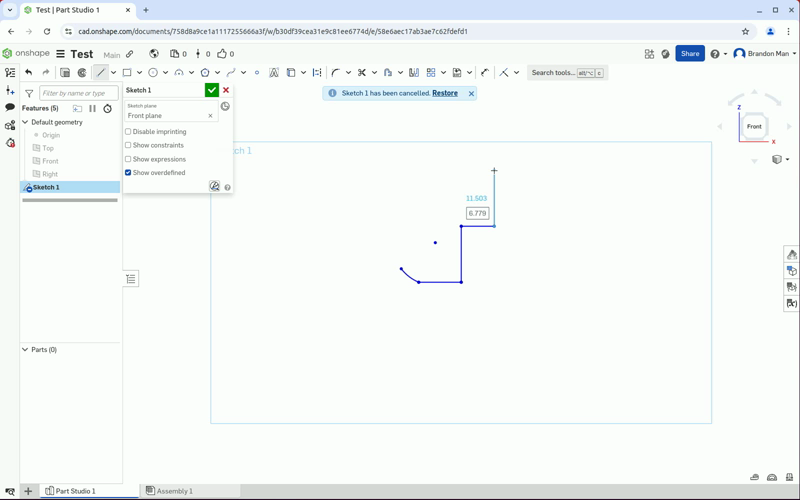
click(494, 170)
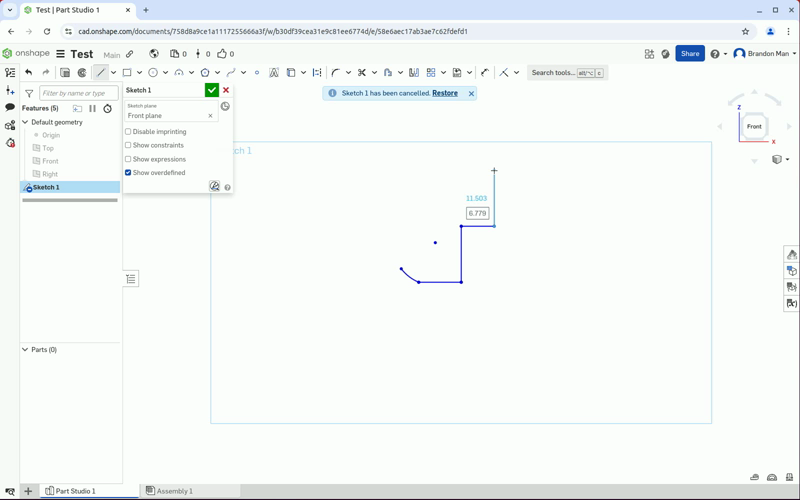
key_up(shift)
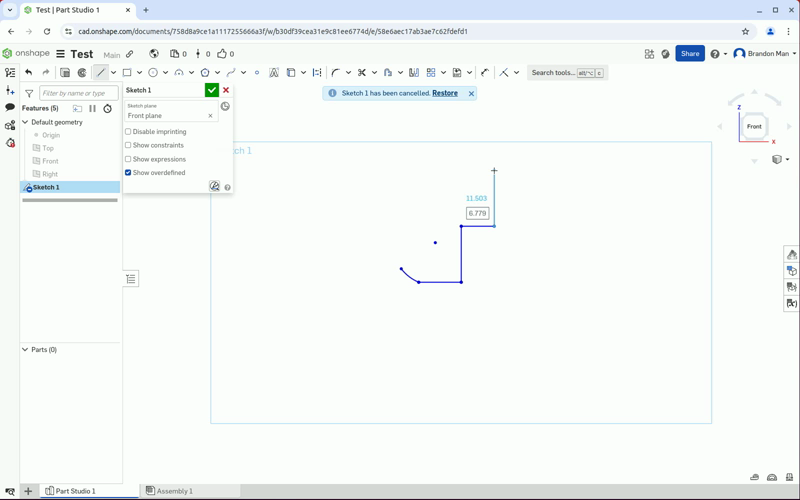
key_down(shift)
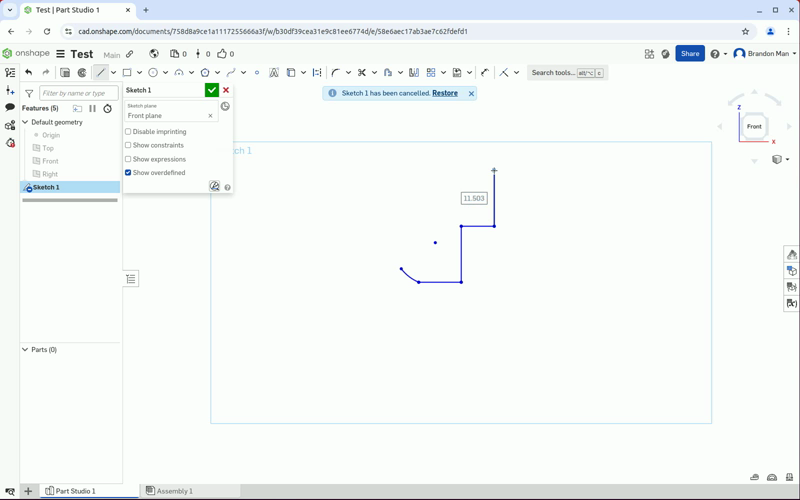
mouse_move(431, 170)
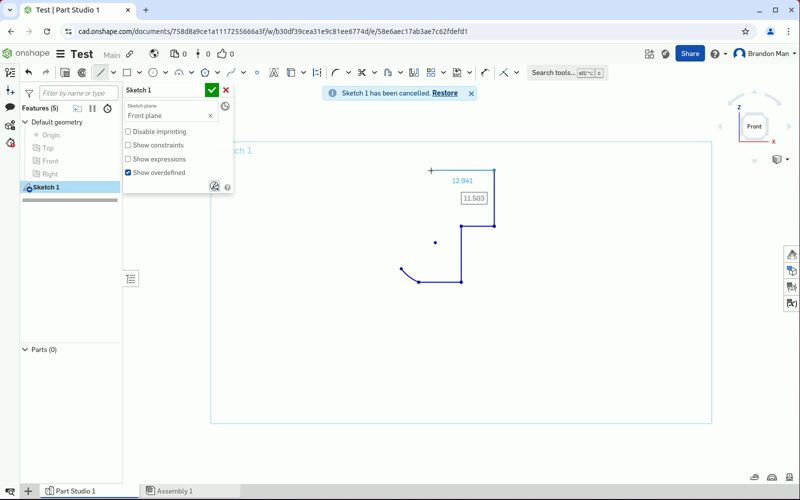
click(431, 170)
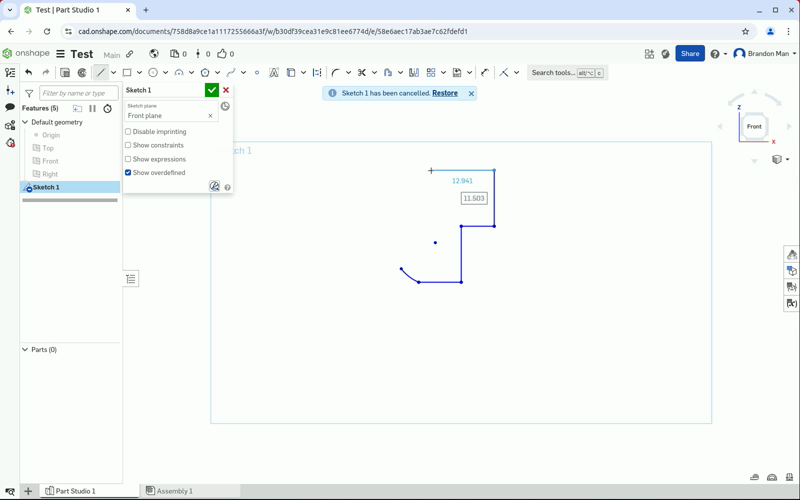
key_up(shift)
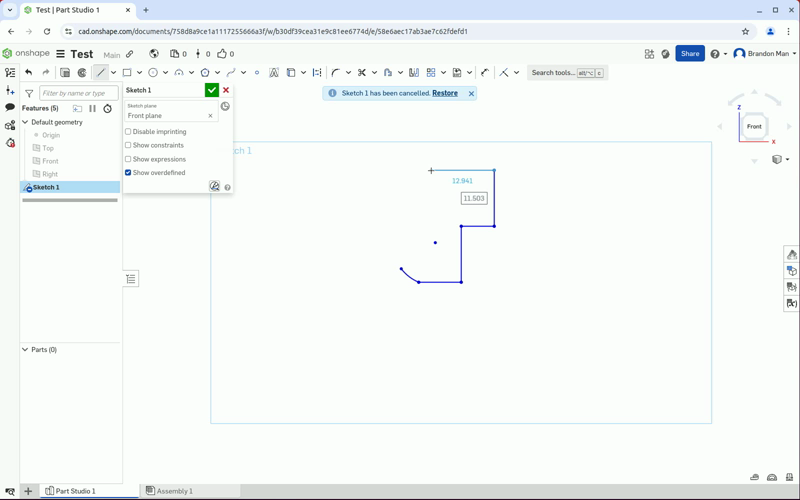
key_down(shift)
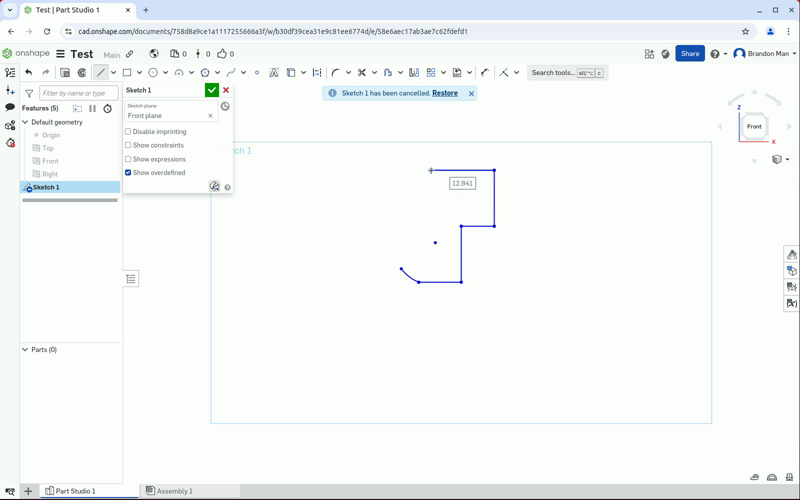
mouse_move(461, 170)
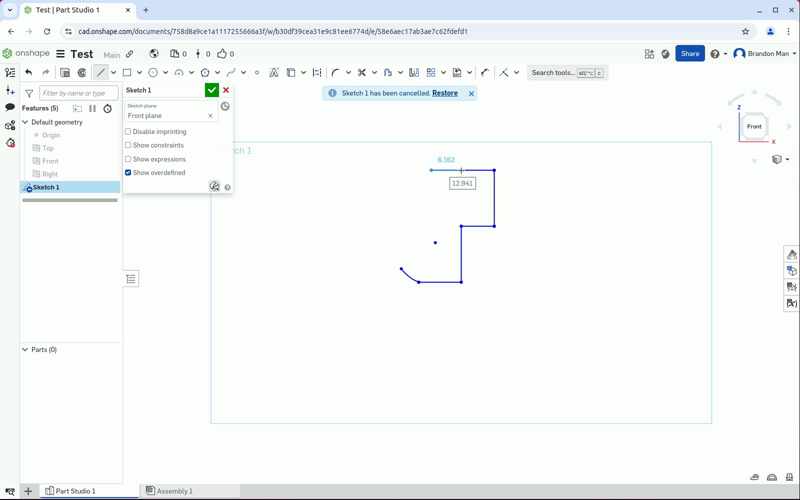
mouse_move(401, 170)
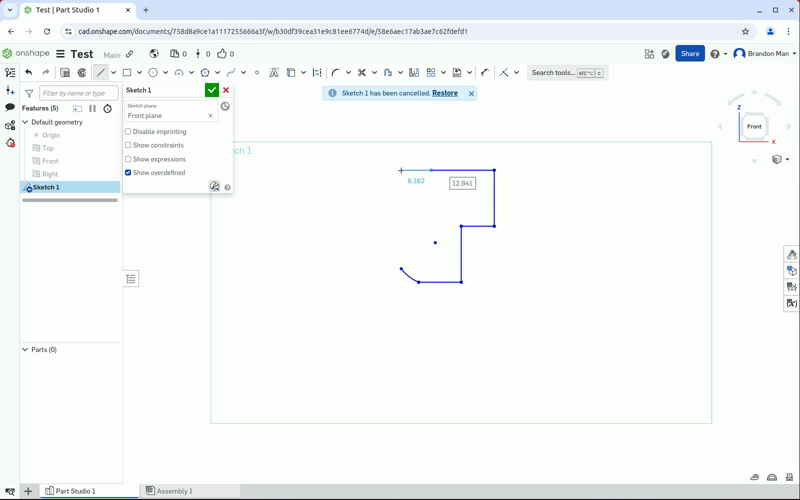
click(401, 170)
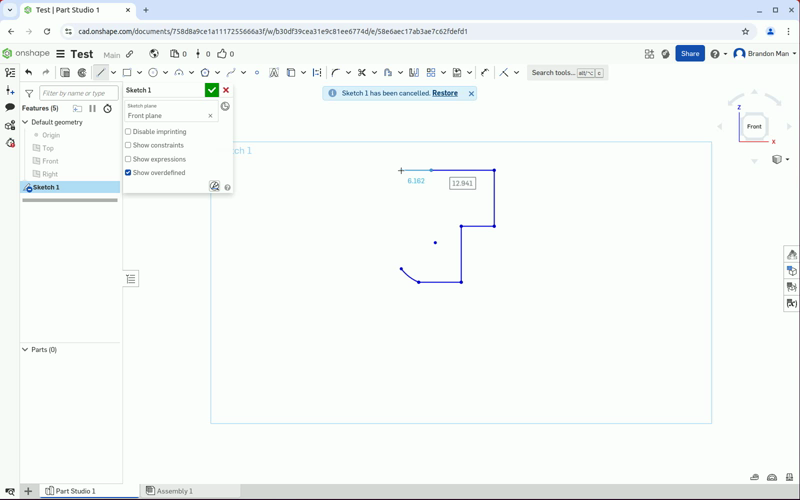
key_up(shift)
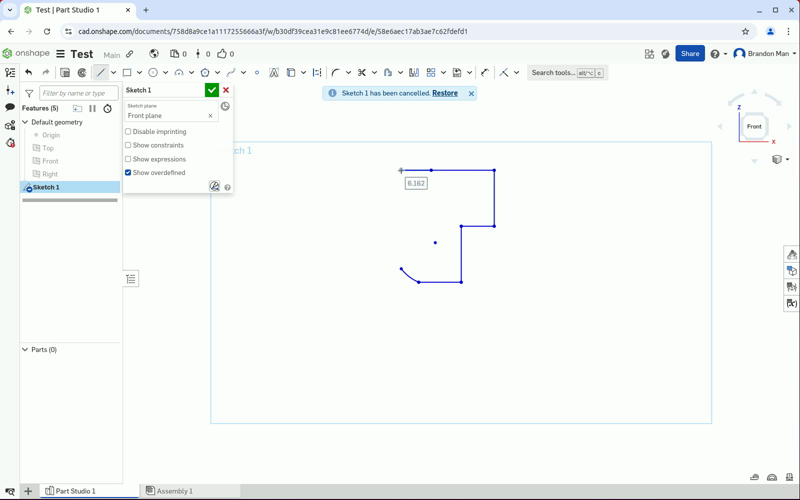
key_down(shift)
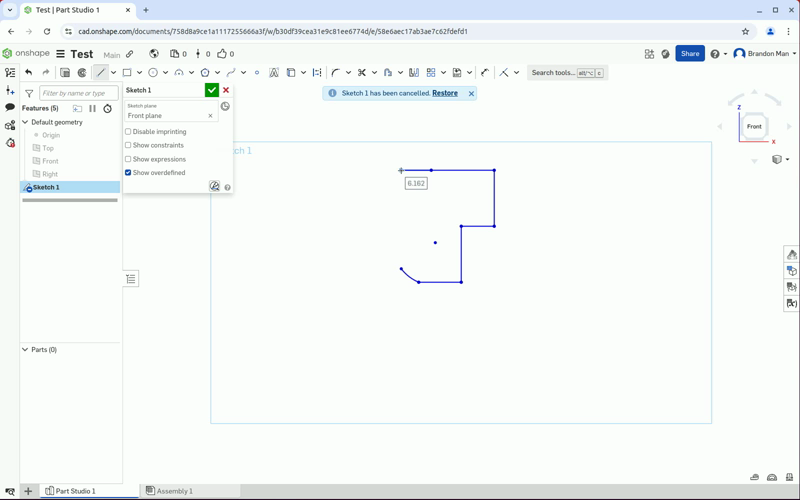
mouse_move(401, 268)
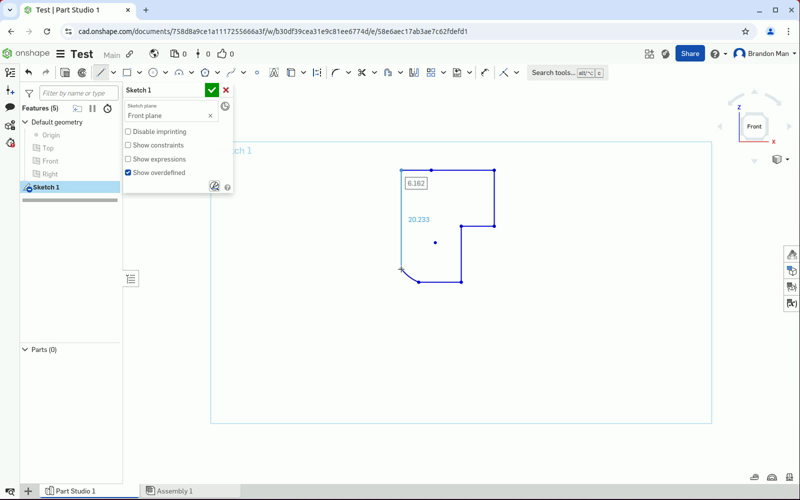
key_up(shift)
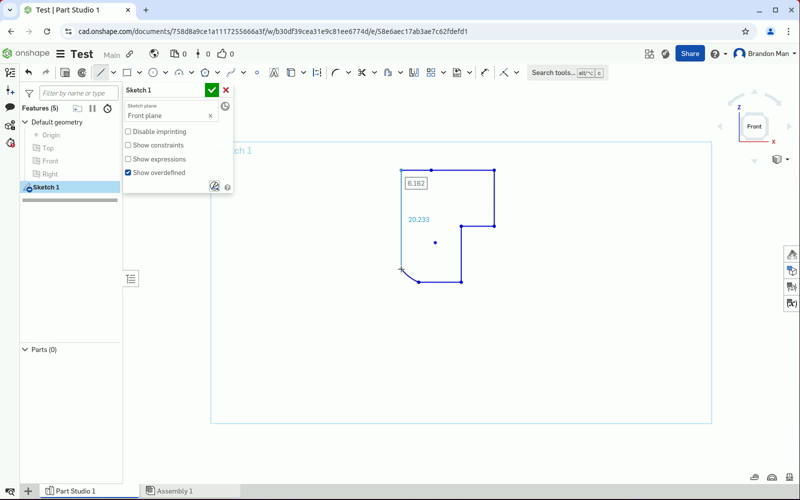
click(401, 268)
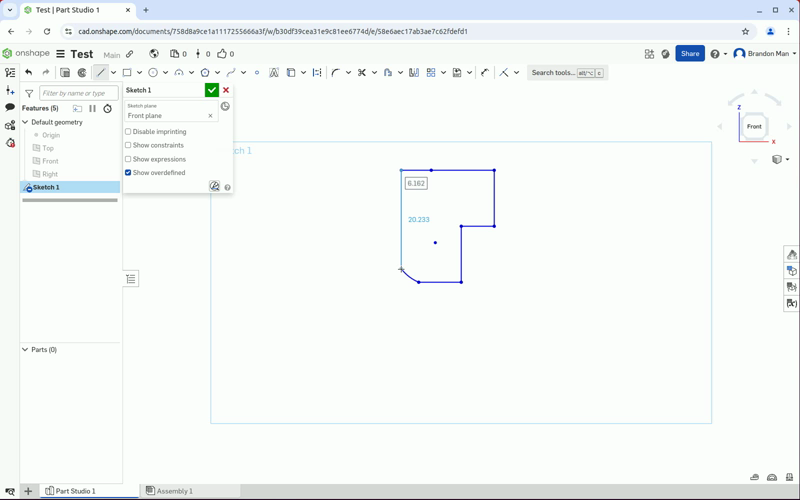
key(esc)
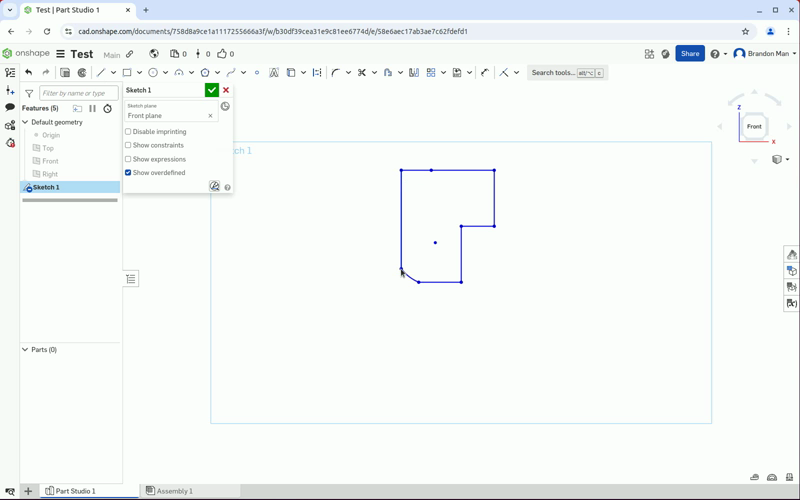
mouse_move(450, 178)
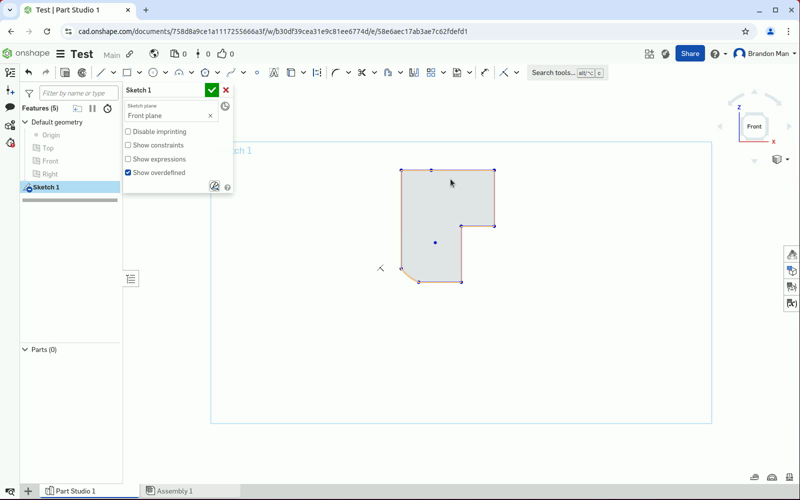
click(450, 178)
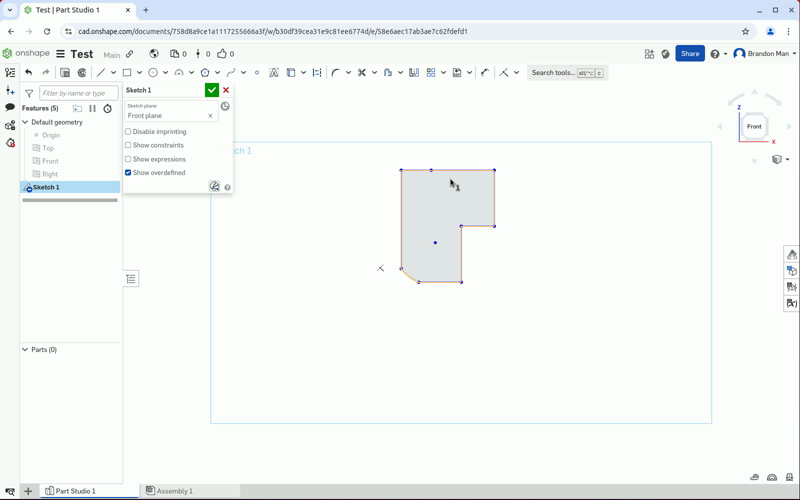
mouse_move(73, 352)
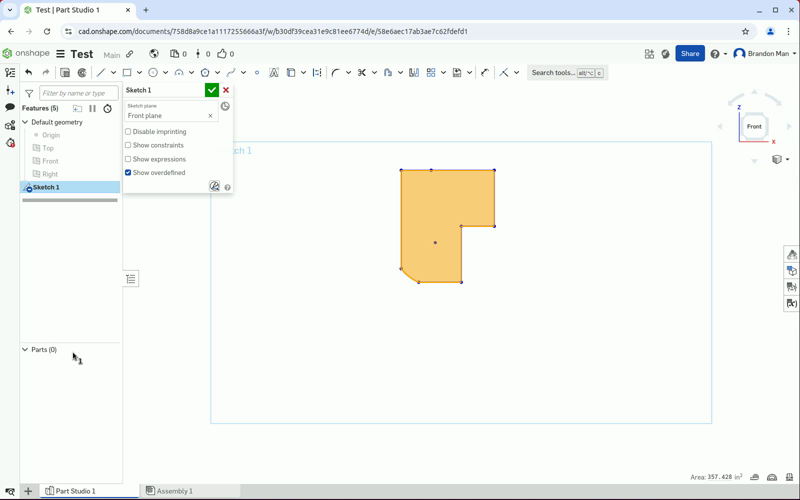
key(shift+y)
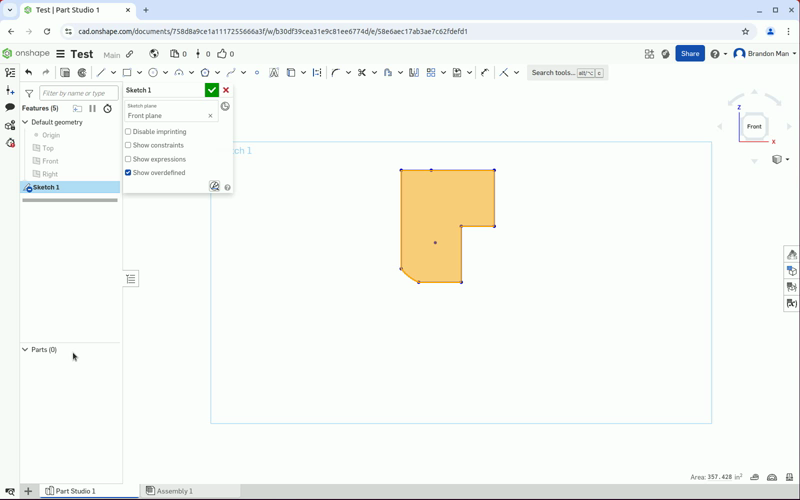
key(shift+e)
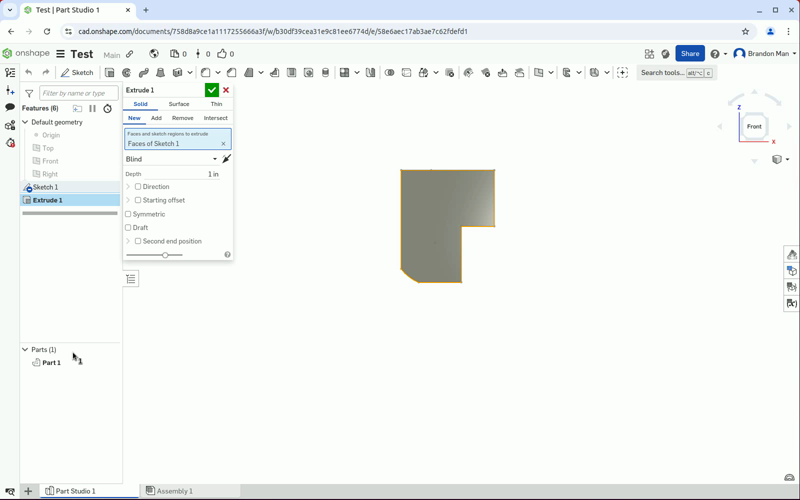
mouse_move(143, 106)
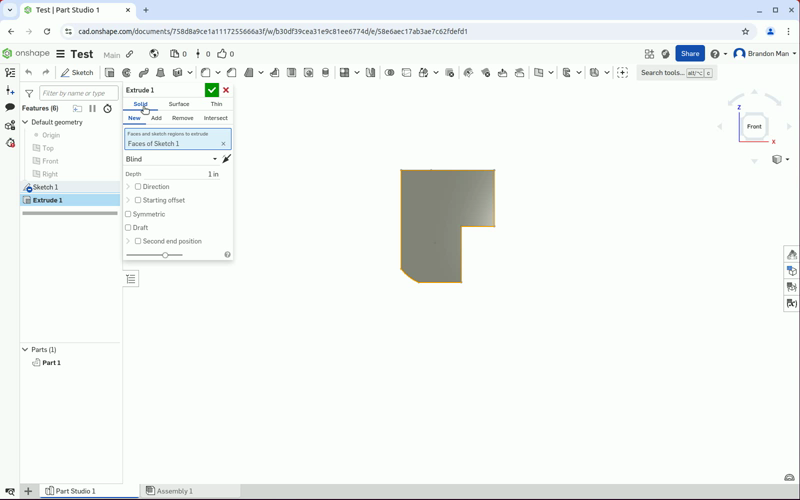
click(143, 106)
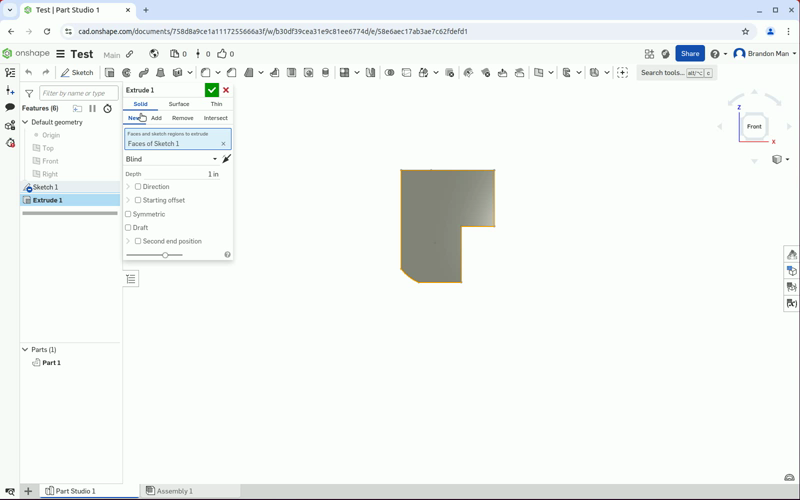
mouse_move(137, 120)
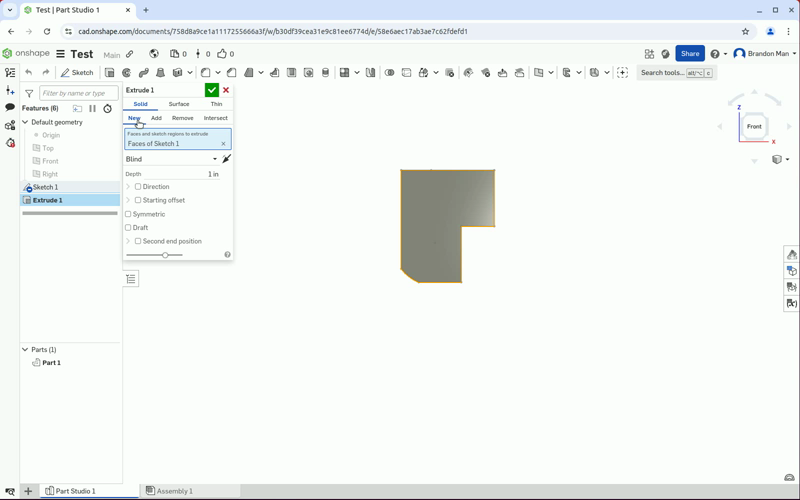
click(137, 120)
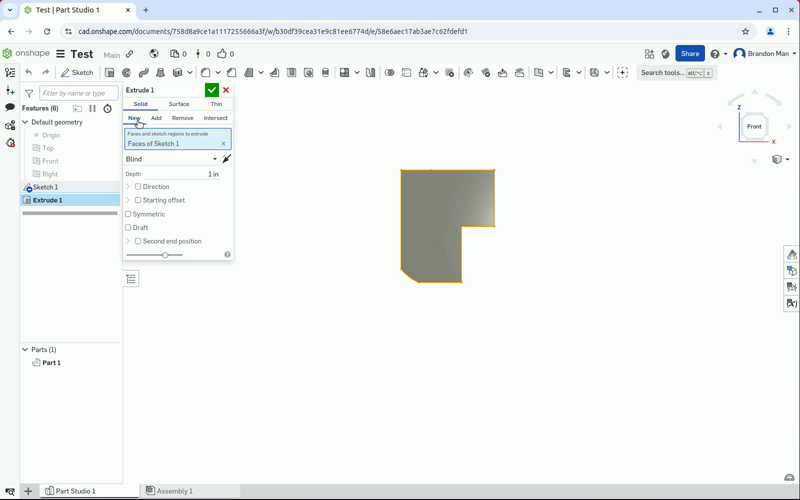
key(tab, 4)
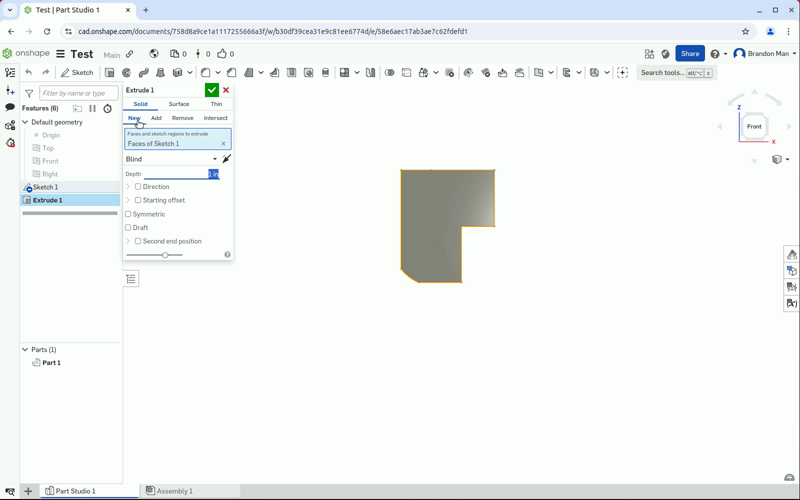
text(5.777)
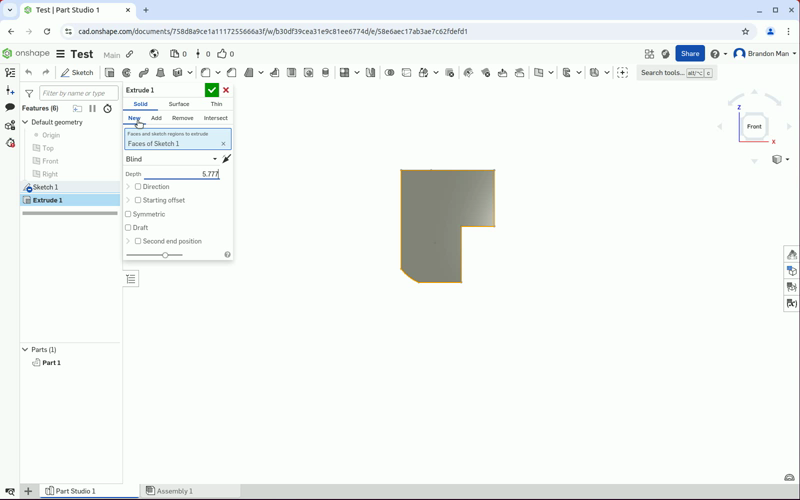
key(enter)
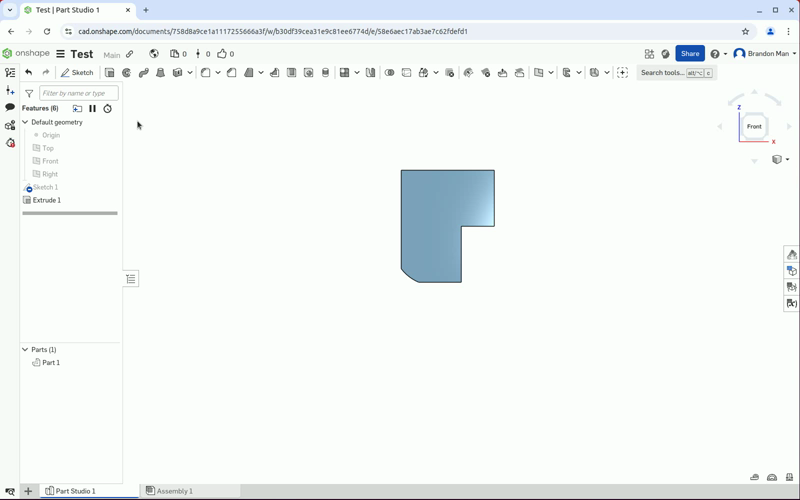
key(shift+h)
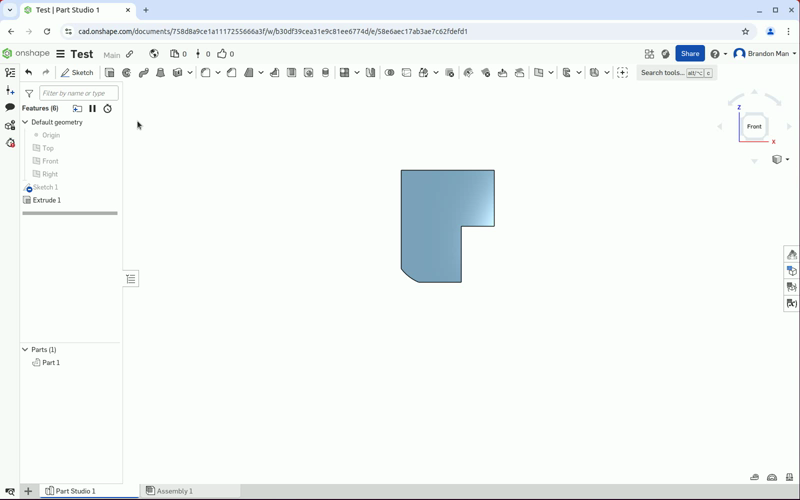
key(shift+h)
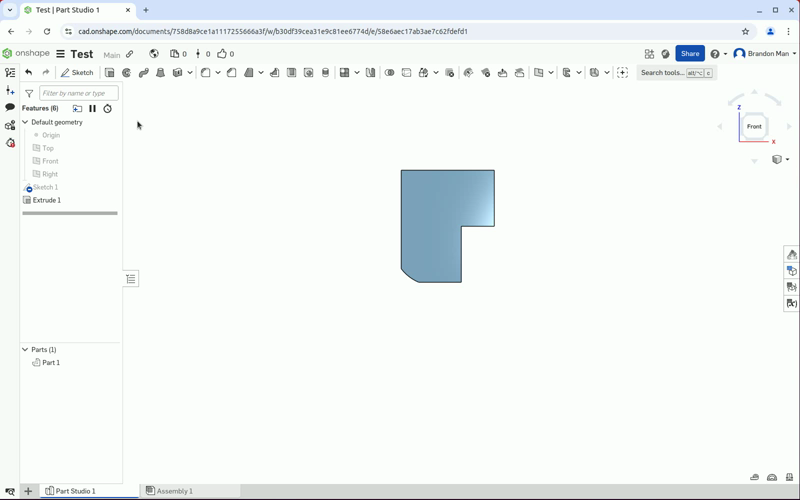
mouse_move(73, 189)
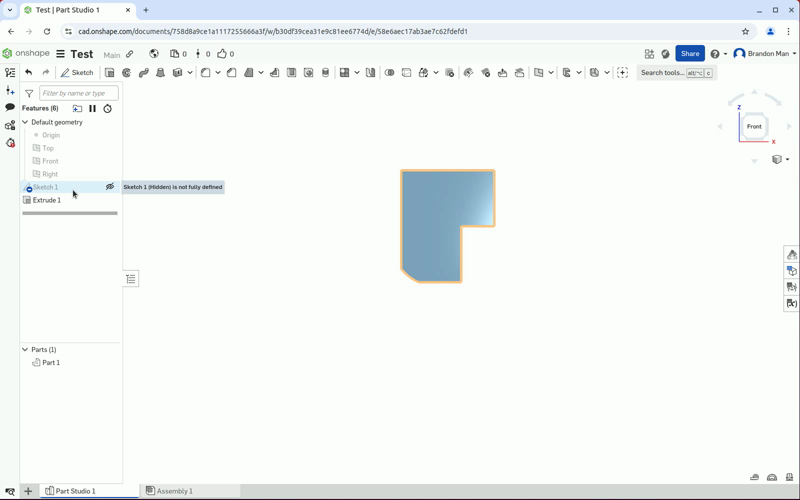
click(73, 189)
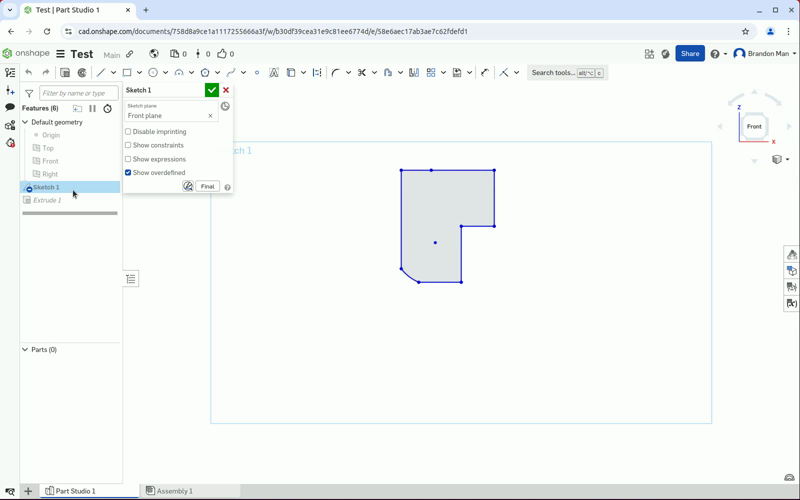
mouse_move(229, 92)
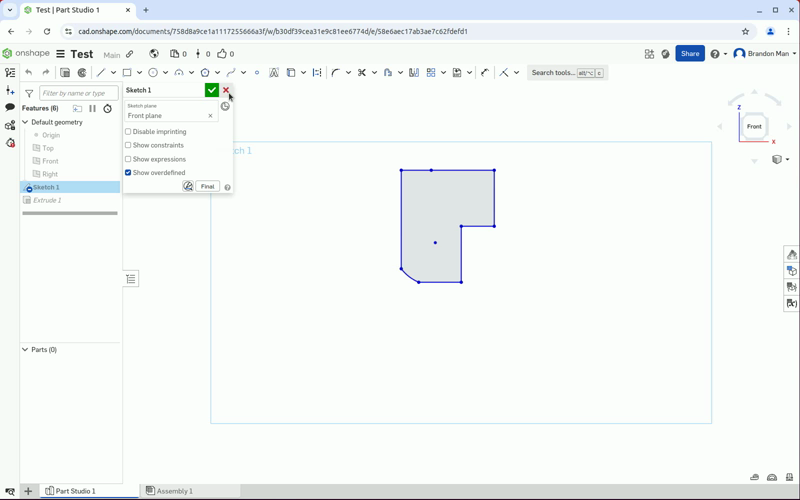
click(229, 92)
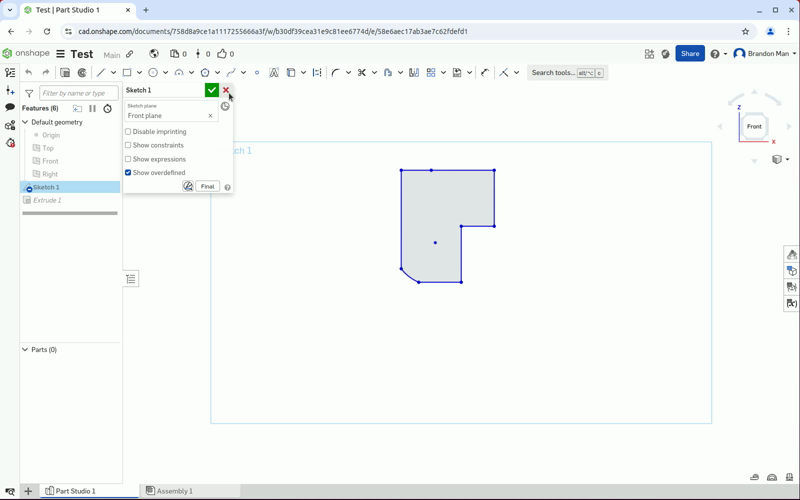
key(shift+s)
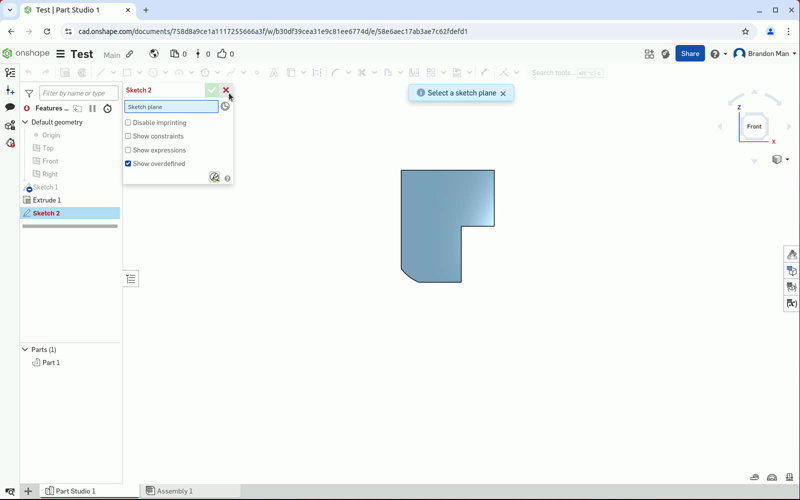
mouse_move(73, 163)
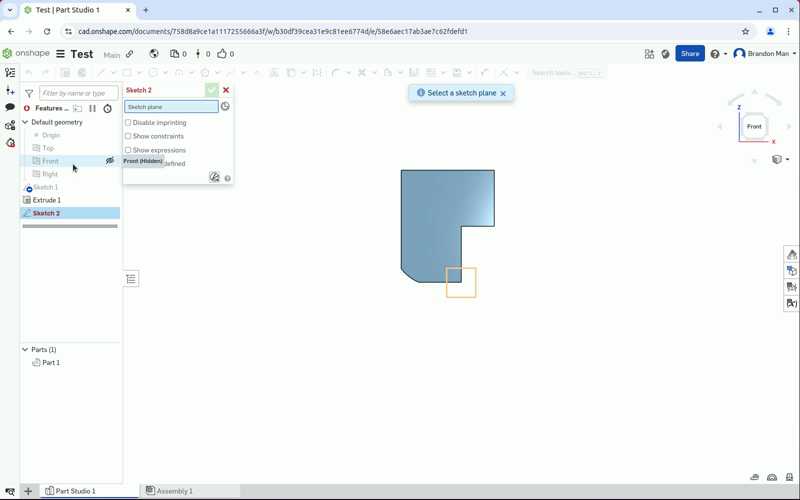
click(73, 163)
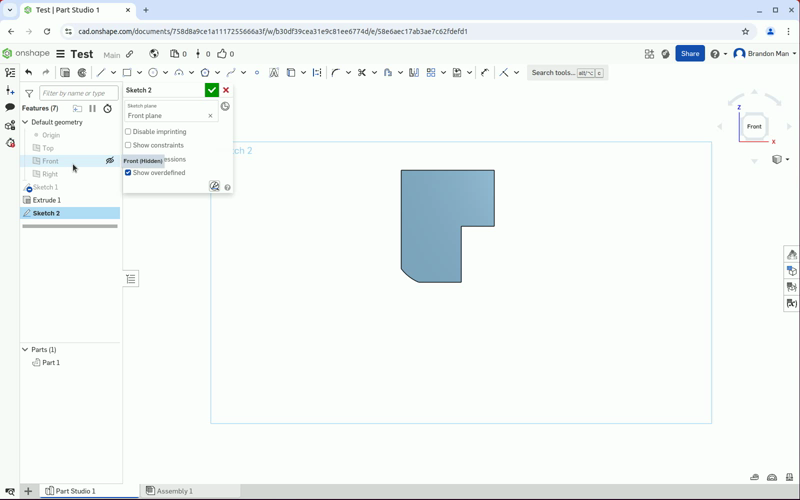
mouse_move(73, 352)
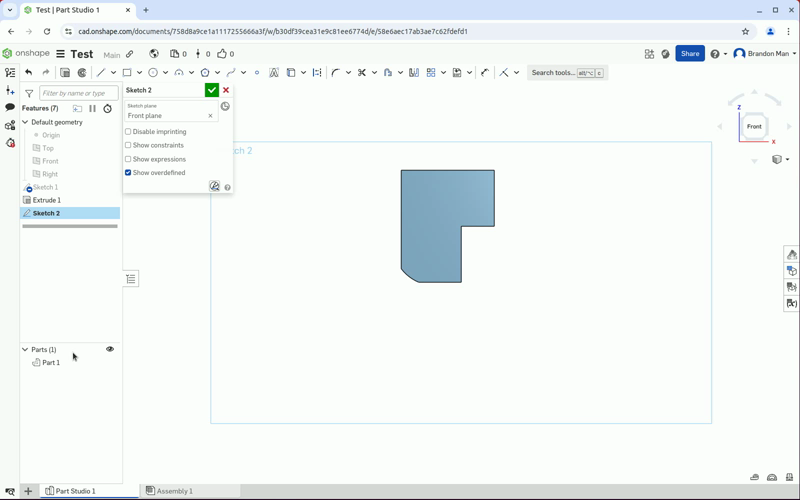
key(y)
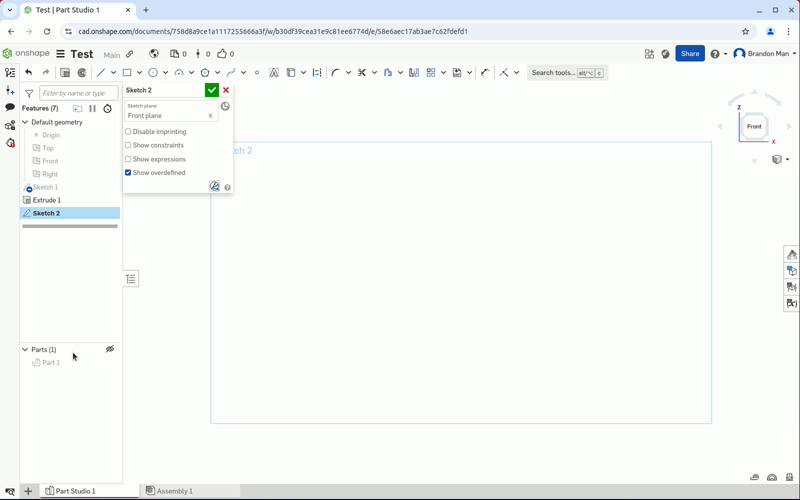
key(a)
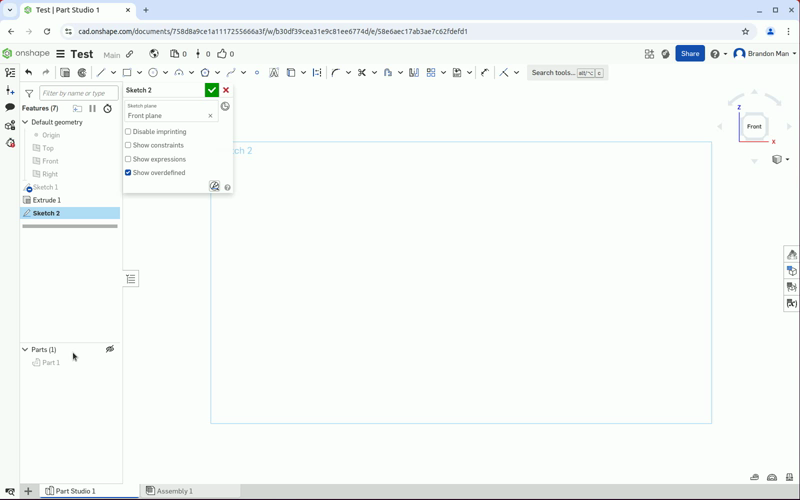
key_down(shift)
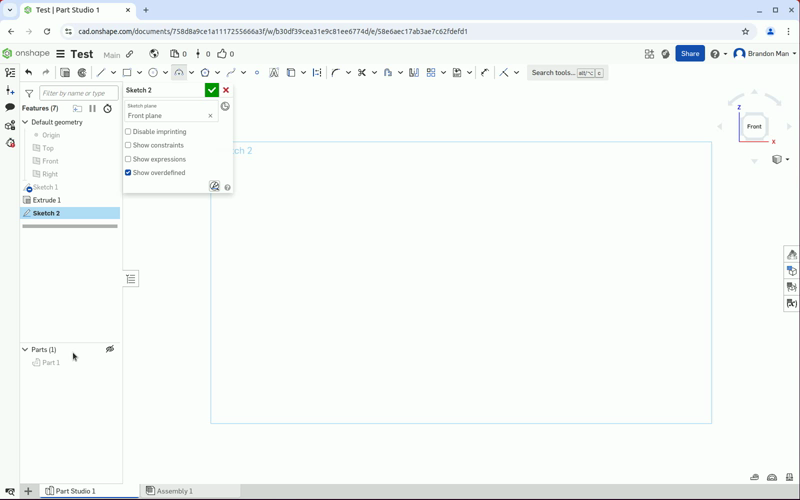
mouse_move(401, 268)
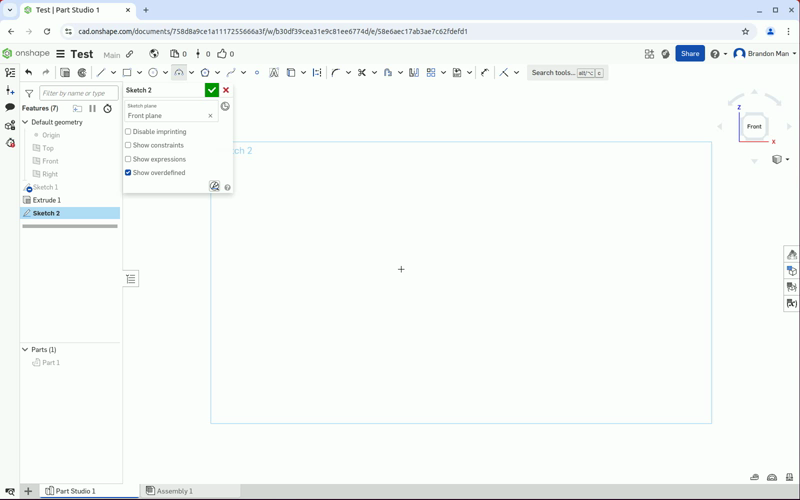
click(401, 268)
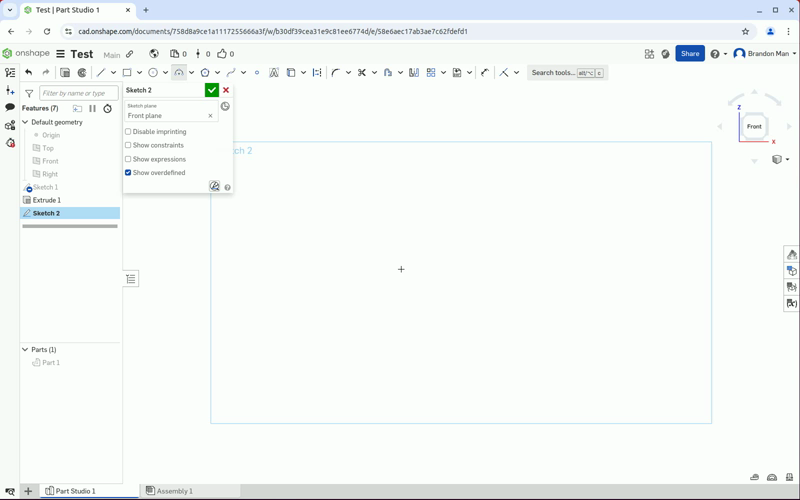
key_up(shift)
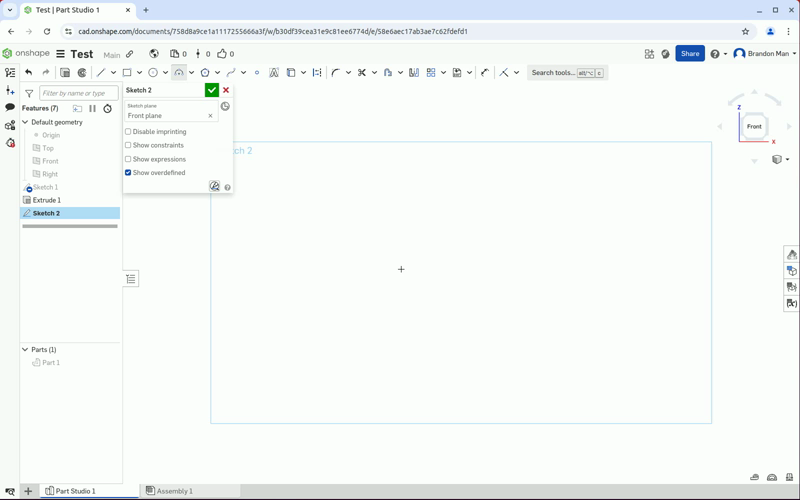
key_down(shift)
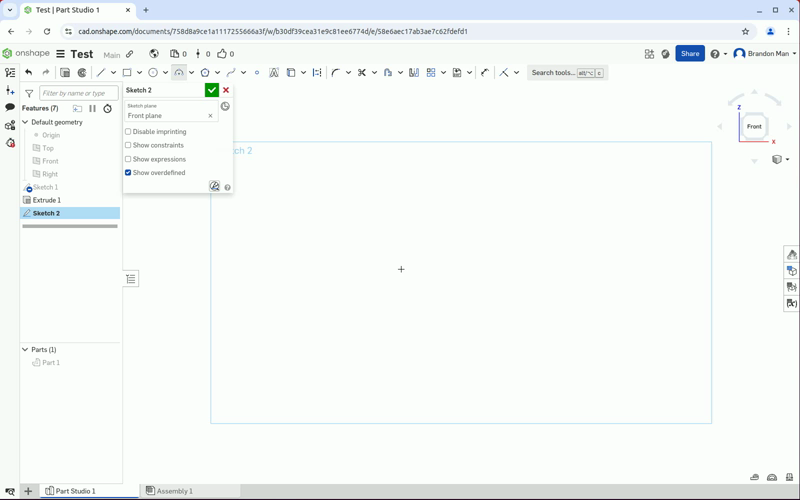
mouse_move(418, 282)
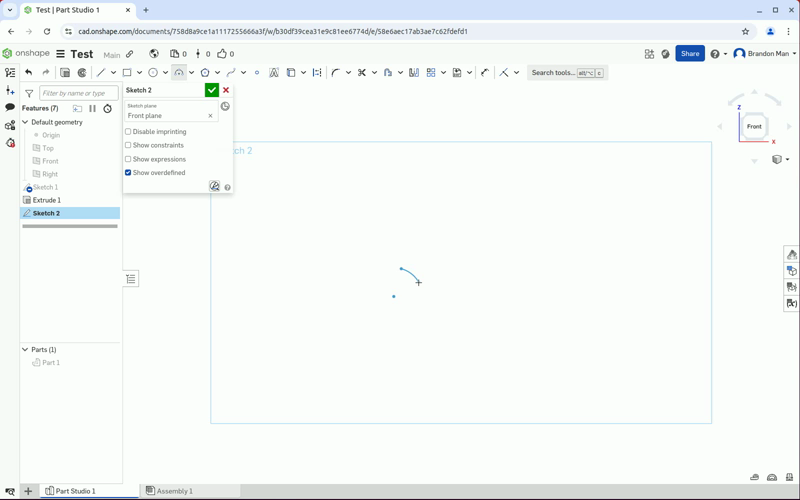
click(418, 282)
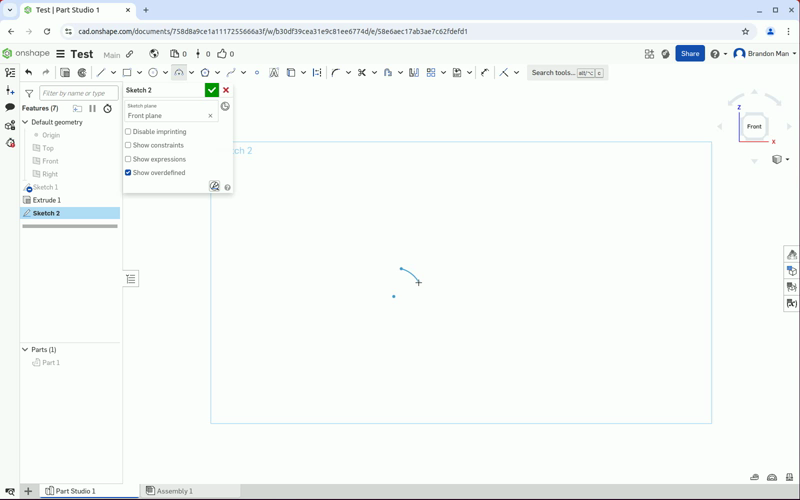
mouse_move(409, 276)
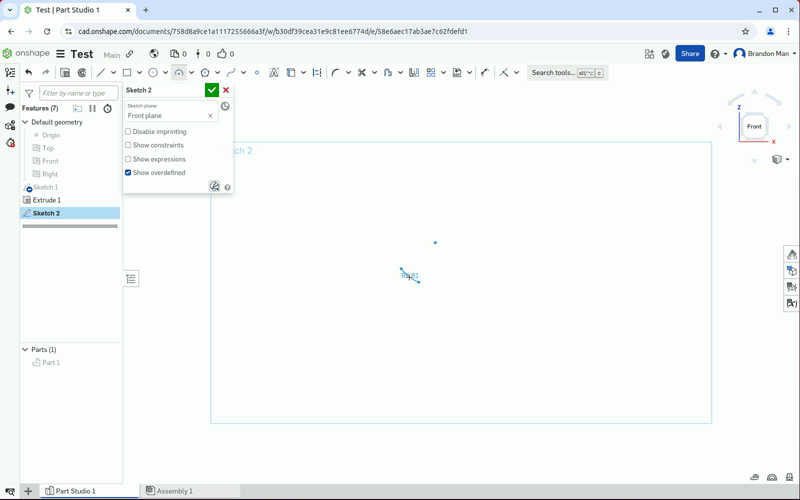
click(409, 276)
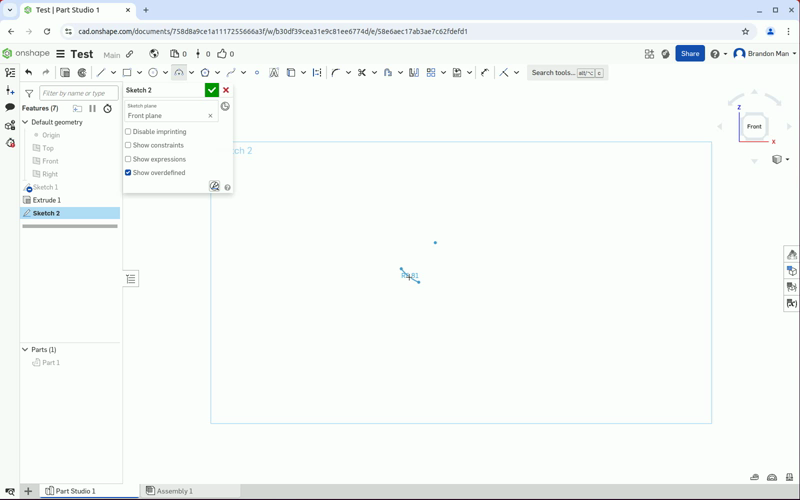
key_up(shift)
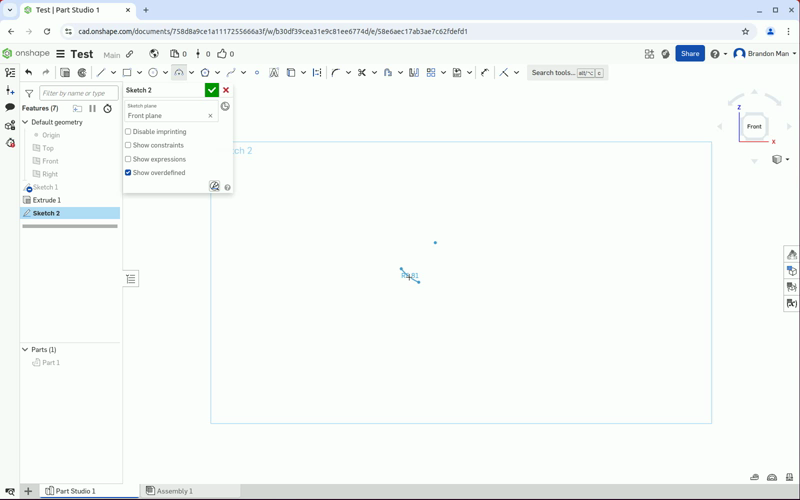
key(esc)
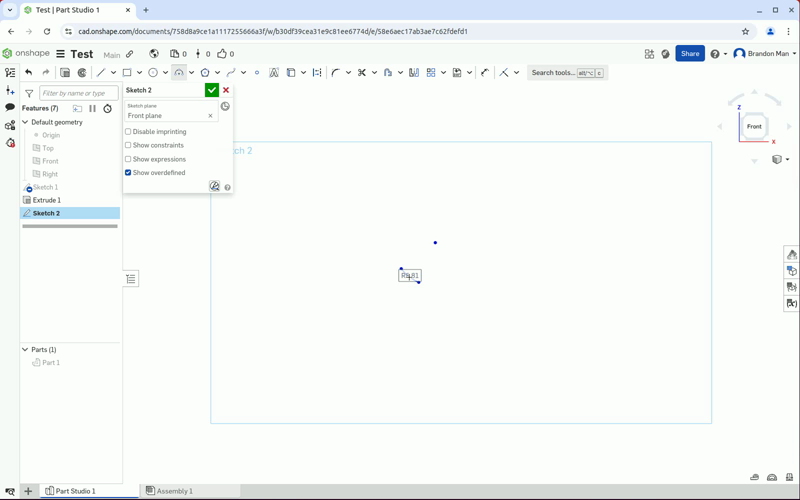
key(l)
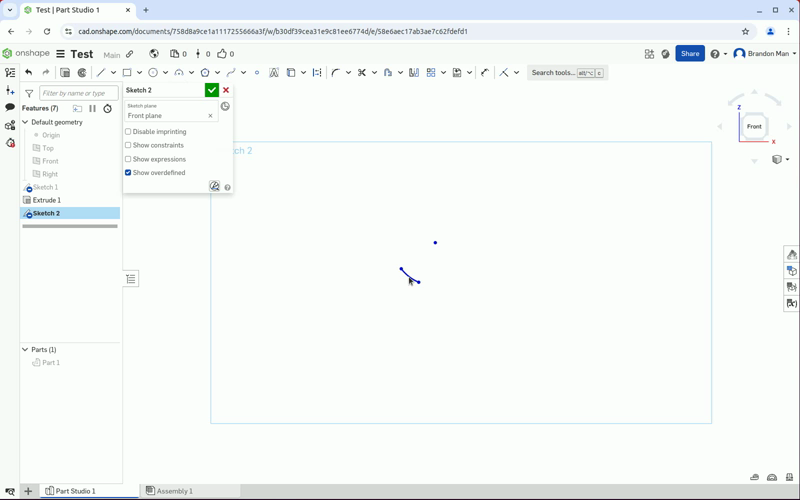
mouse_move(418, 282)
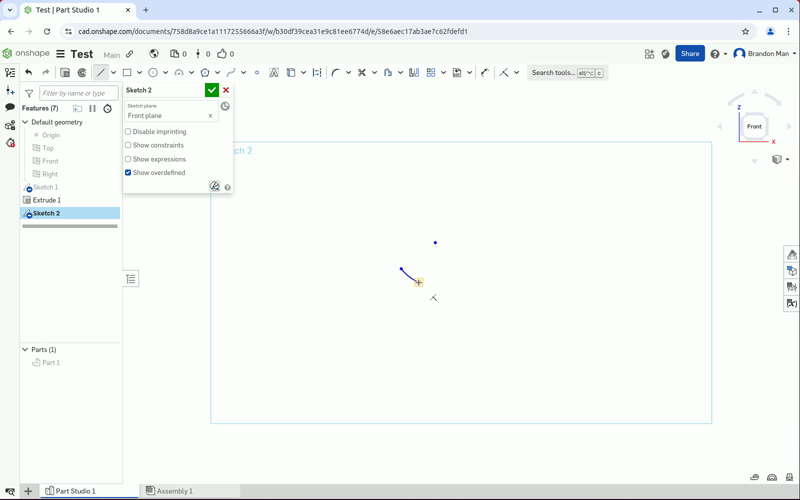
click(418, 282)
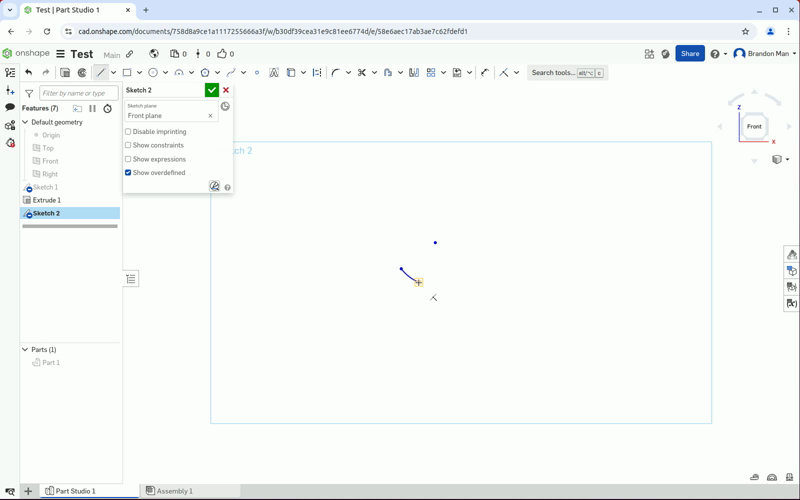
key_down(shift)
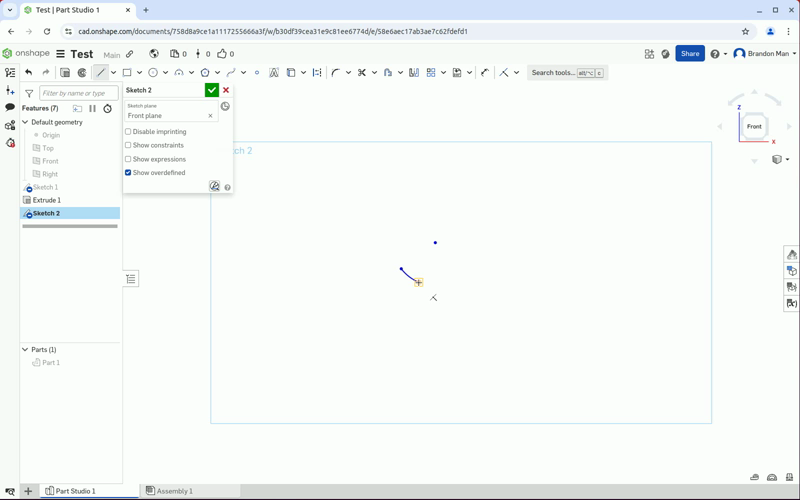
mouse_move(448, 282)
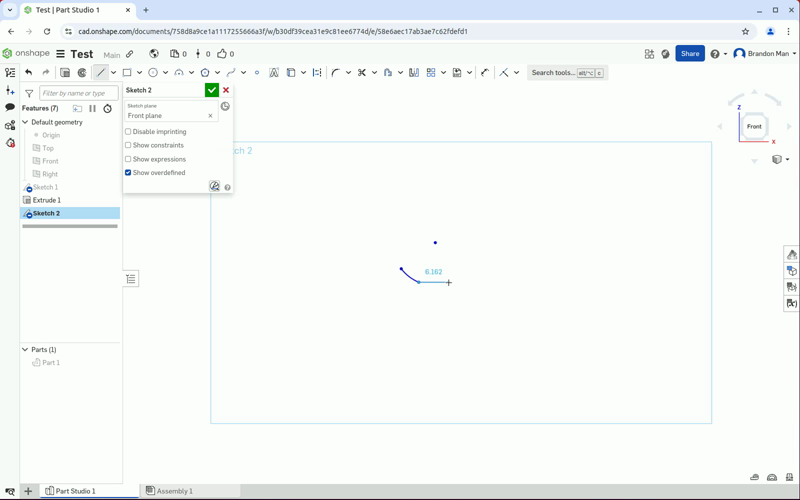
mouse_move(461, 282)
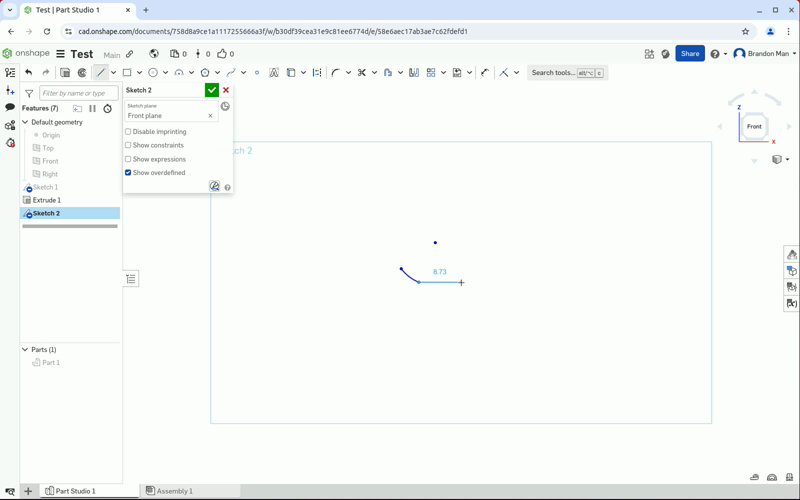
click(461, 282)
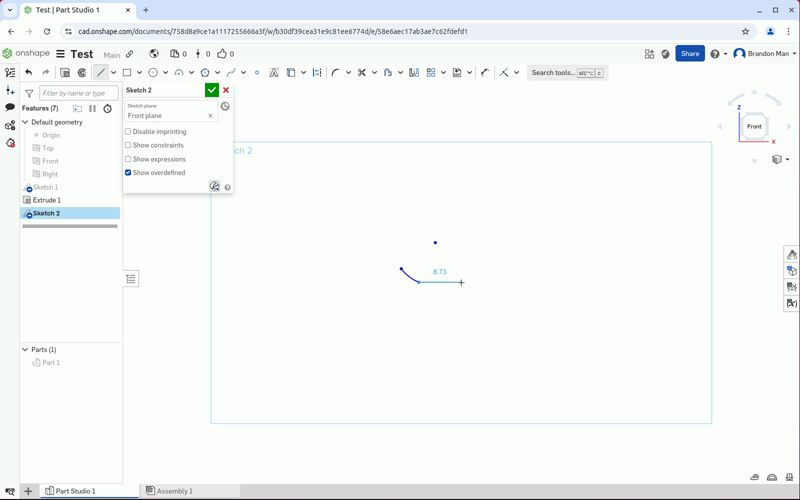
key_up(shift)
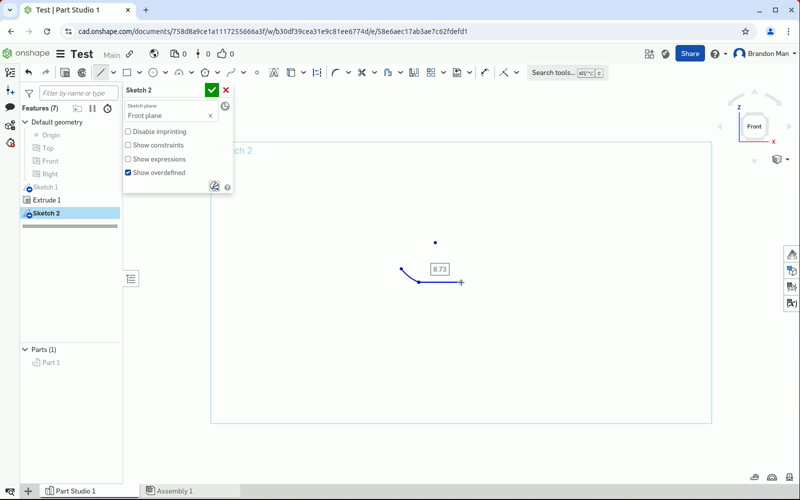
key_down(shift)
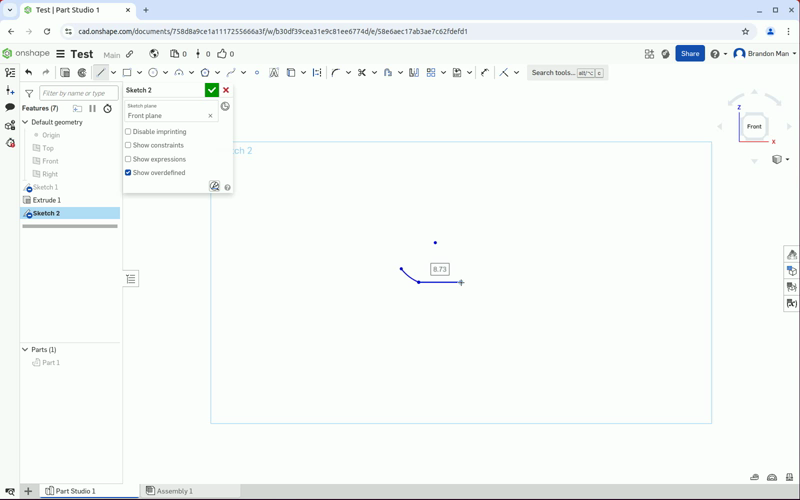
mouse_move(491, 282)
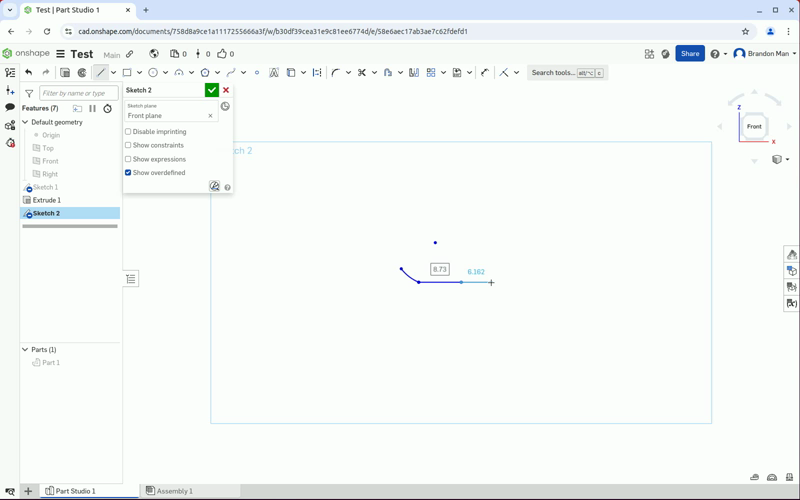
mouse_move(461, 226)
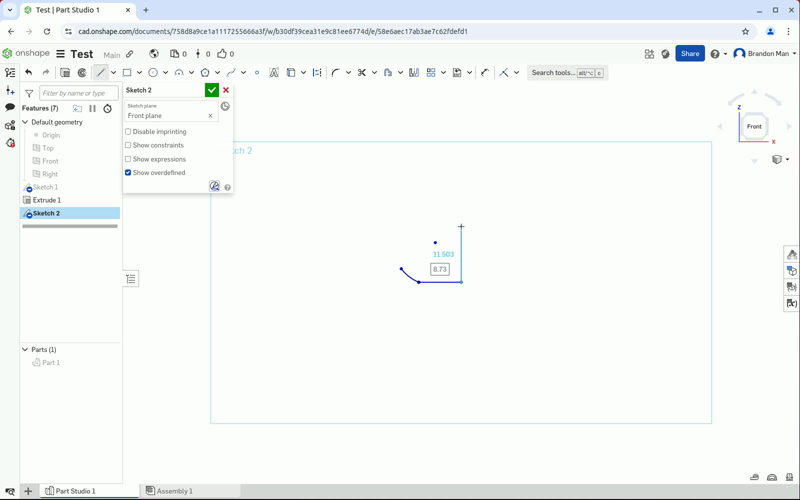
click(461, 226)
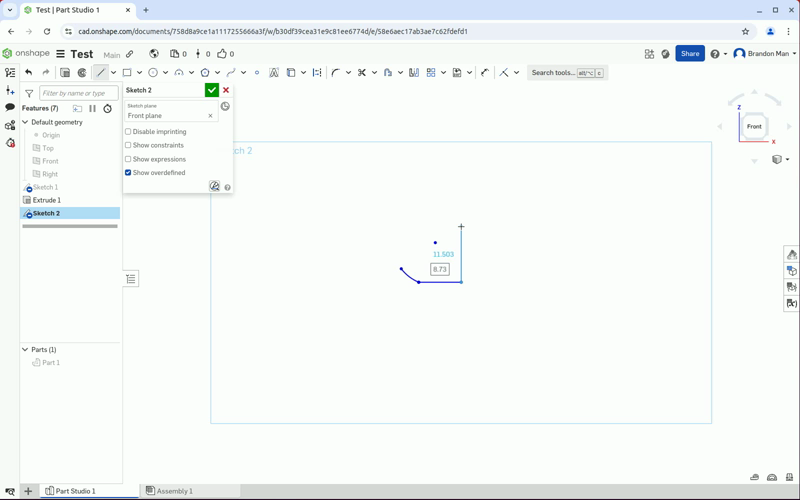
key_up(shift)
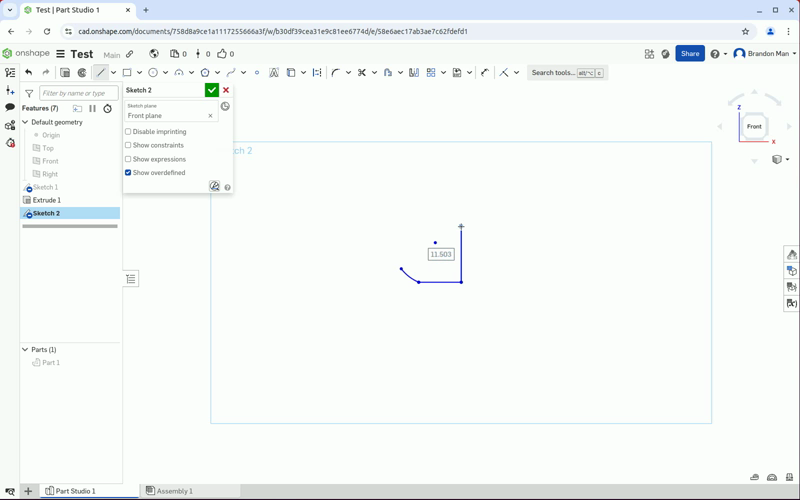
key_down(shift)
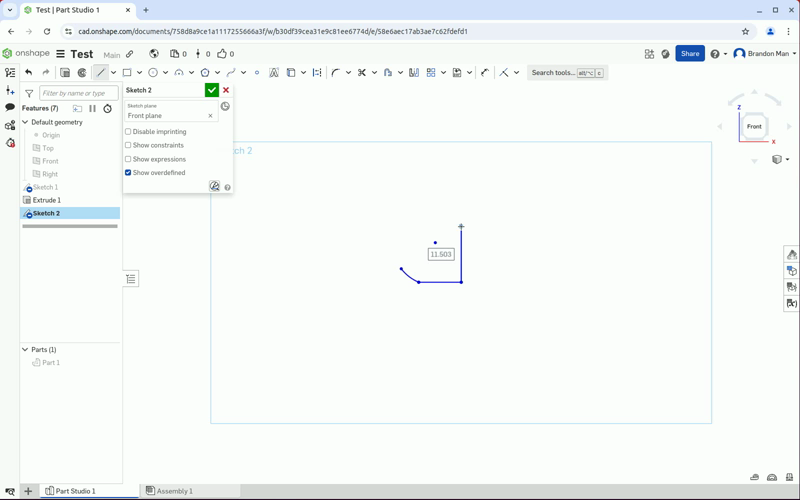
mouse_move(491, 226)
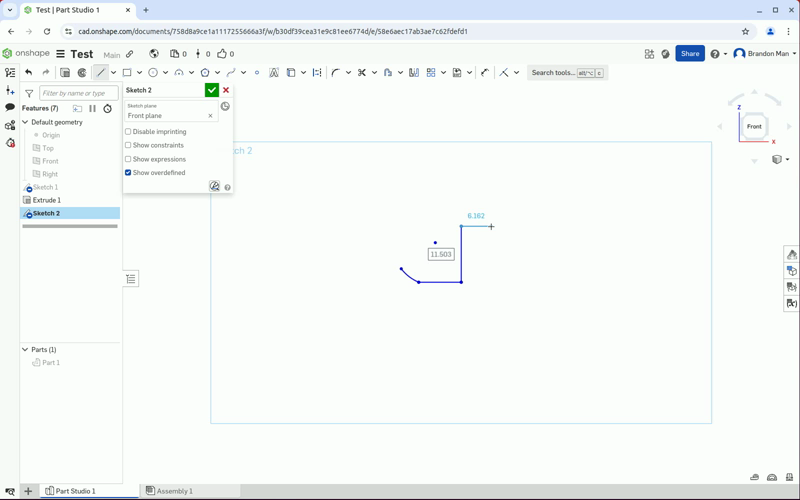
mouse_move(494, 226)
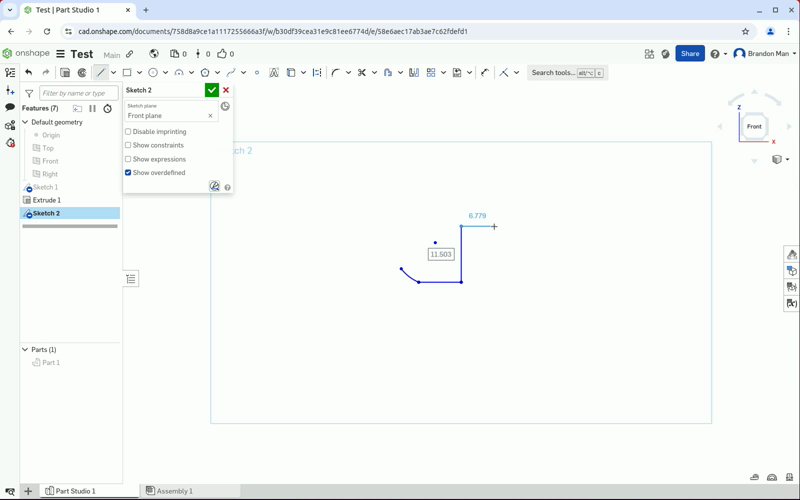
click(494, 226)
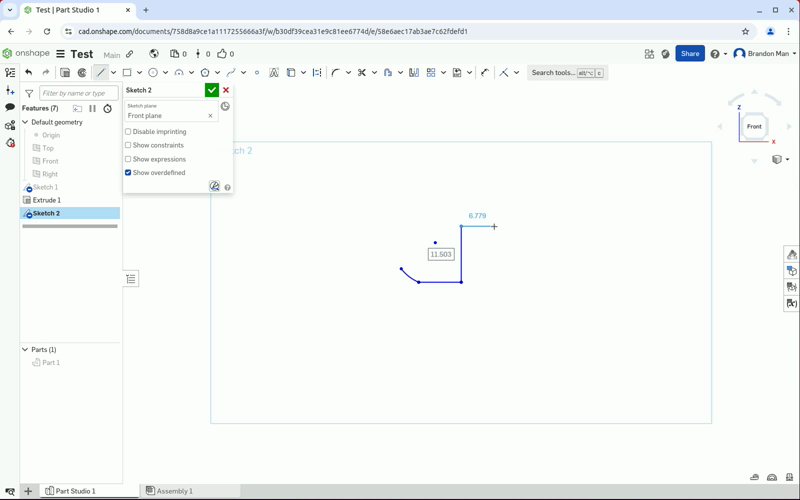
key_up(shift)
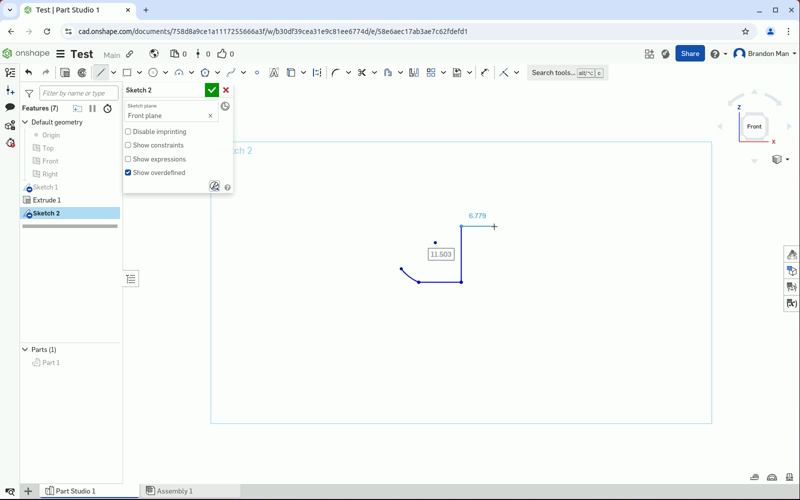
key_down(shift)
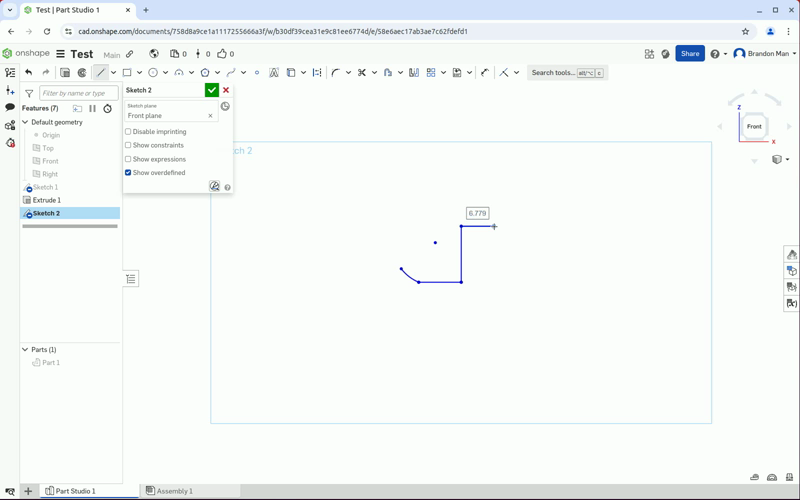
mouse_move(524, 226)
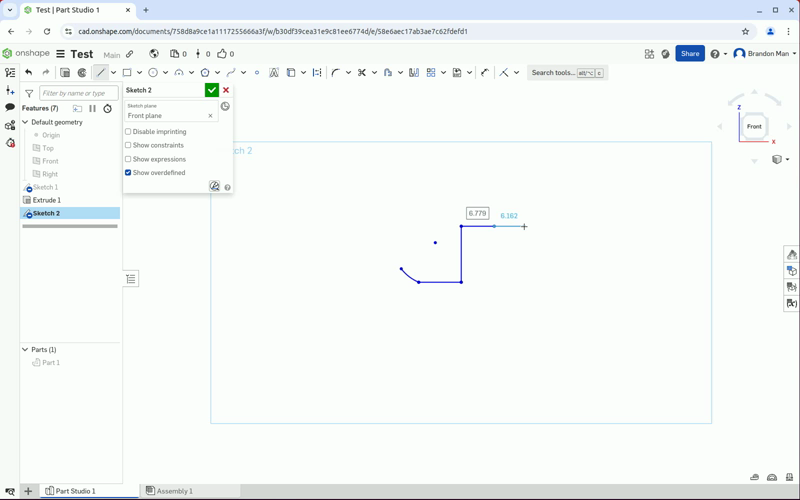
mouse_move(494, 170)
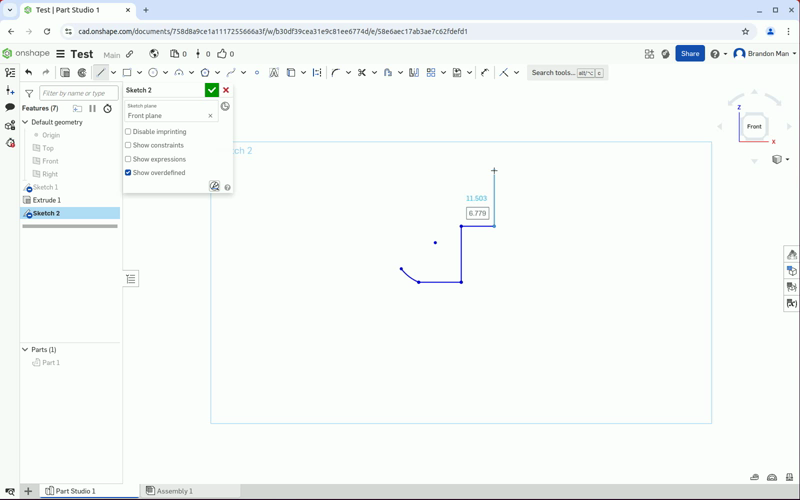
click(494, 170)
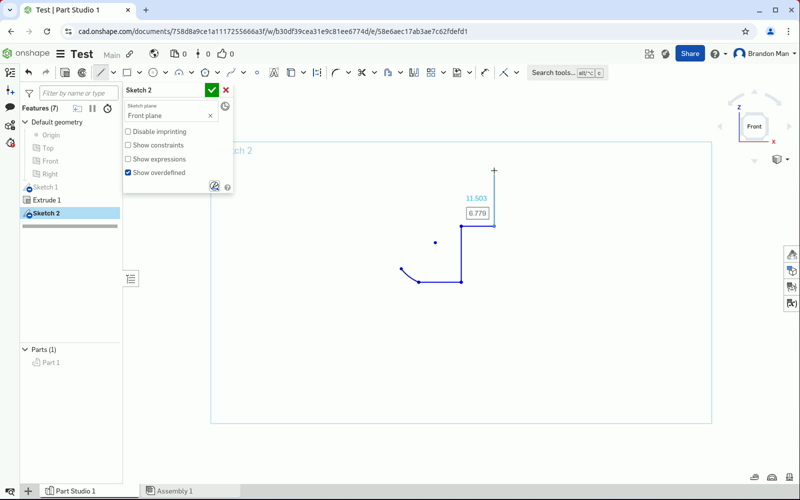
key_up(shift)
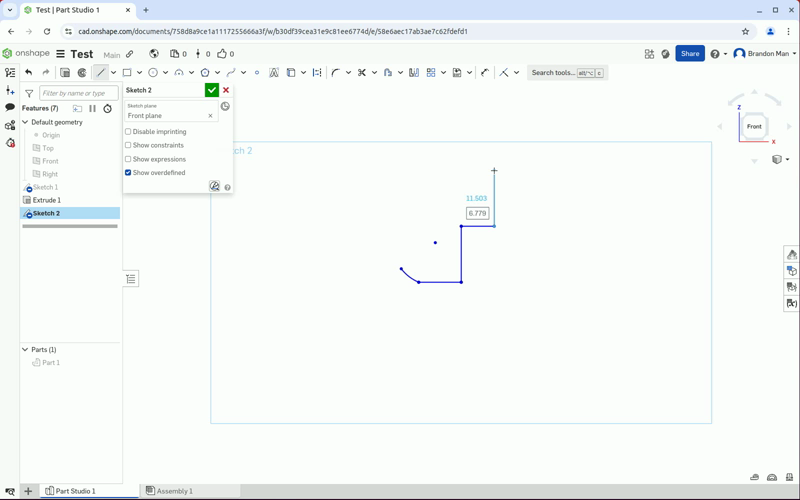
key_down(shift)
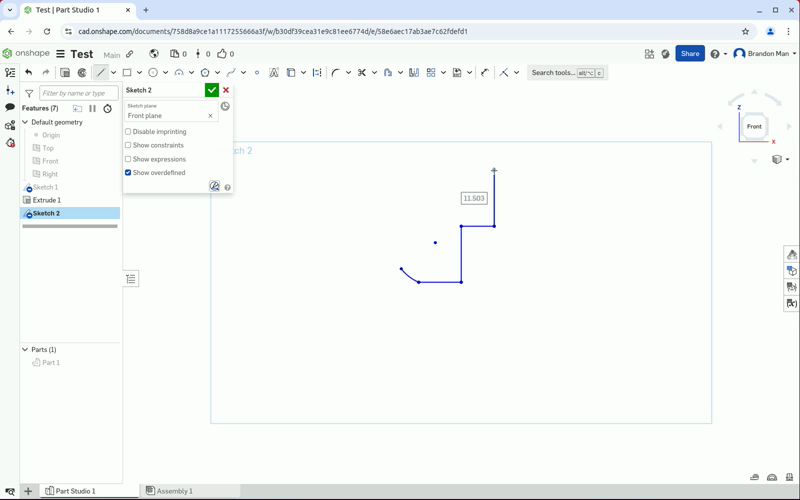
mouse_move(431, 170)
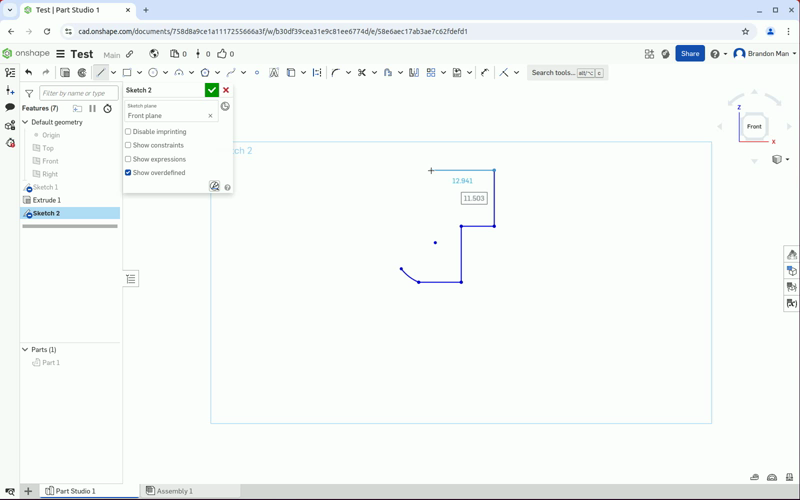
click(431, 170)
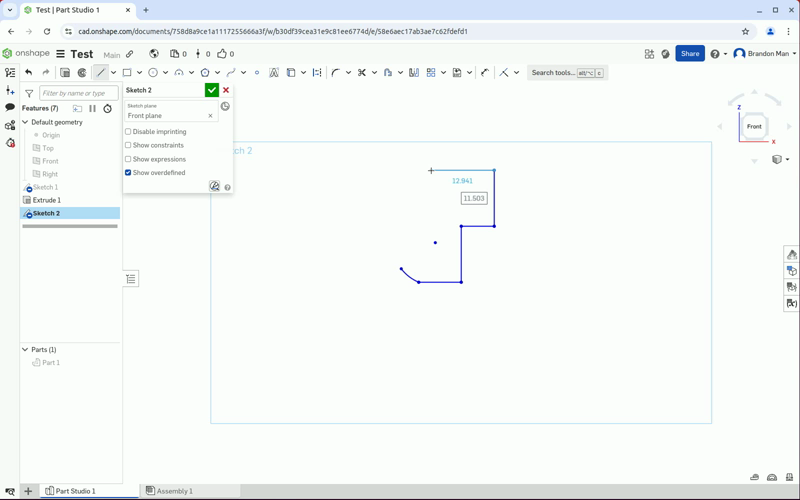
key_up(shift)
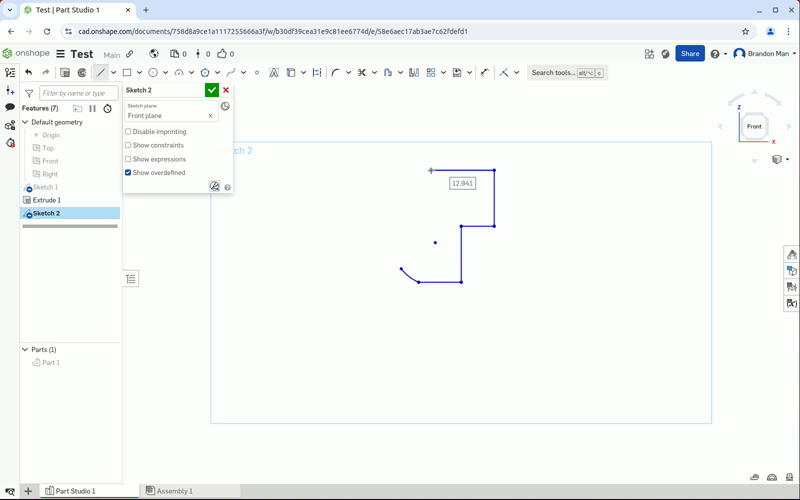
key_down(shift)
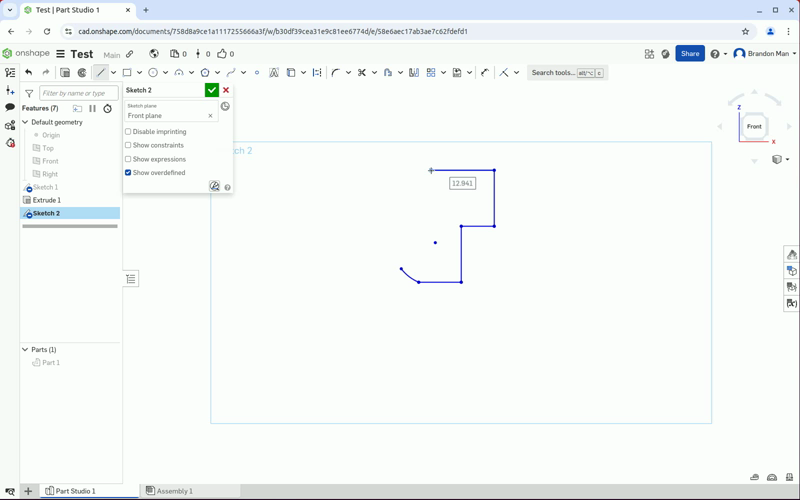
mouse_move(461, 170)
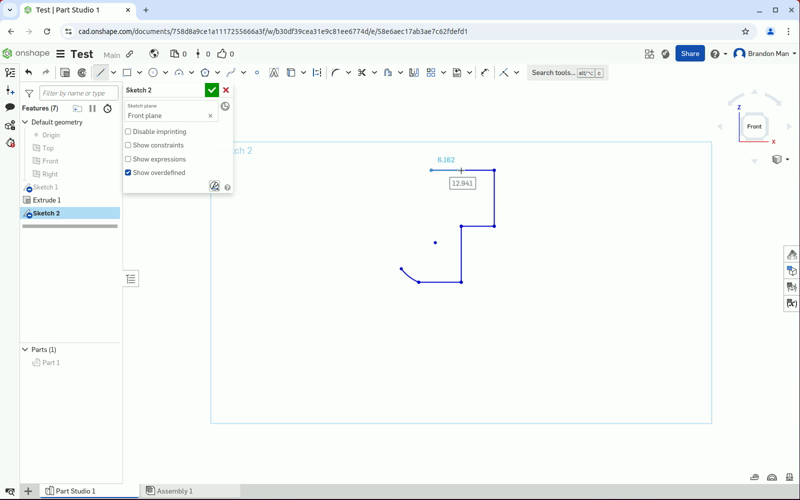
mouse_move(401, 170)
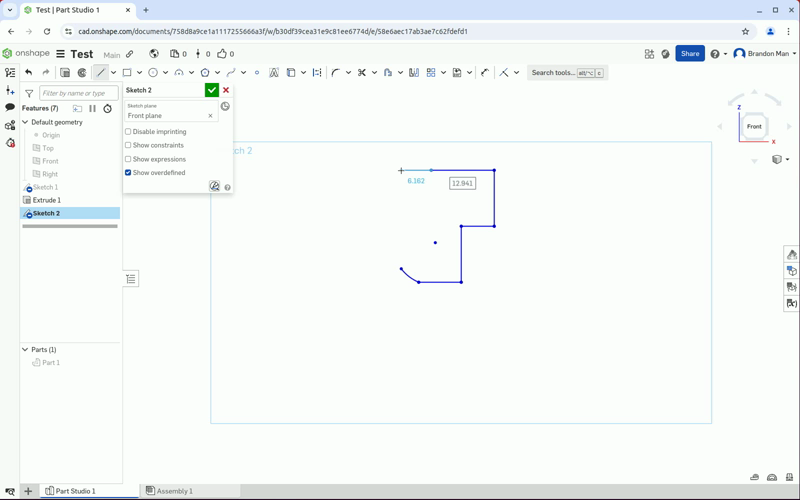
click(401, 170)
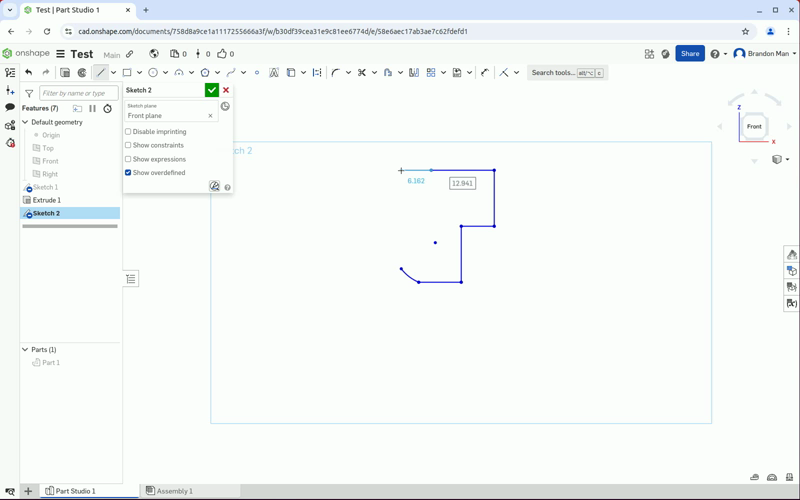
key_up(shift)
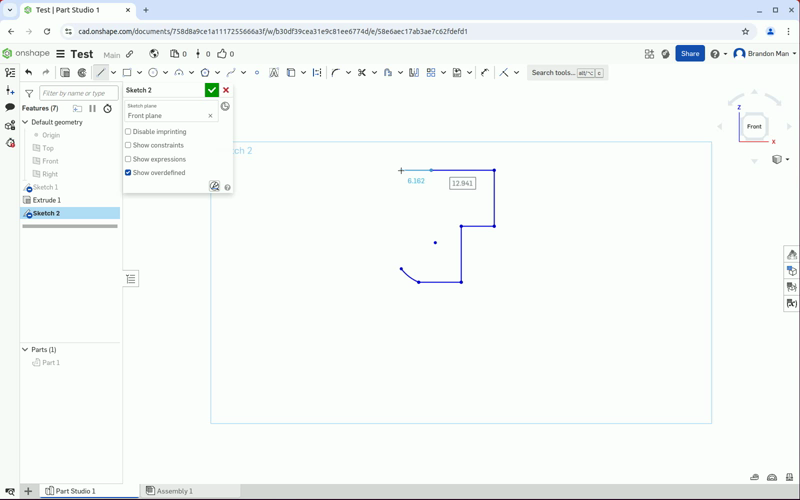
key_down(shift)
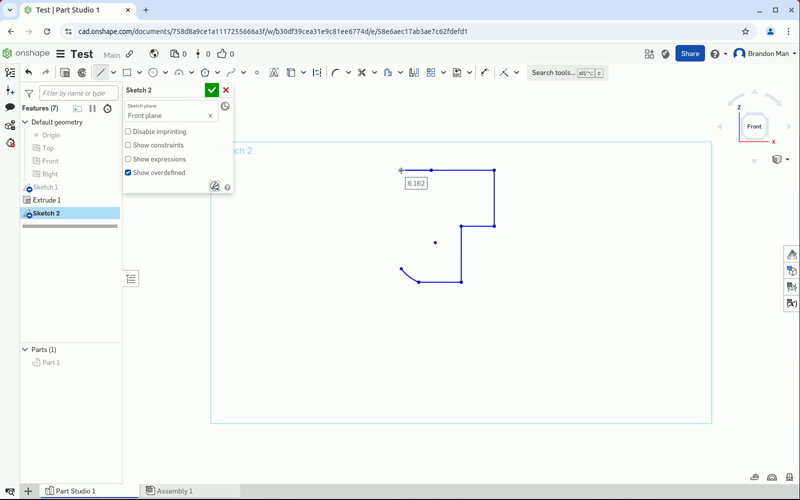
mouse_move(401, 268)
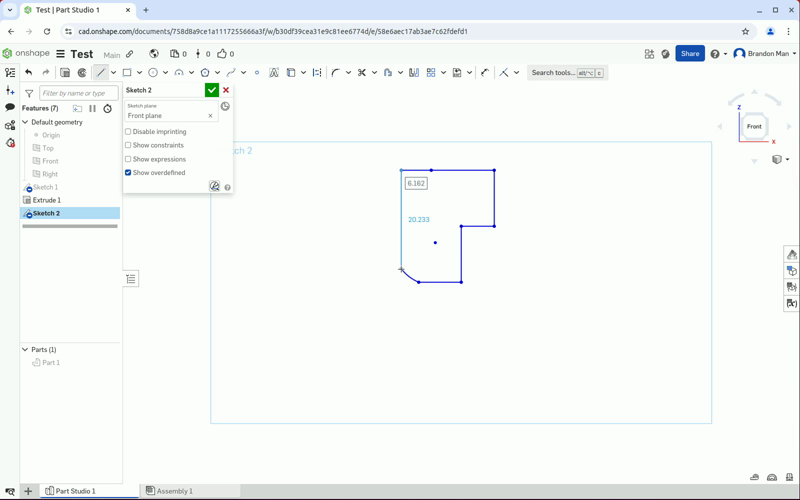
key_up(shift)
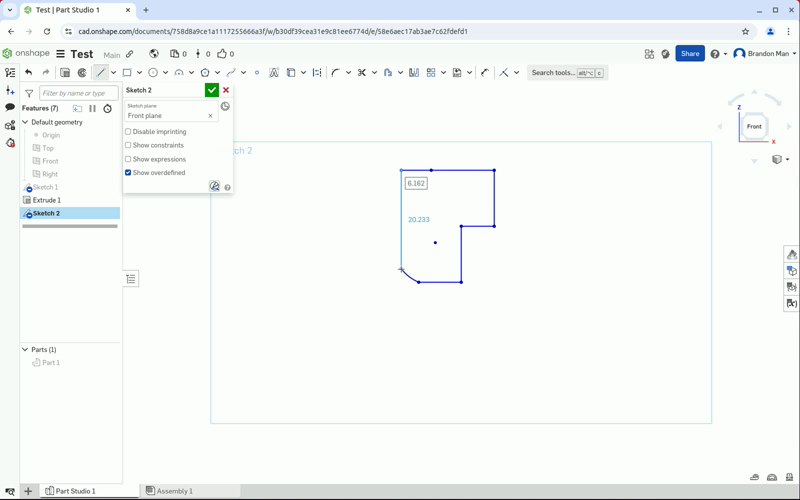
click(401, 268)
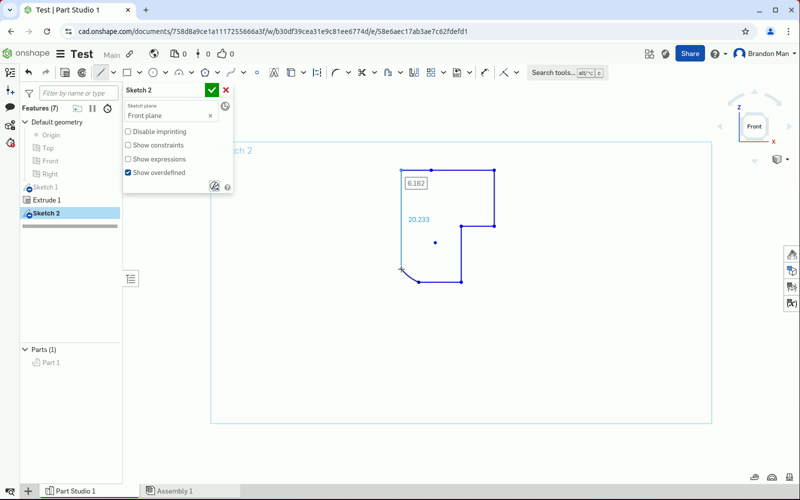
key(esc)
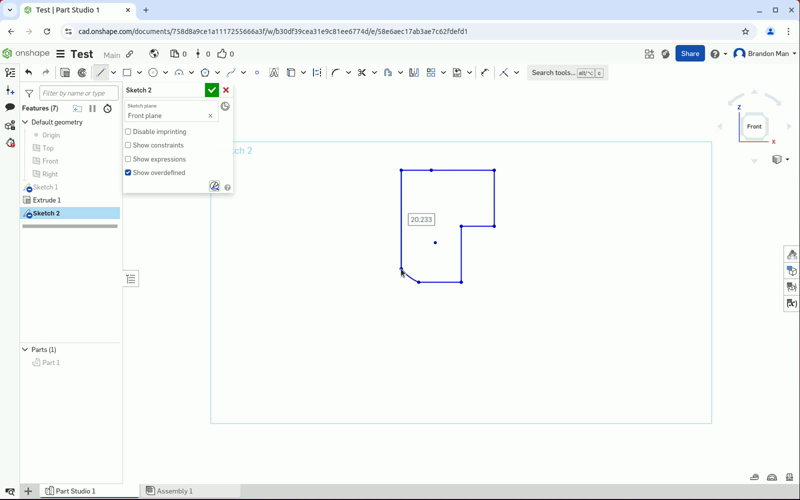
mouse_move(434, 256)
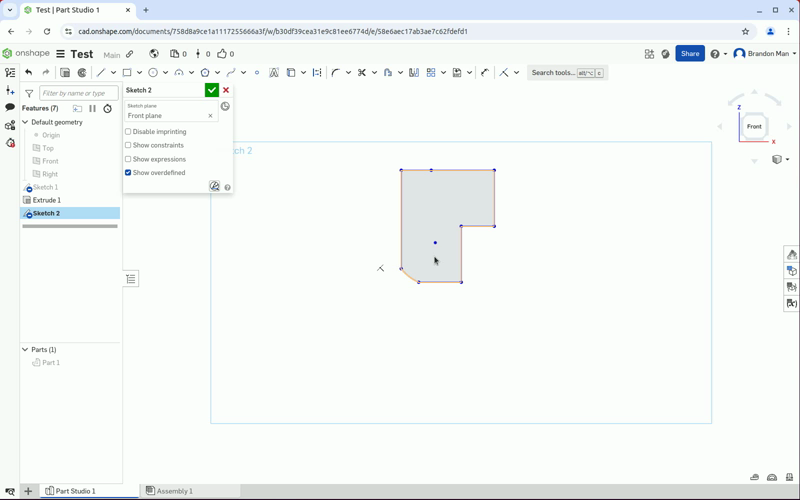
click(434, 256)
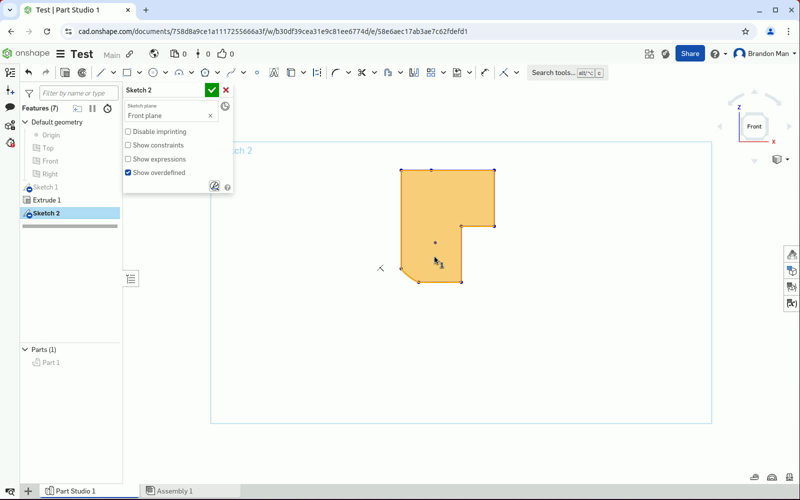
mouse_move(73, 352)
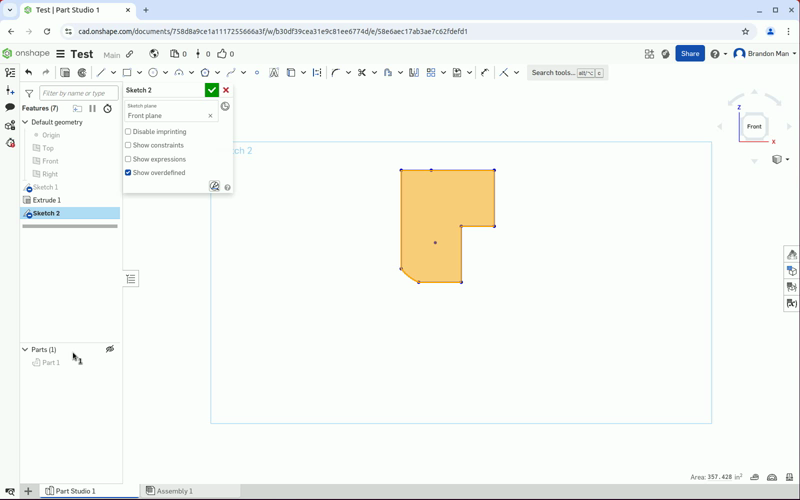
key(shift+y)
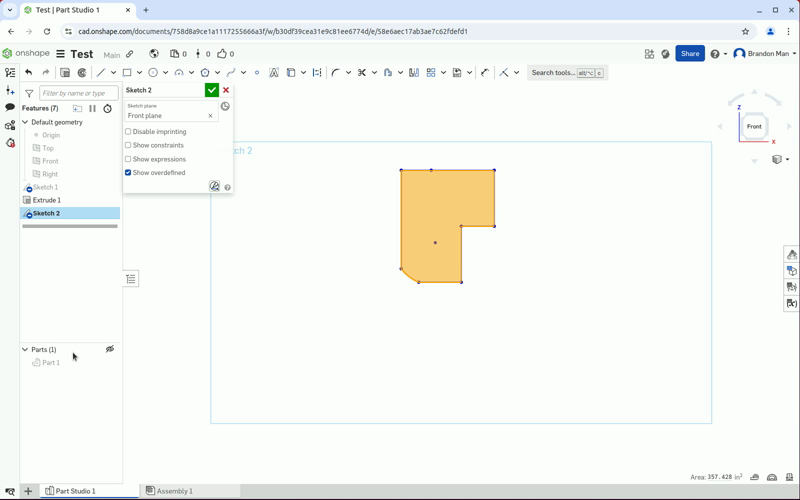
key(shift+e)
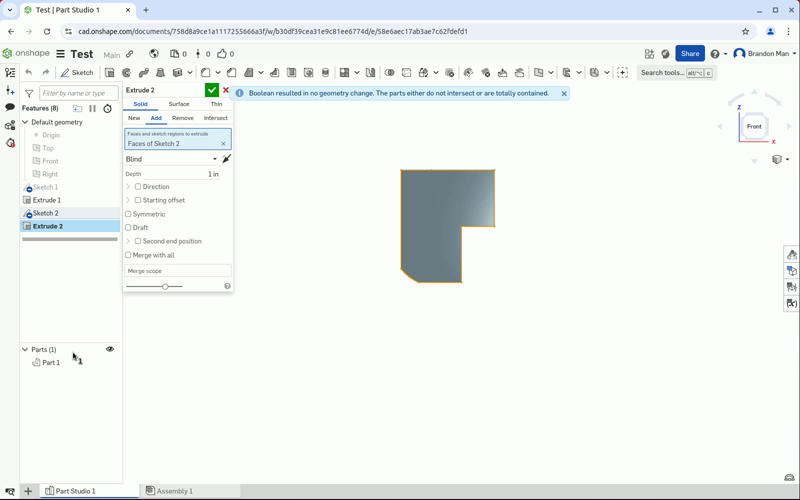
mouse_move(143, 106)
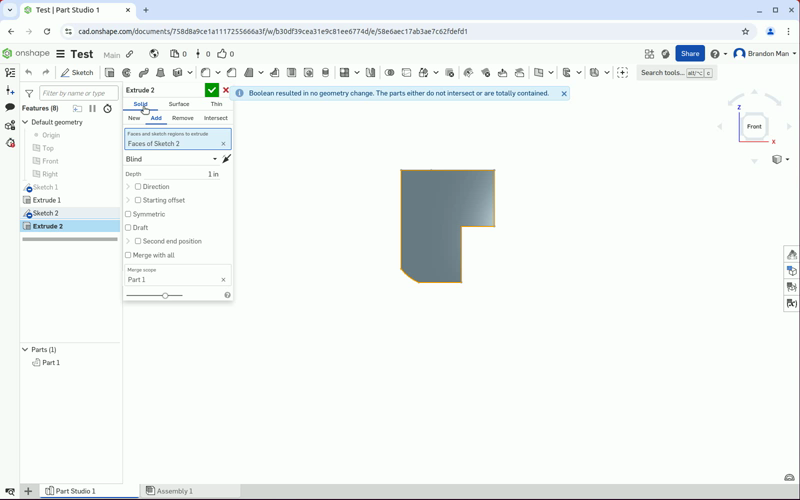
click(143, 106)
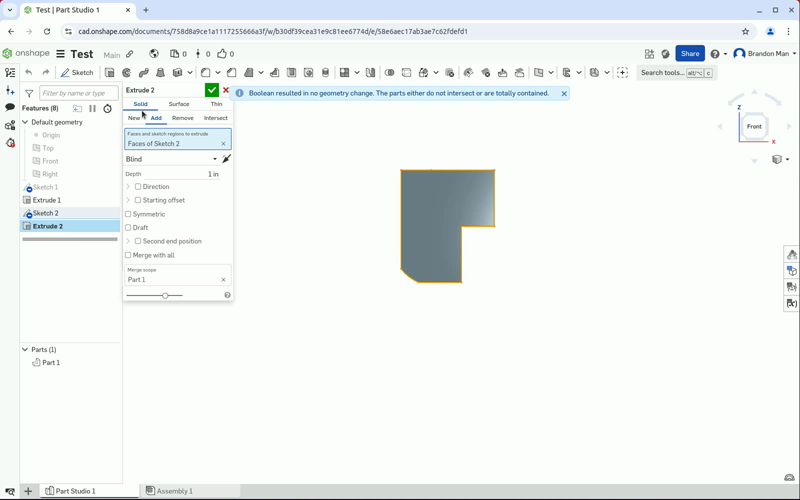
mouse_move(137, 120)
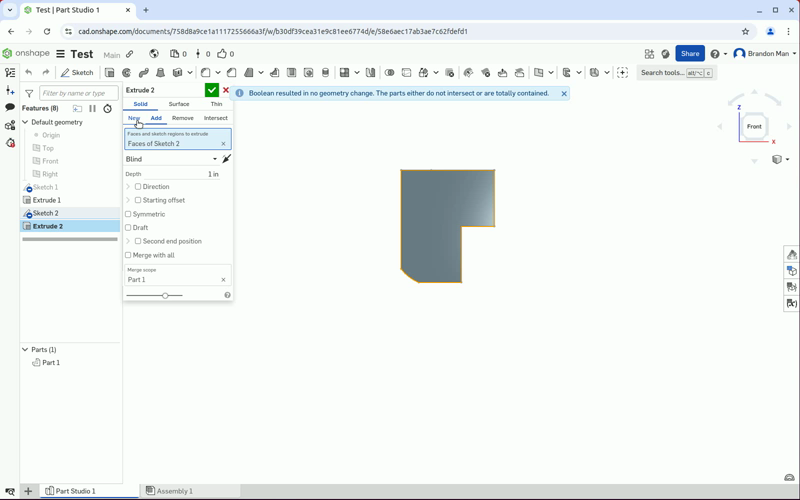
click(137, 120)
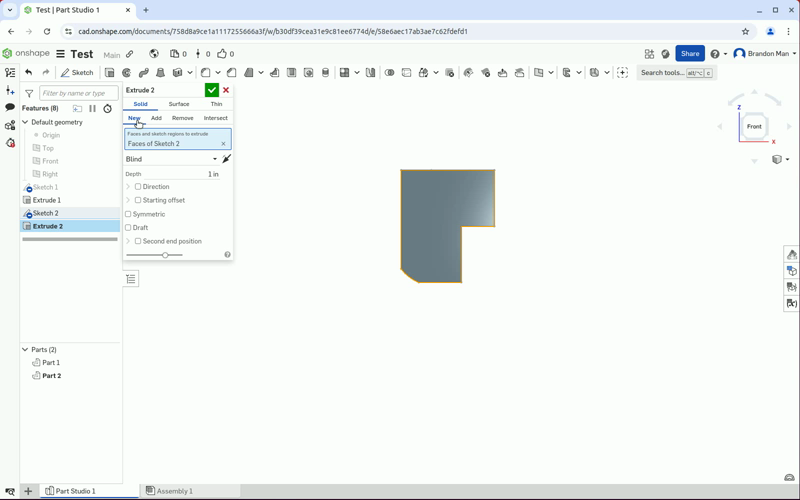
key(tab, 4)
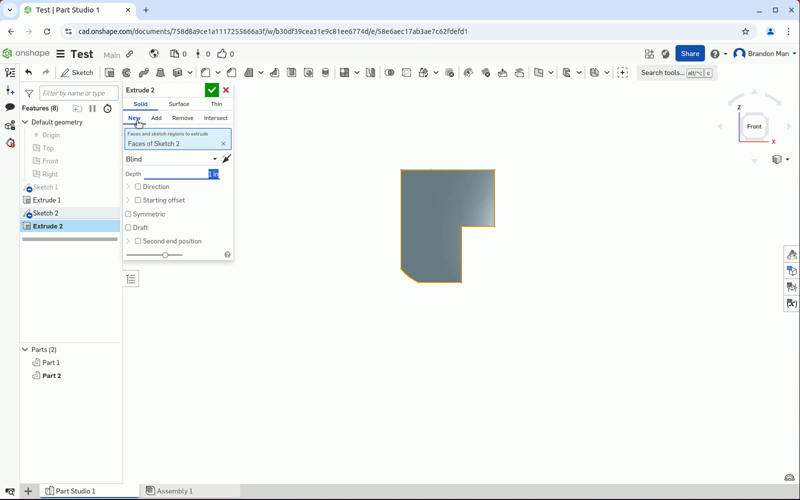
text(5.777)
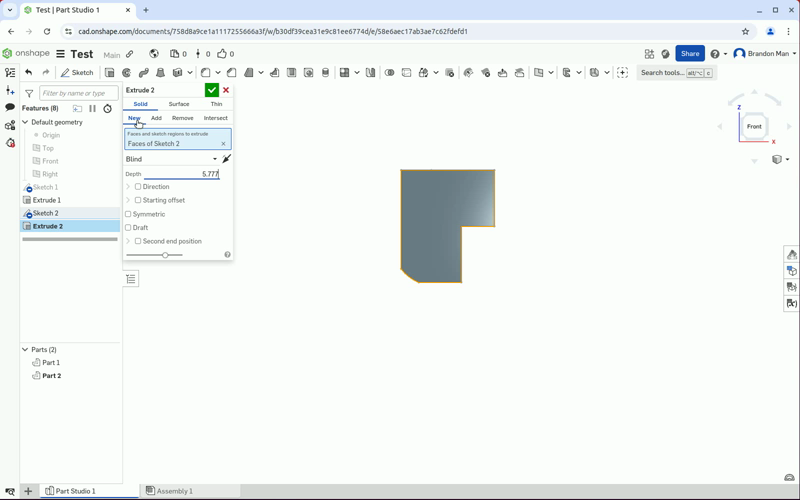
key(enter)
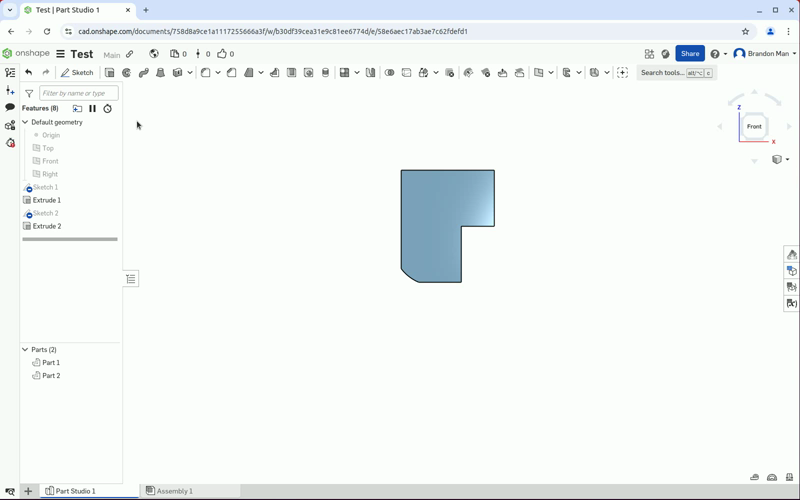
key(shift+h)
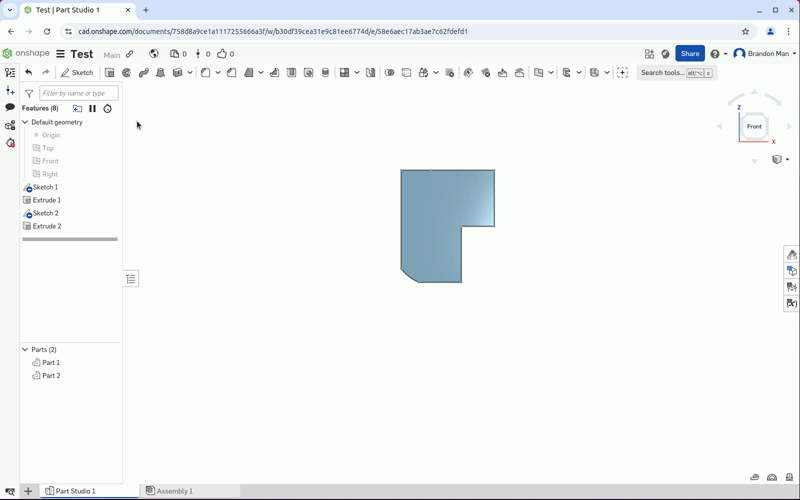
key(shift+h)
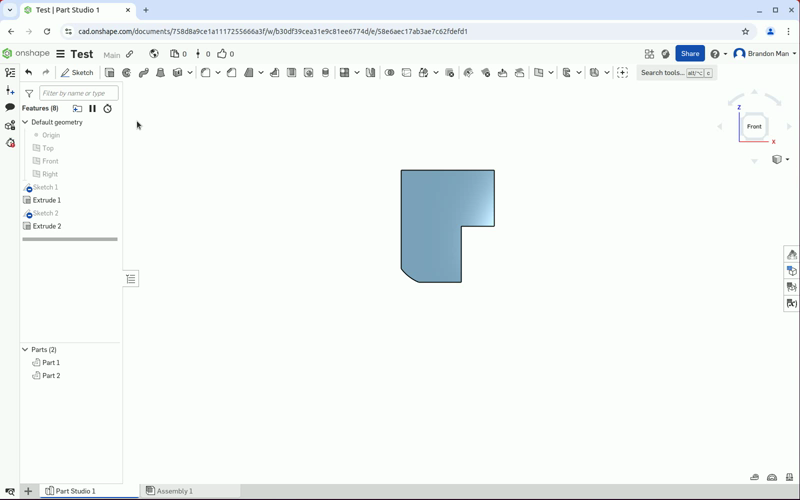
mouse_move(73, 189)
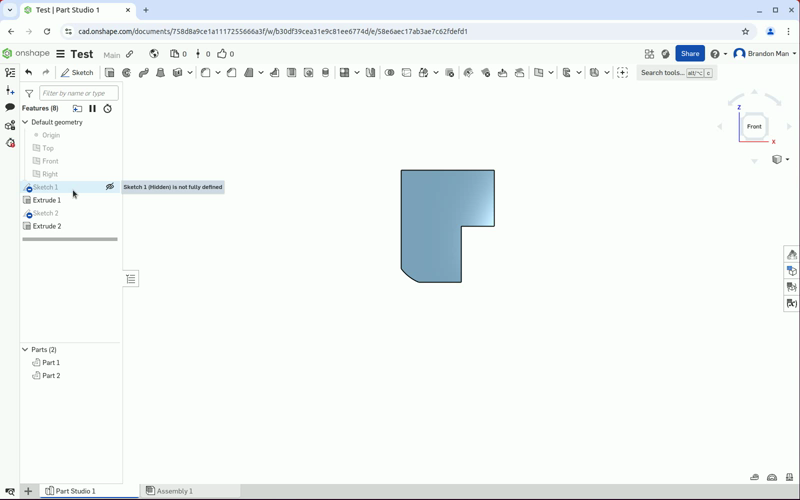
click(73, 189)
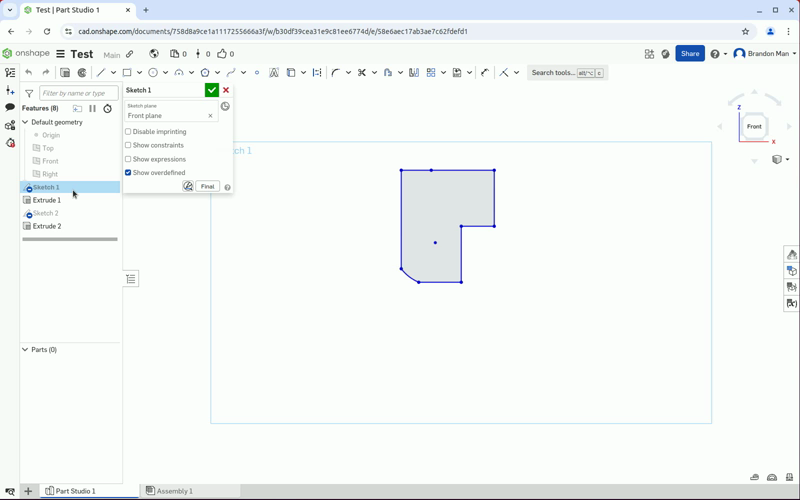
mouse_move(229, 92)
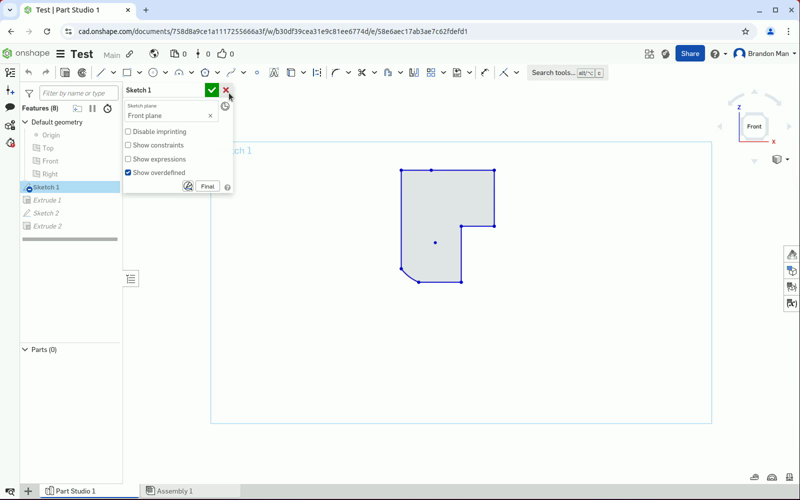
click(229, 92)
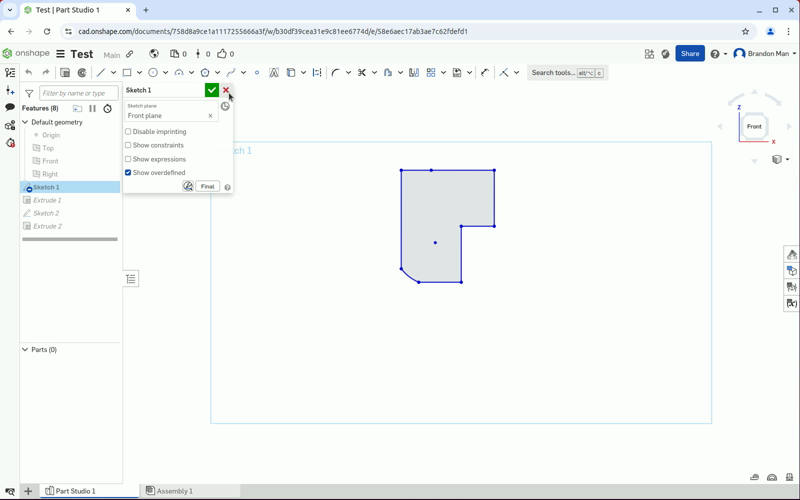
key(shift+s)
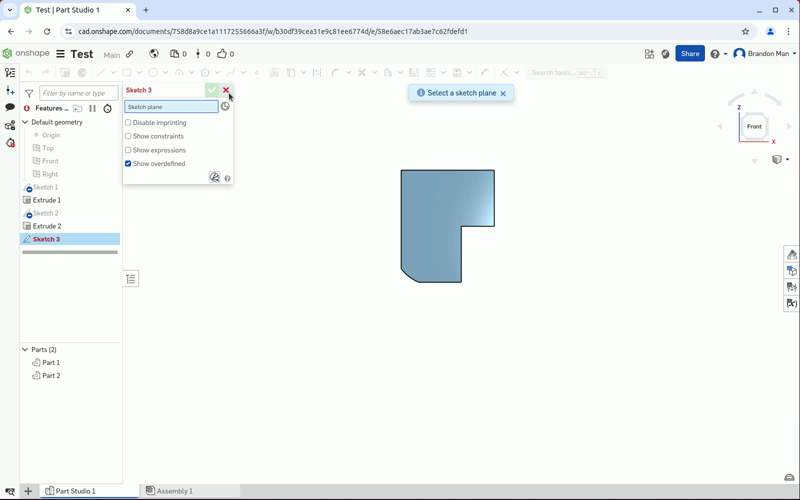
mouse_move(73, 163)
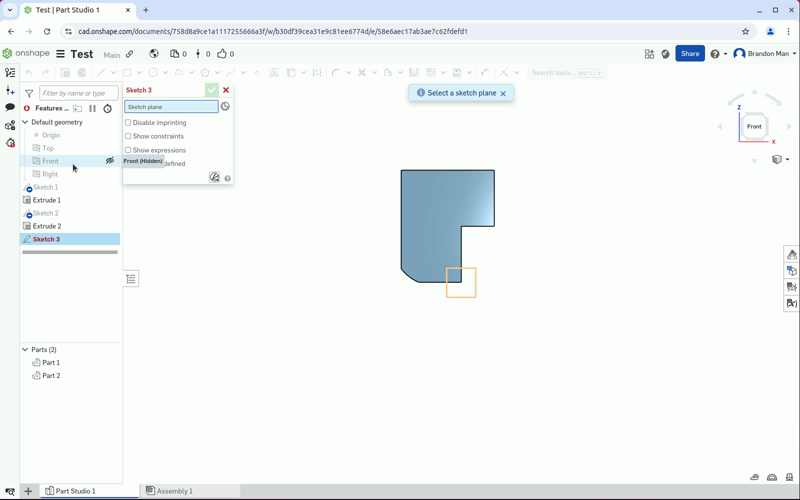
click(73, 163)
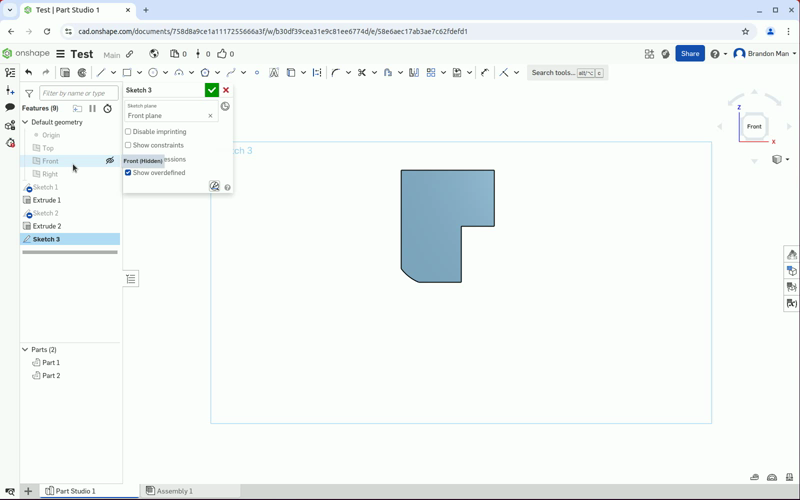
mouse_move(73, 352)
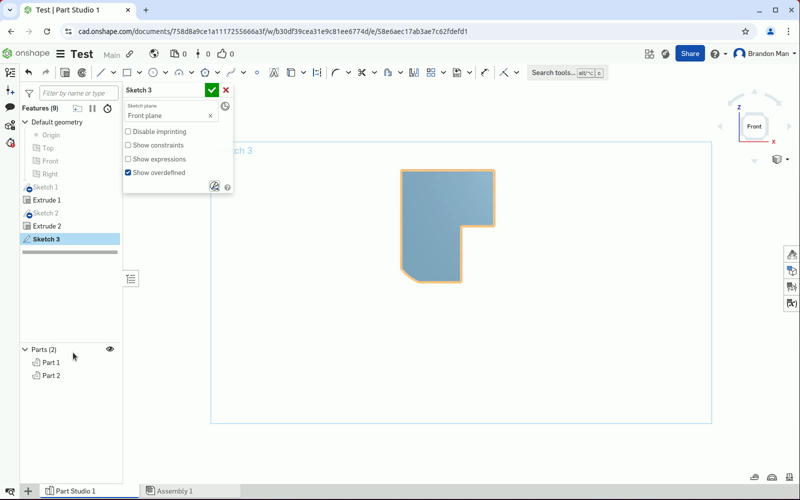
key(y)
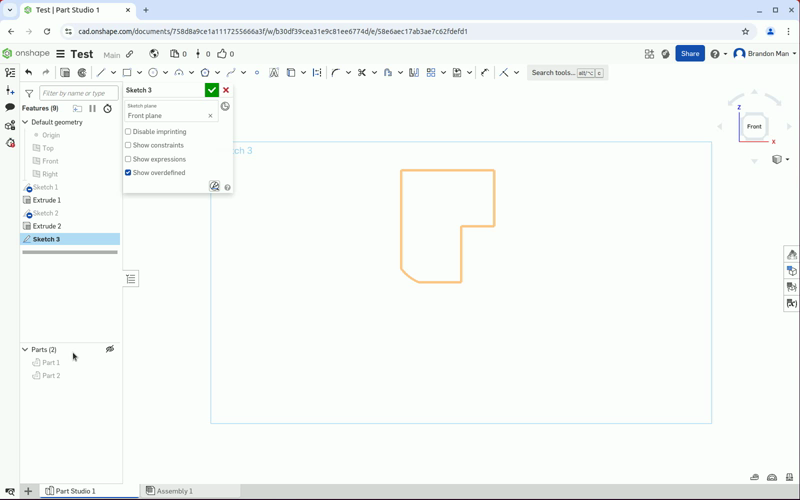
key(a)
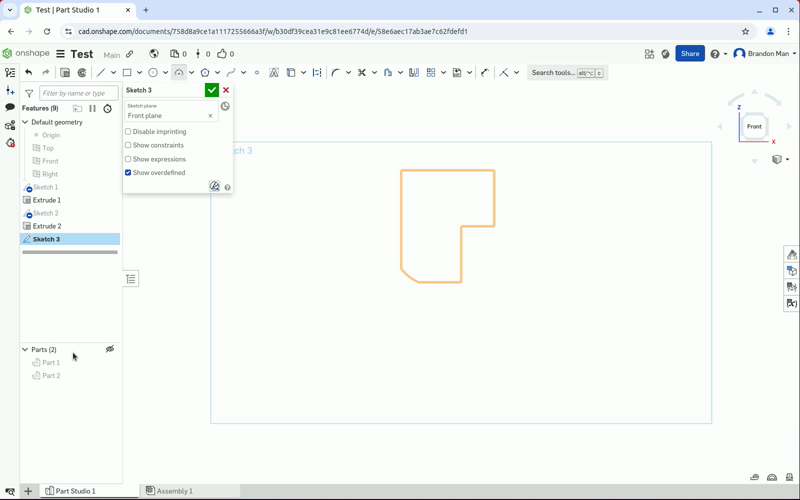
key_down(shift)
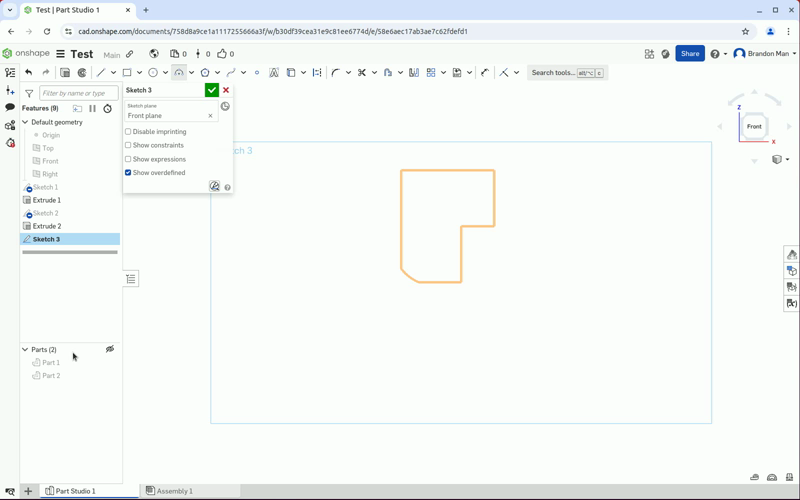
mouse_move(418, 282)
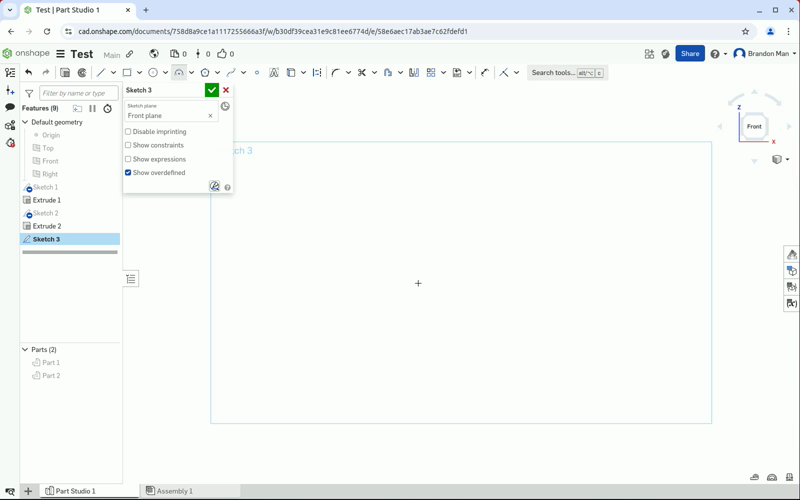
click(418, 282)
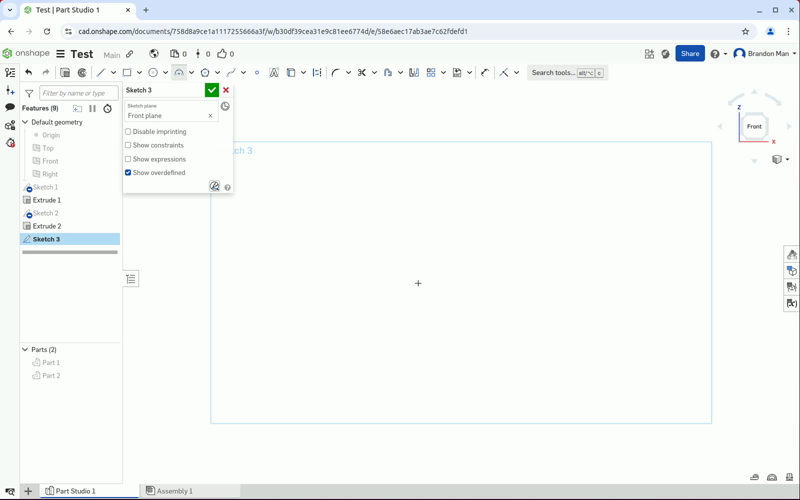
key_up(shift)
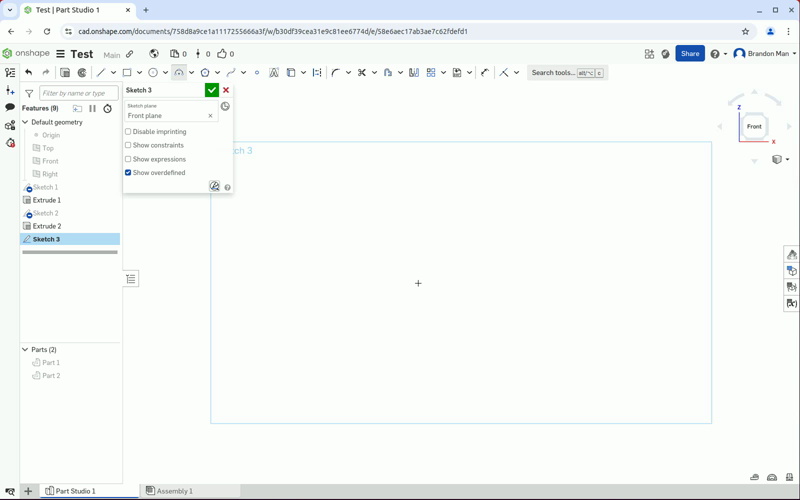
key_down(shift)
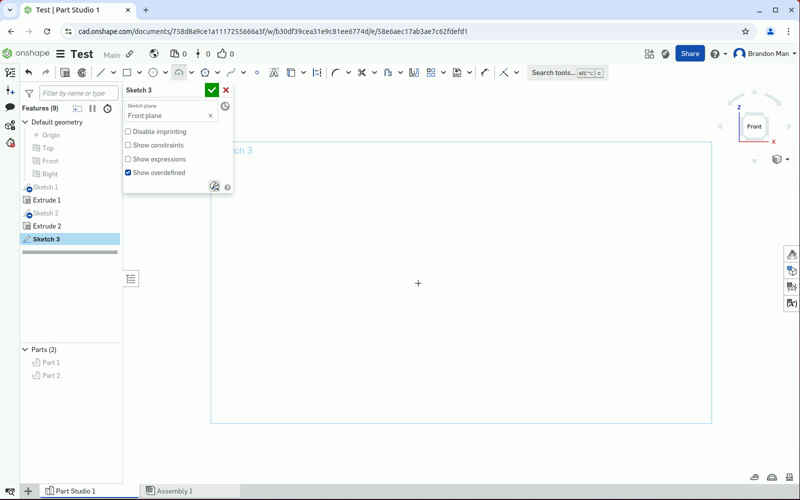
mouse_move(461, 282)
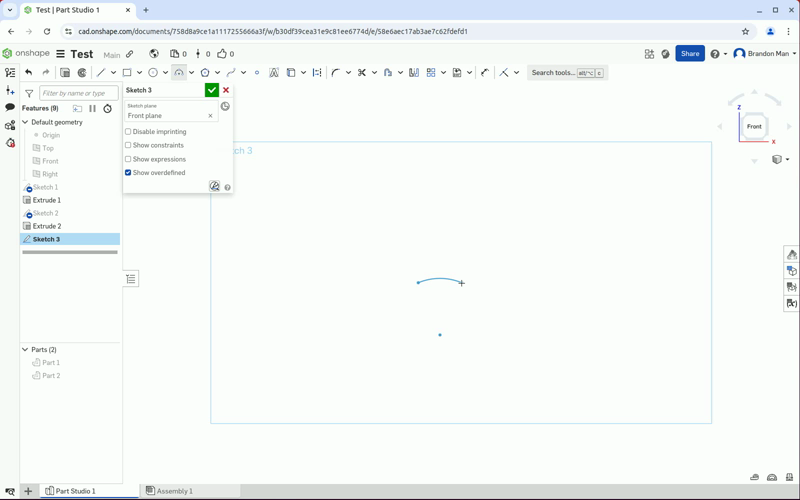
click(461, 282)
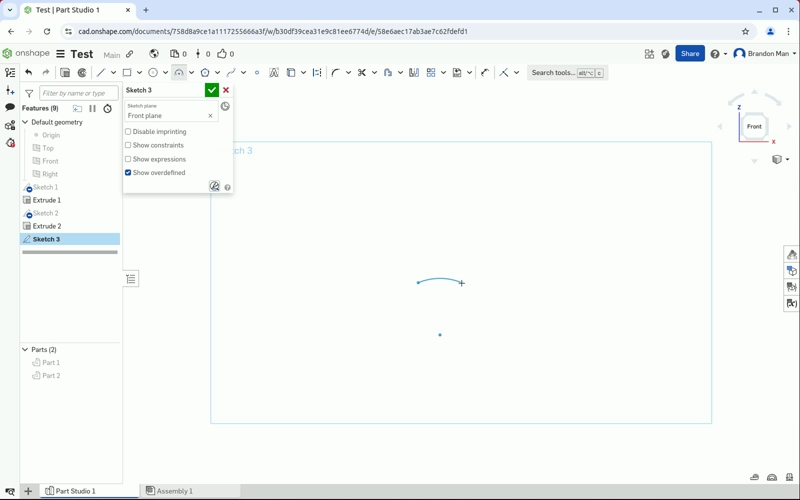
mouse_move(440, 287)
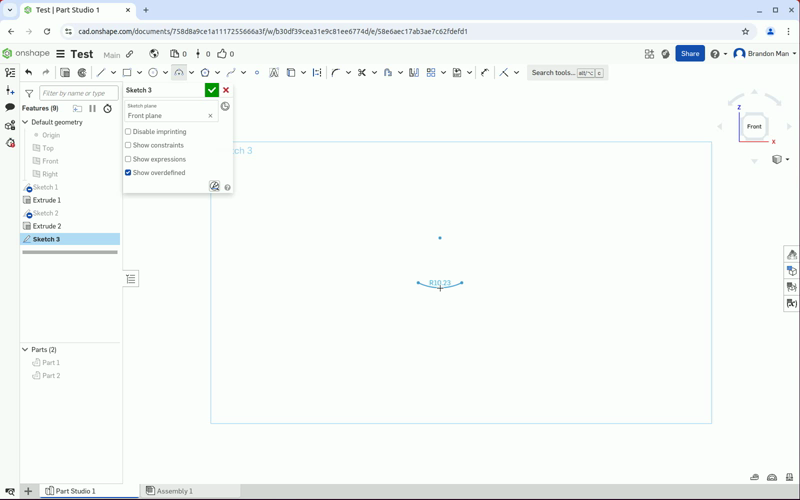
click(440, 287)
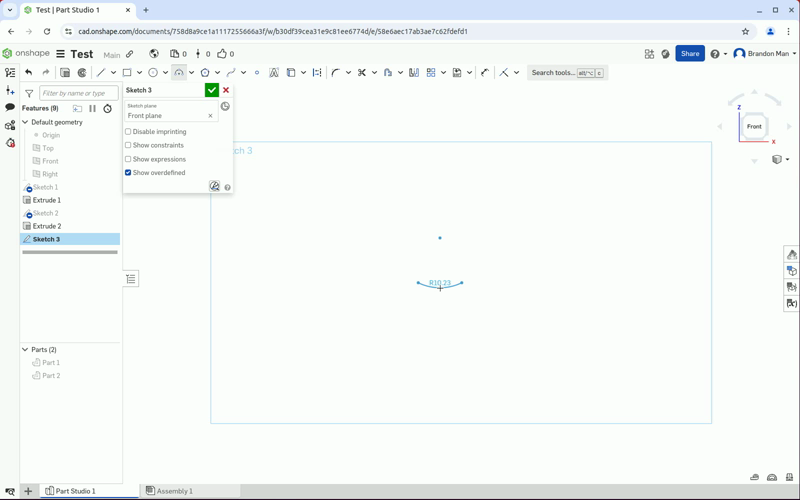
key_up(shift)
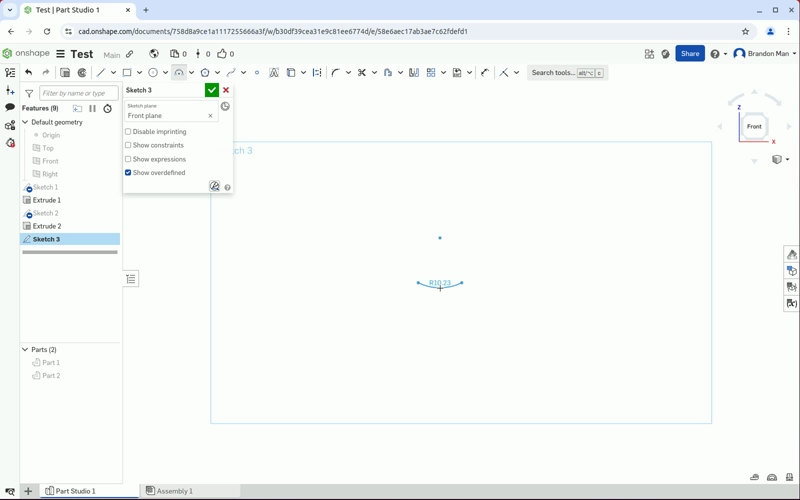
key(esc)
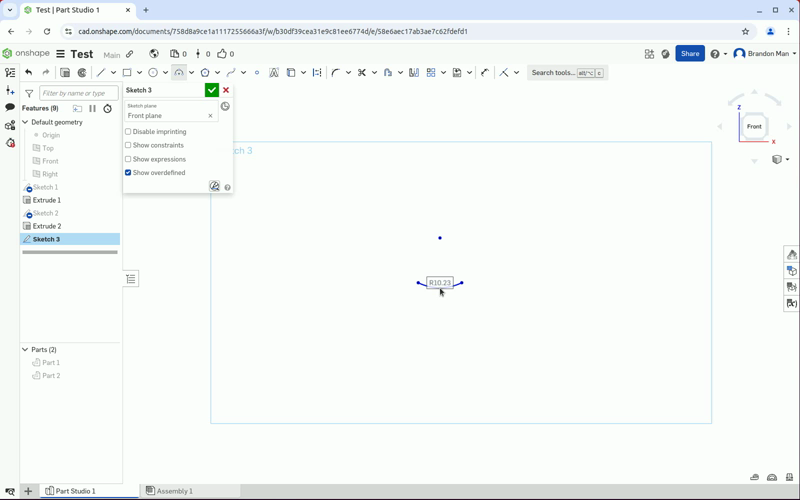
key(l)
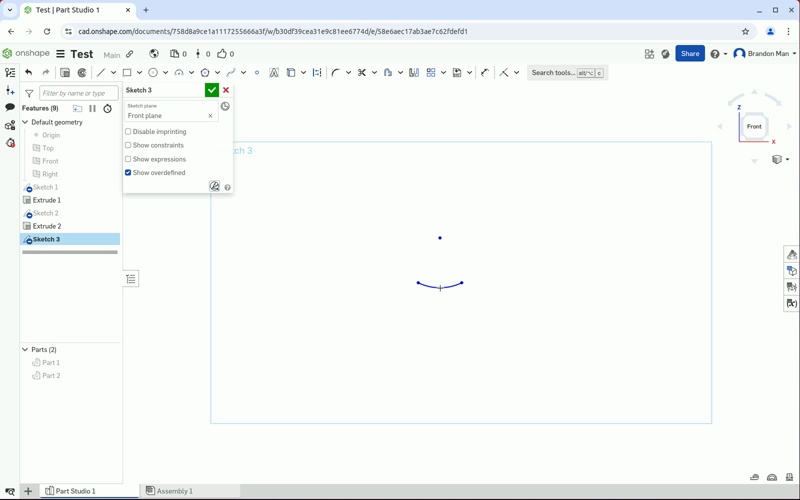
mouse_move(461, 282)
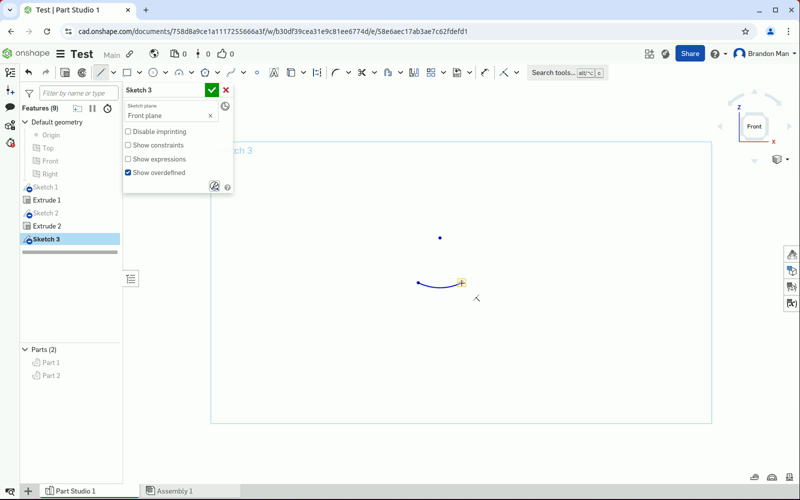
click(461, 282)
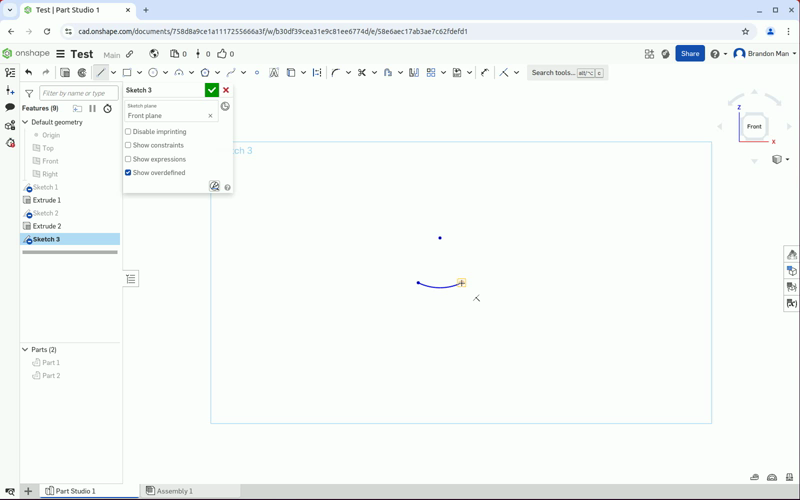
mouse_move(491, 282)
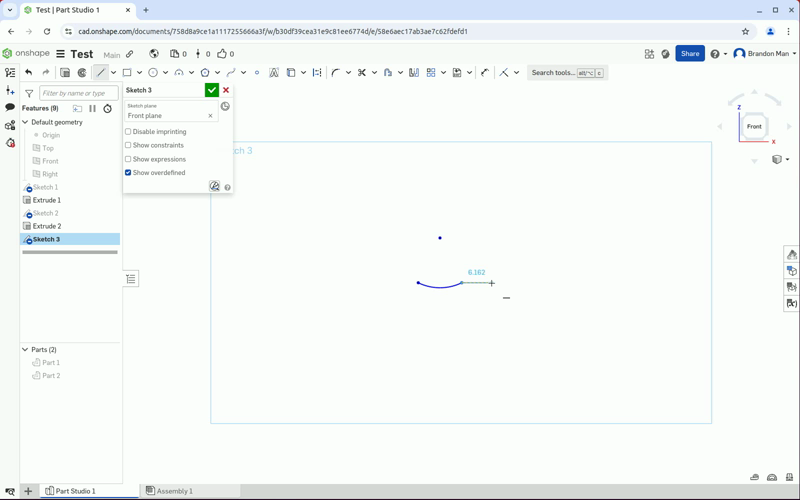
key_down(shift)
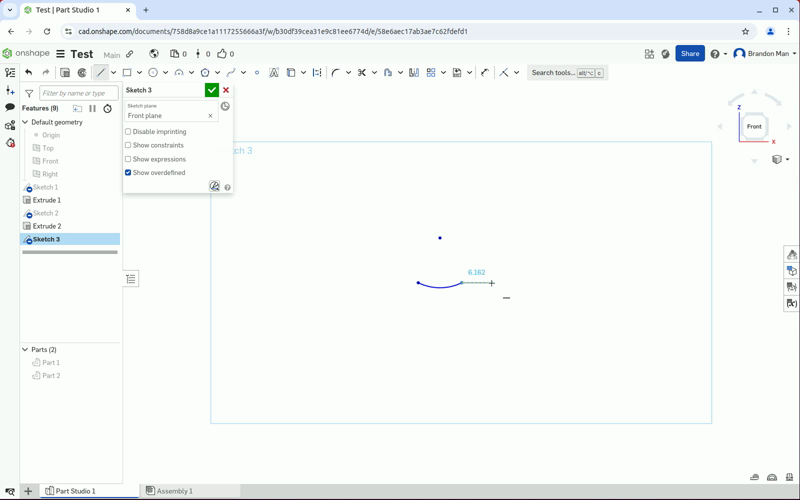
mouse_move(418, 282)
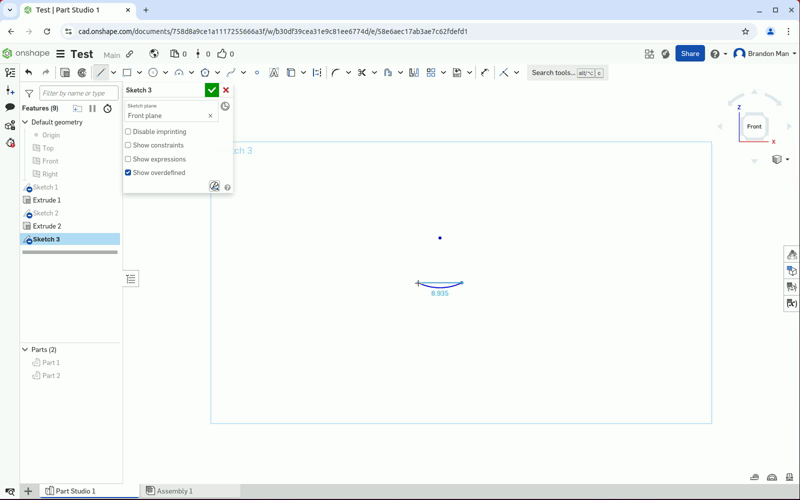
key_up(shift)
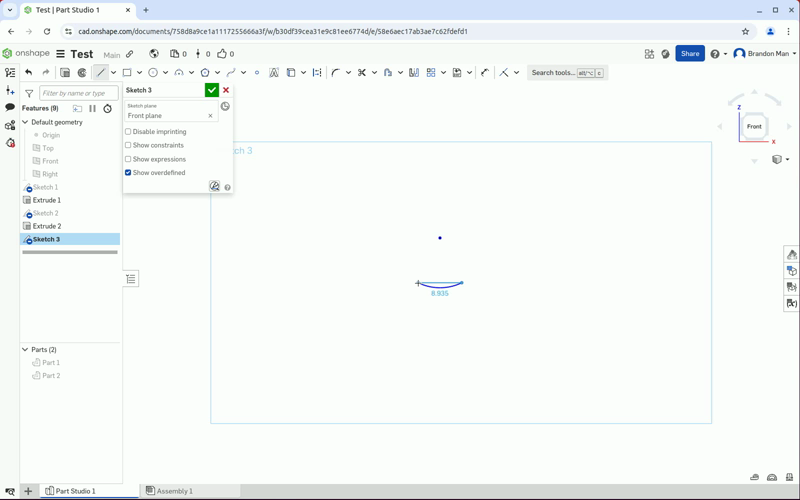
click(418, 282)
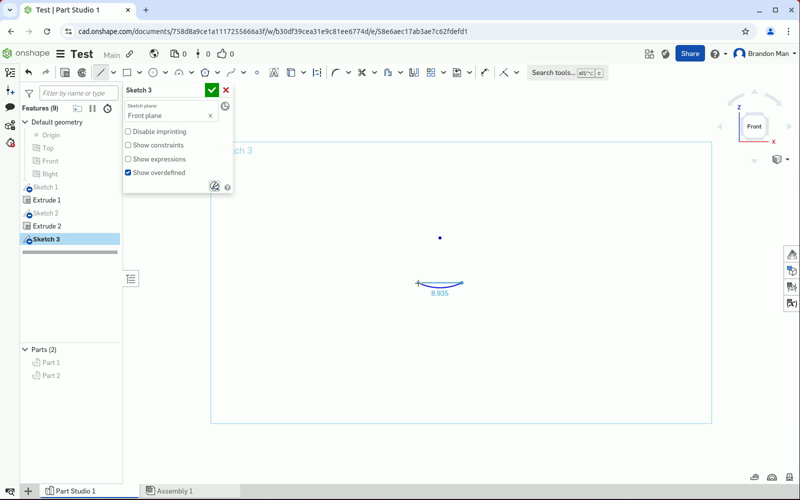
key(esc)
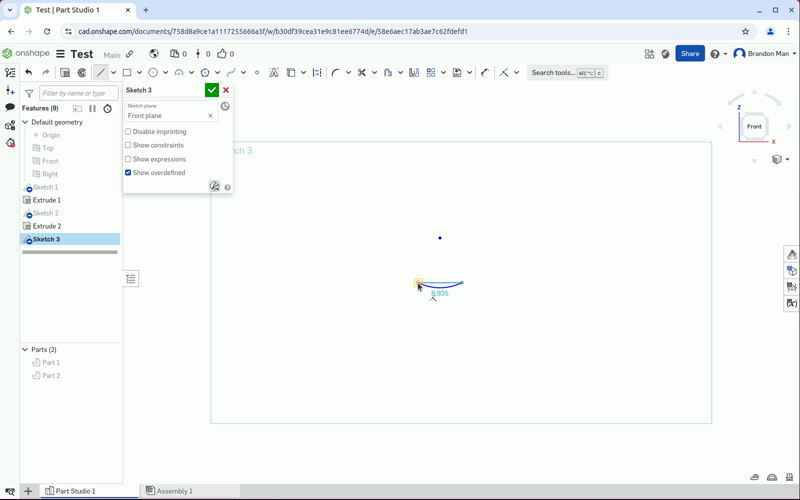
mouse_move(440, 283)
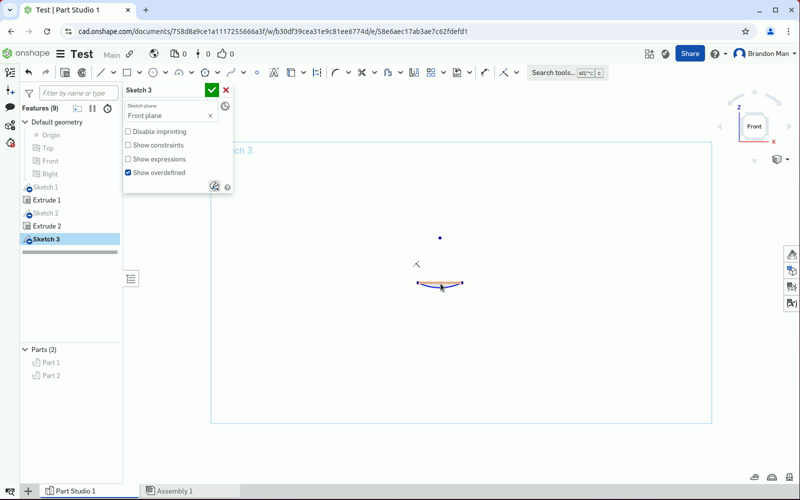
scroll(6)
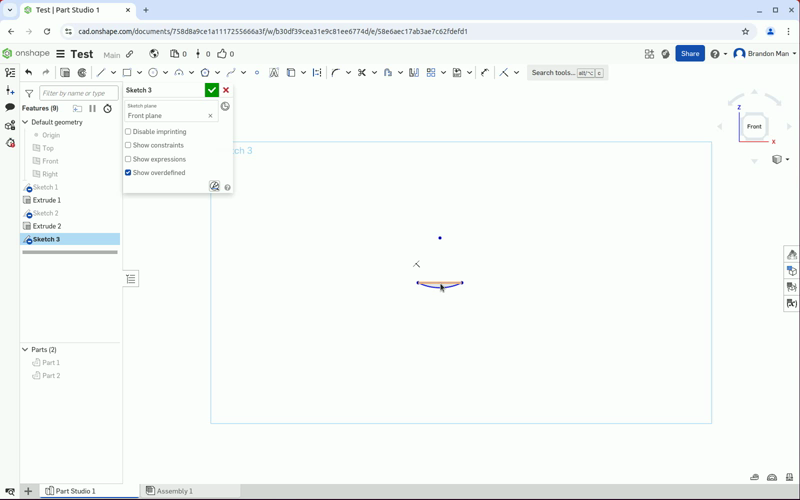
scroll(6)
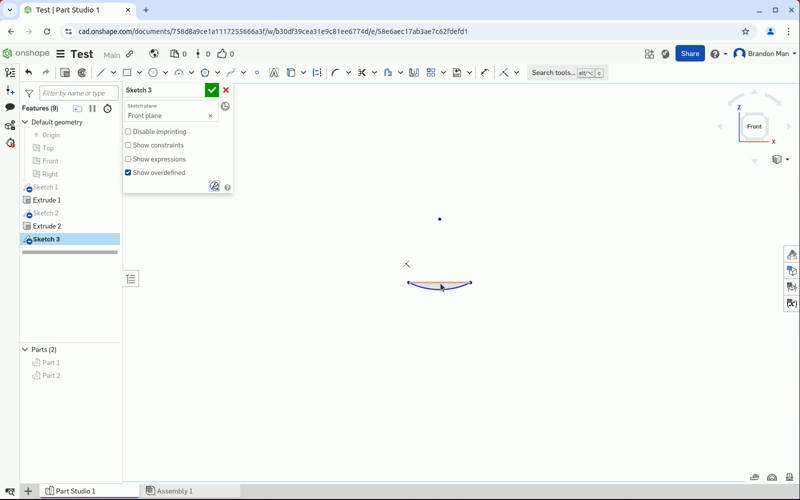
scroll(6)
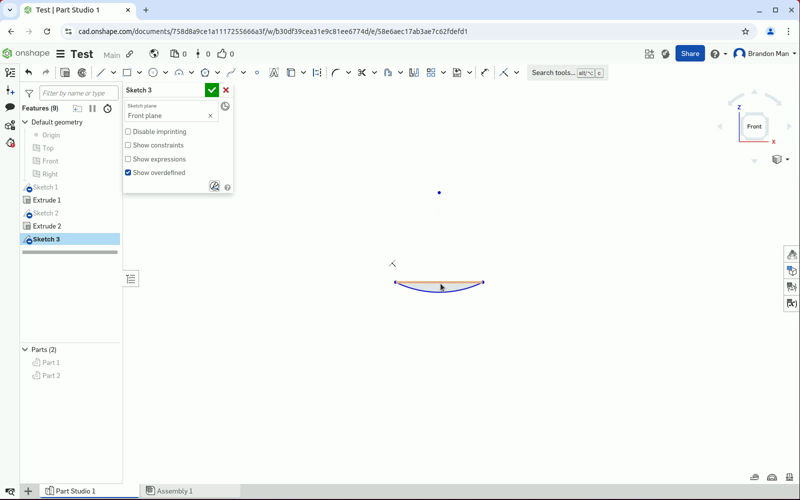
scroll(6)
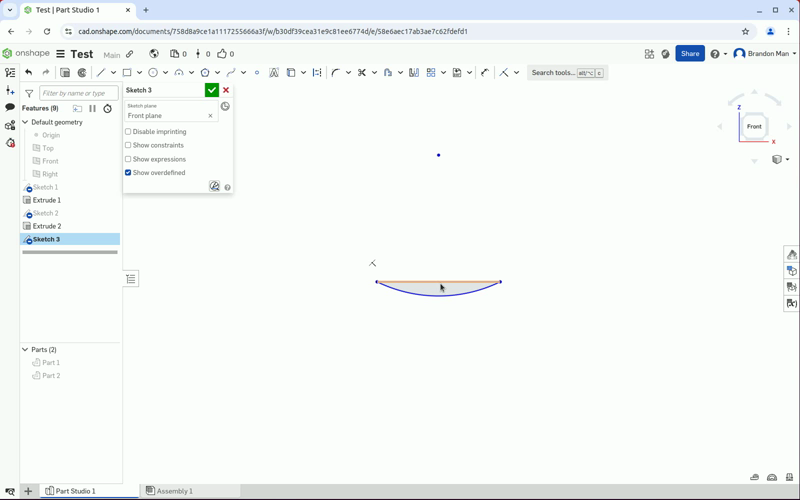
scroll(6)
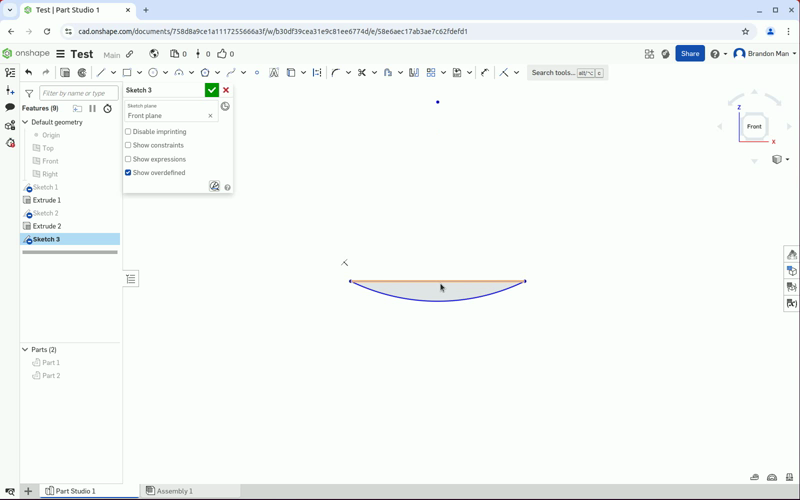
scroll(6)
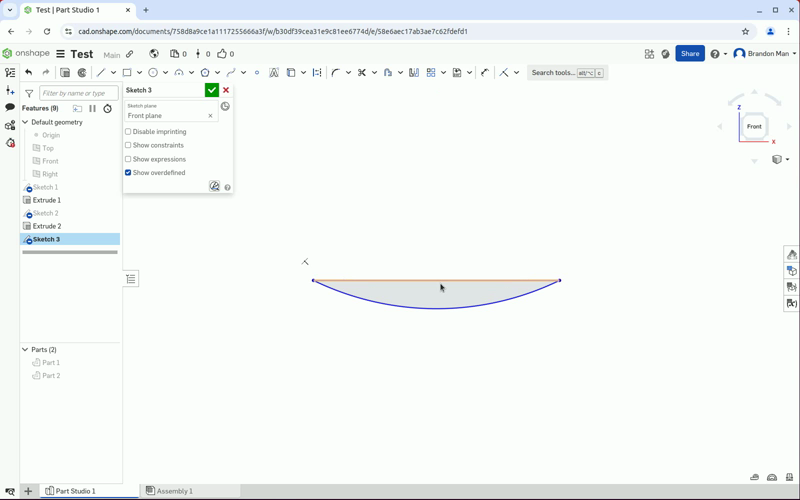
scroll(6)
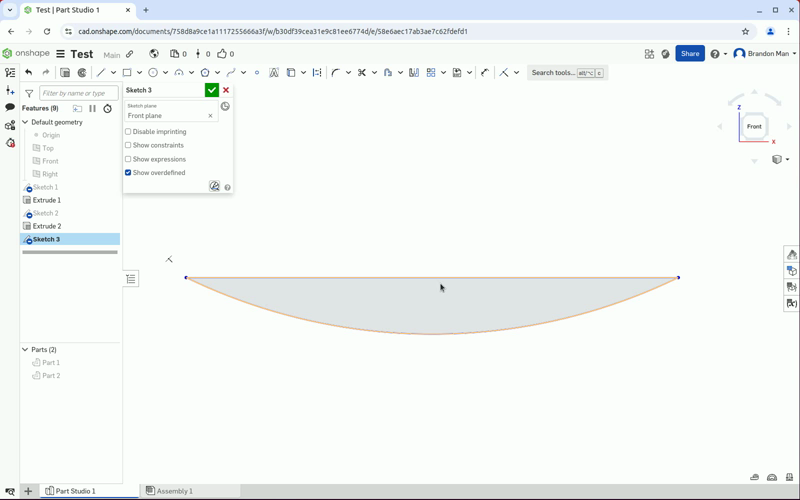
click(440, 283)
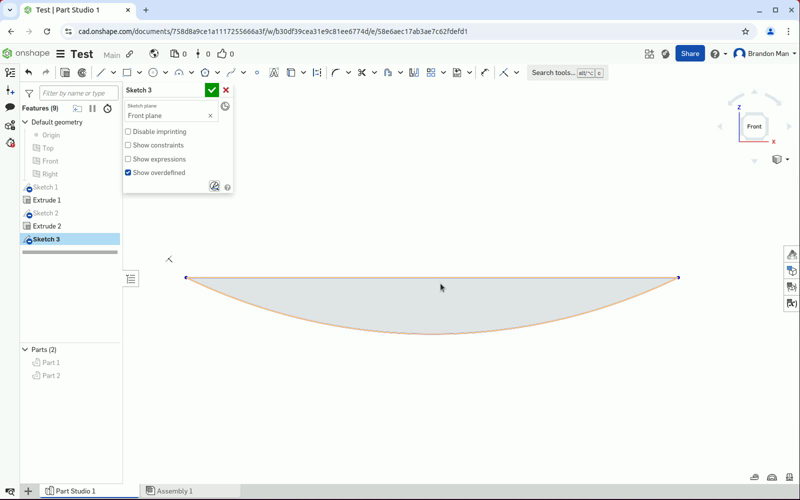
scroll(-6)
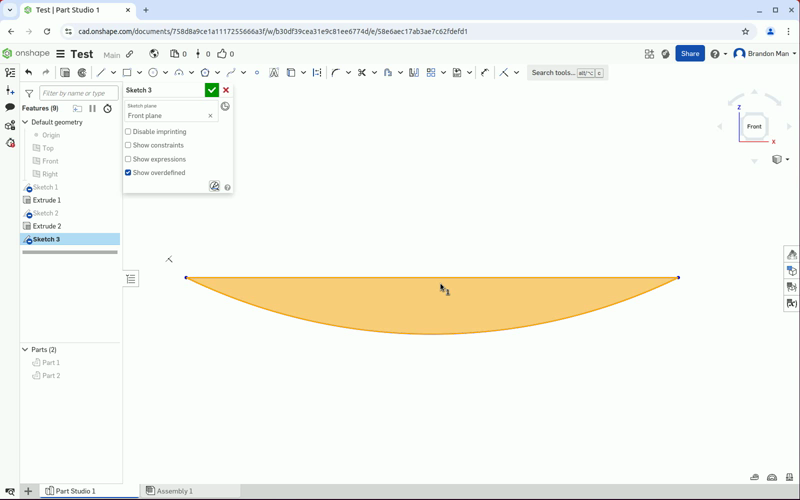
scroll(-6)
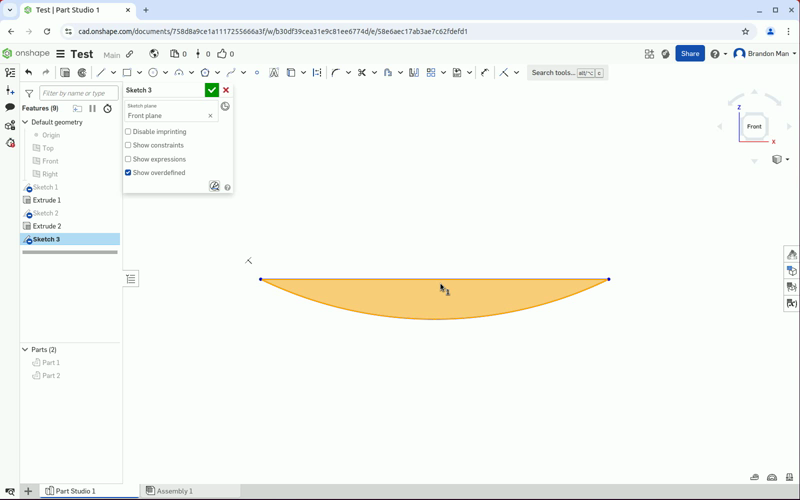
scroll(-6)
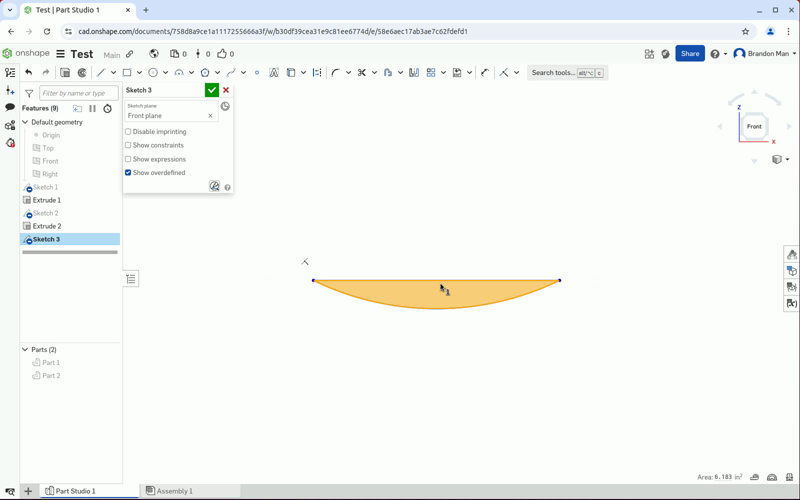
scroll(-6)
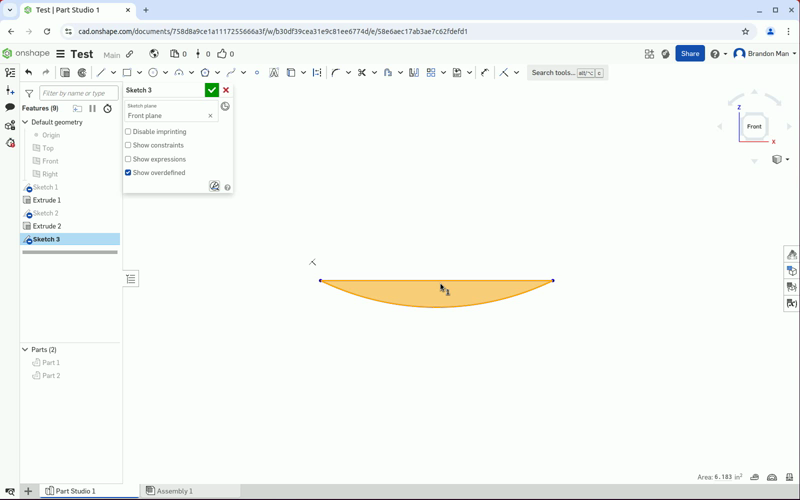
scroll(-6)
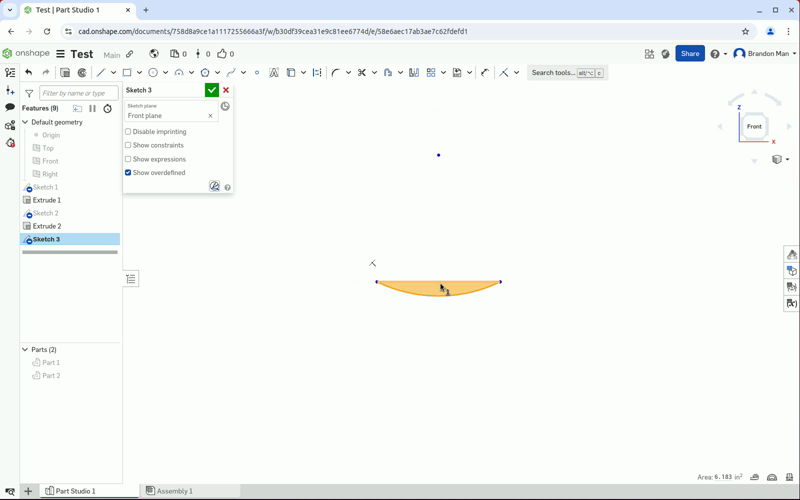
scroll(-6)
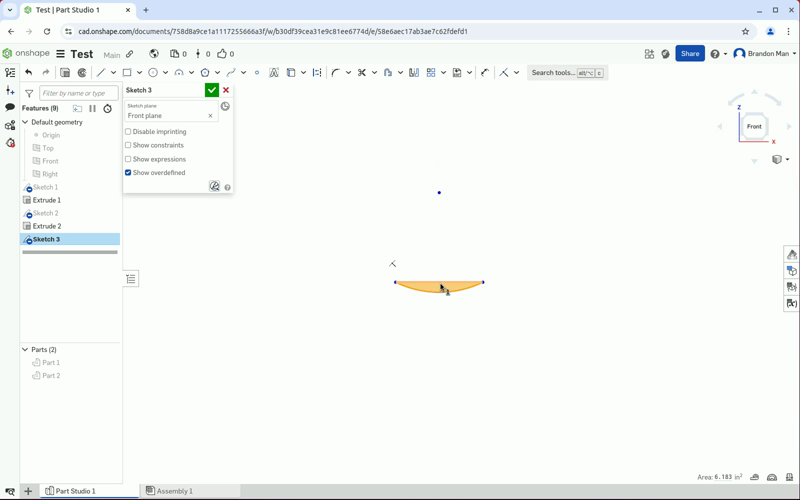
scroll(-6)
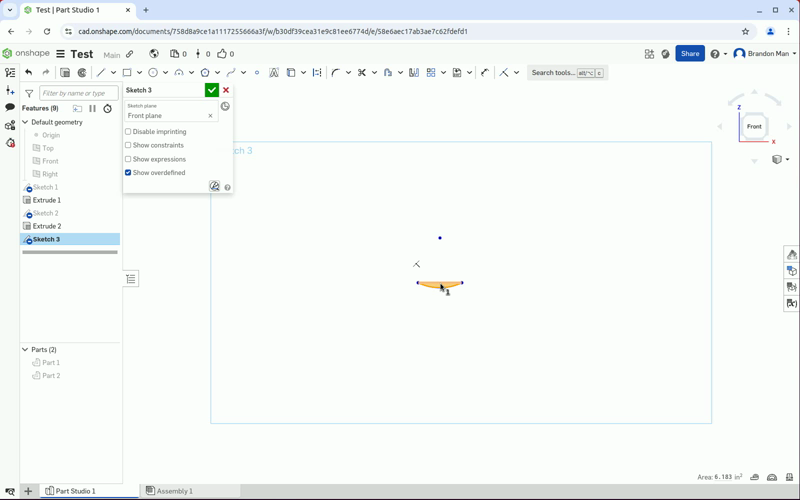
mouse_move(73, 352)
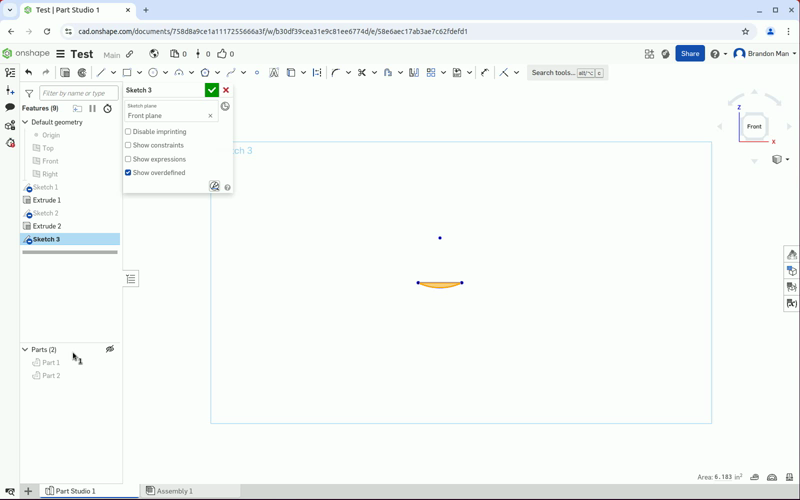
key(shift+y)
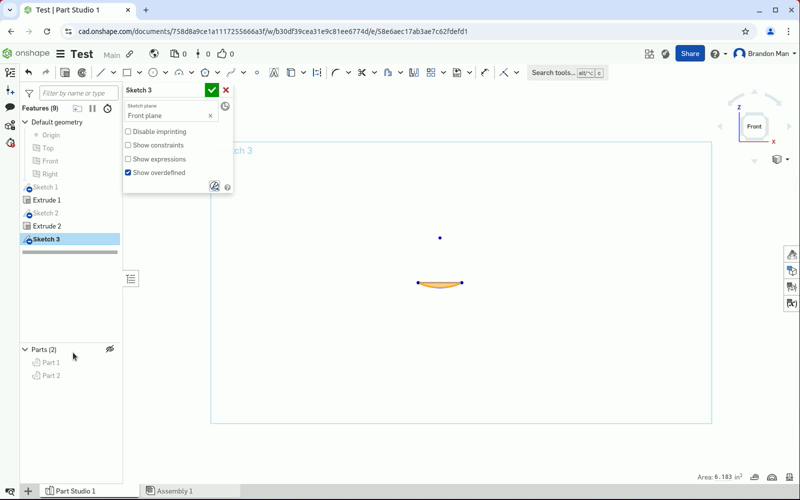
key(shift+e)
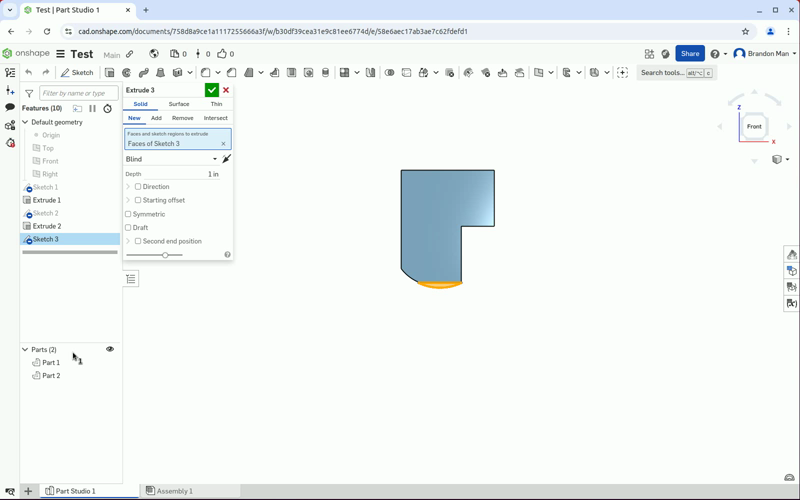
mouse_move(143, 106)
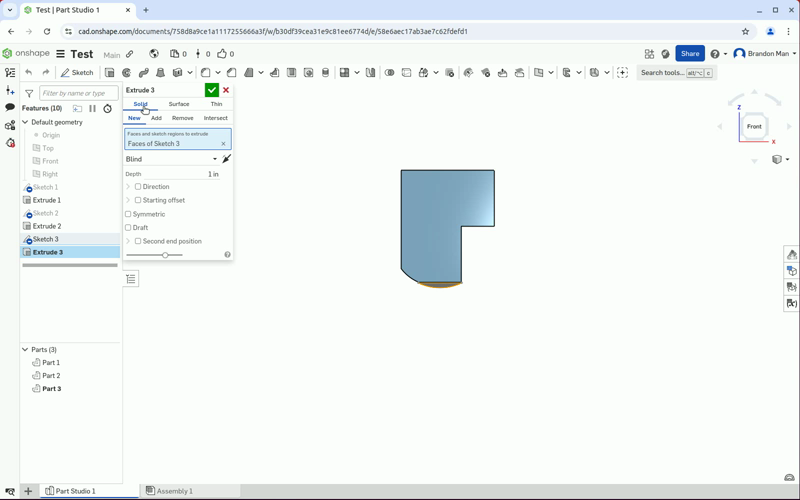
click(143, 106)
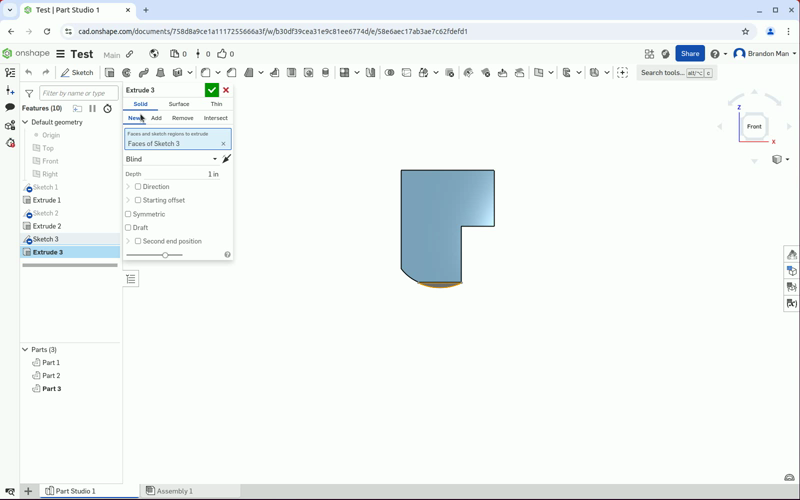
mouse_move(137, 120)
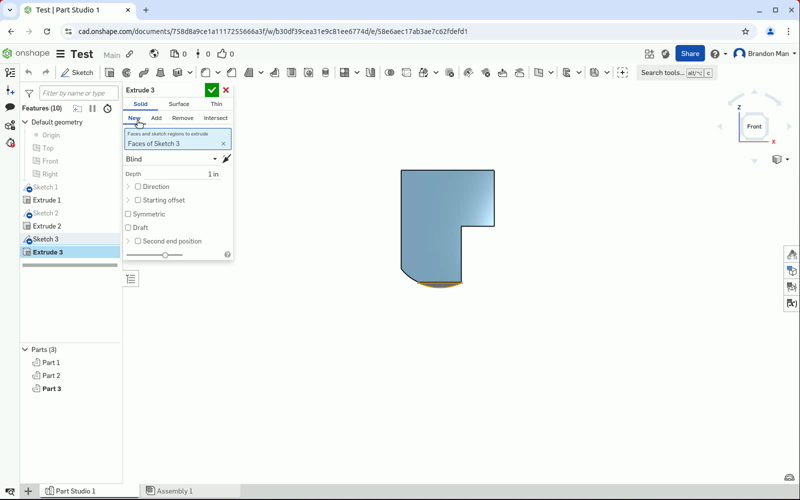
click(137, 120)
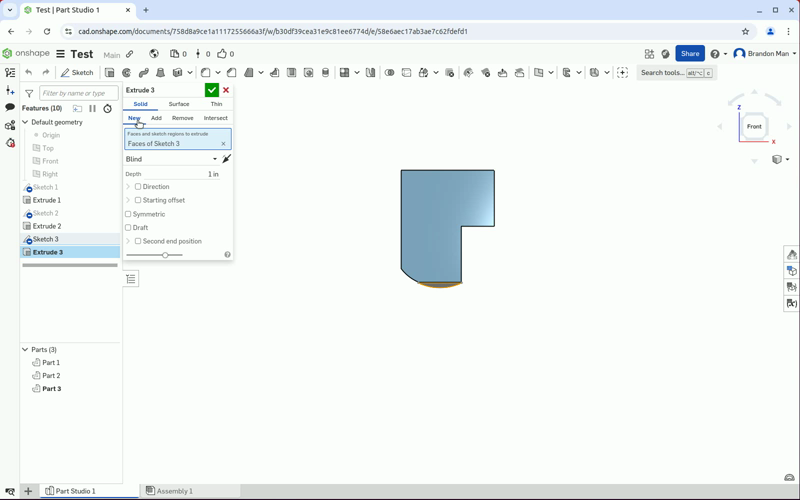
key(tab, 4)
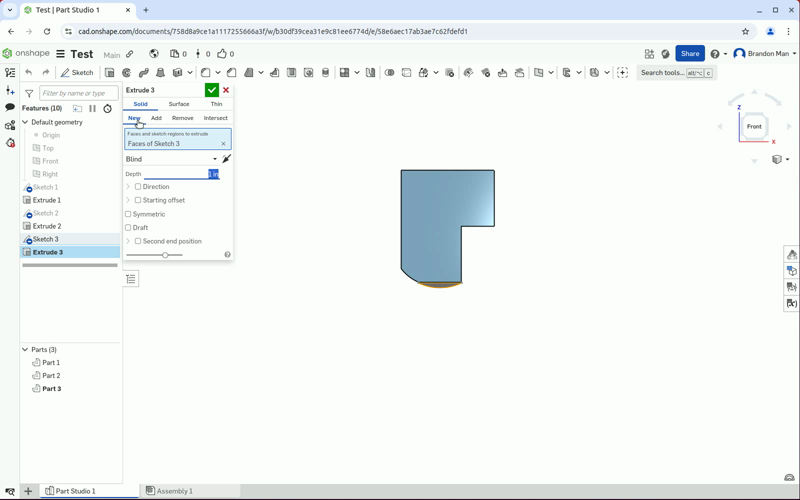
text(5.777)
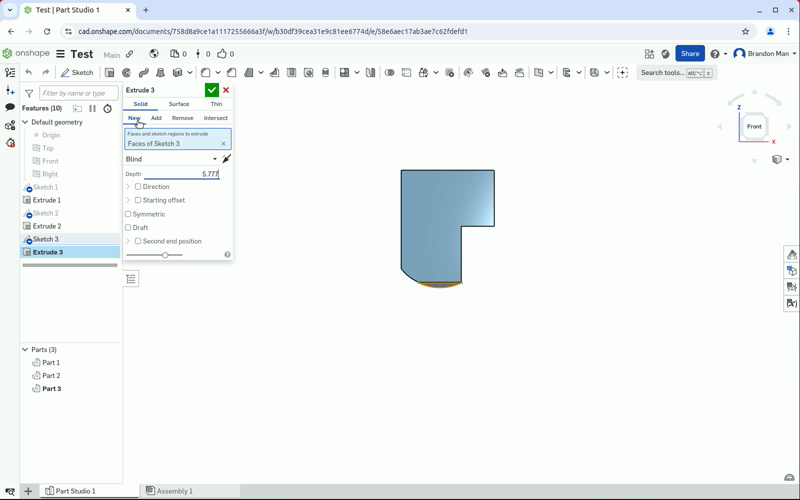
key(enter)
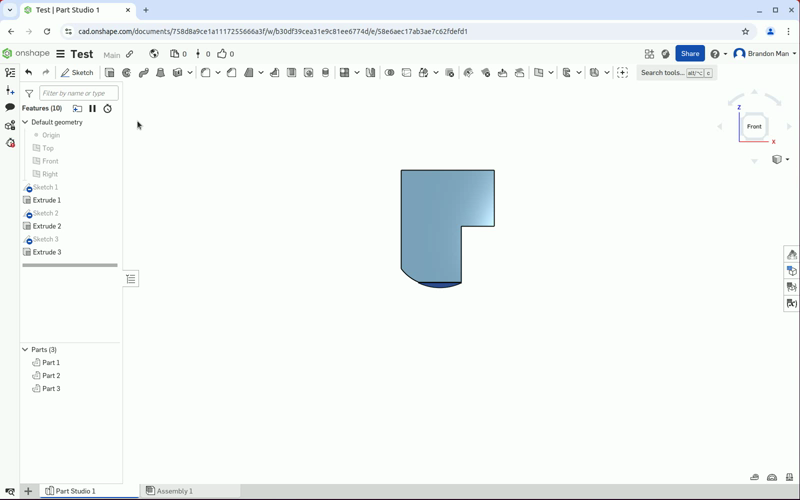
key(shift+h)
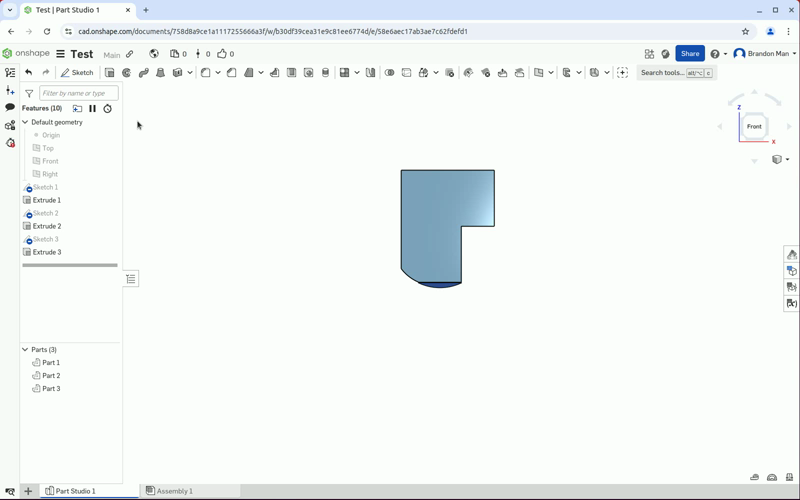
key(shift+h)
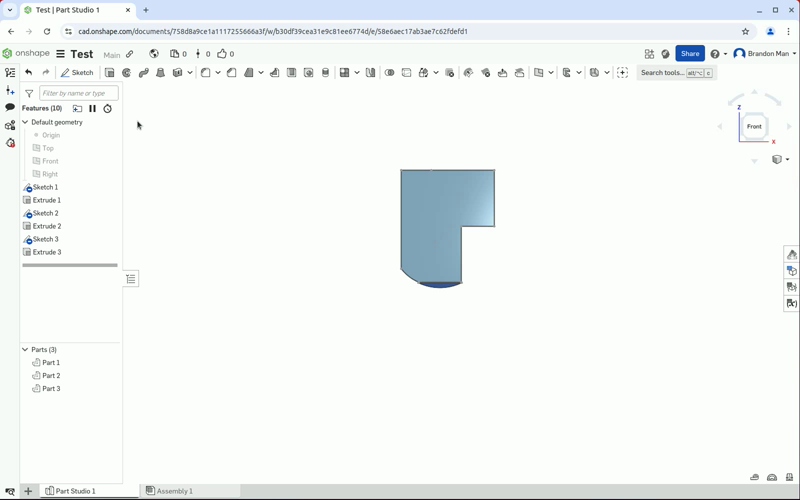
key(shift+7)
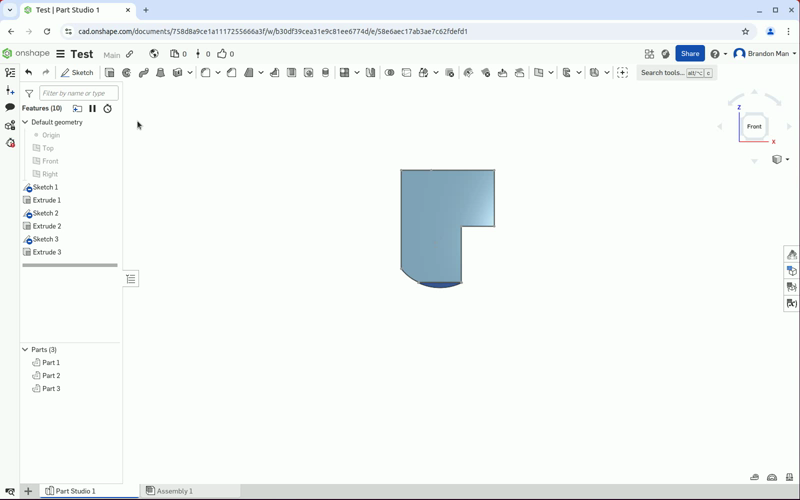
key(left, 2)
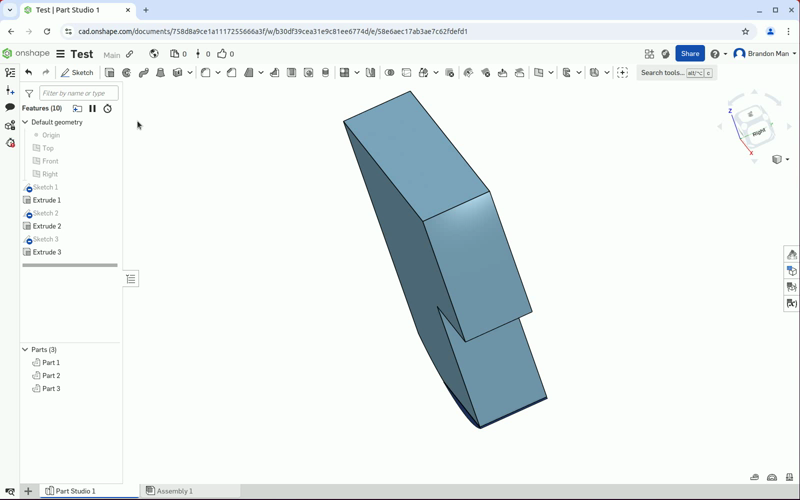
key(down, 2)
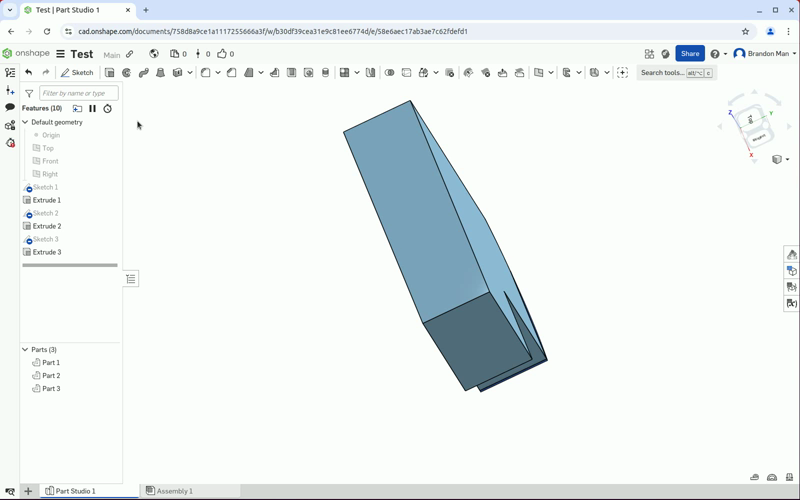
key(up, 2)
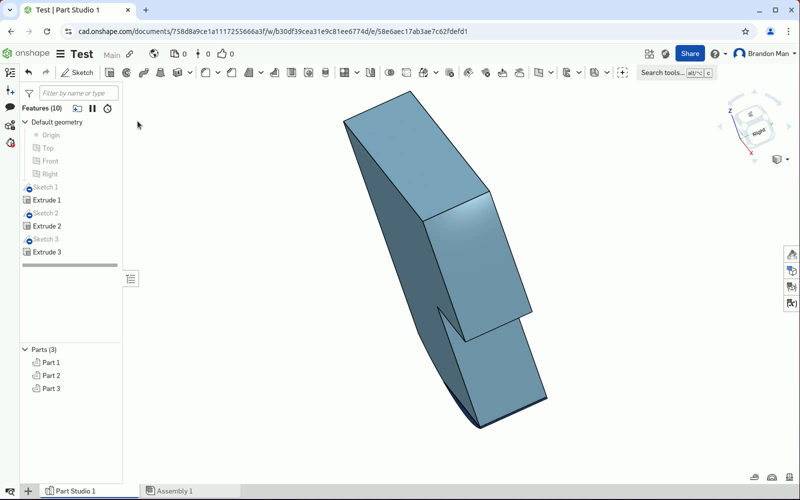
key(right, 2)
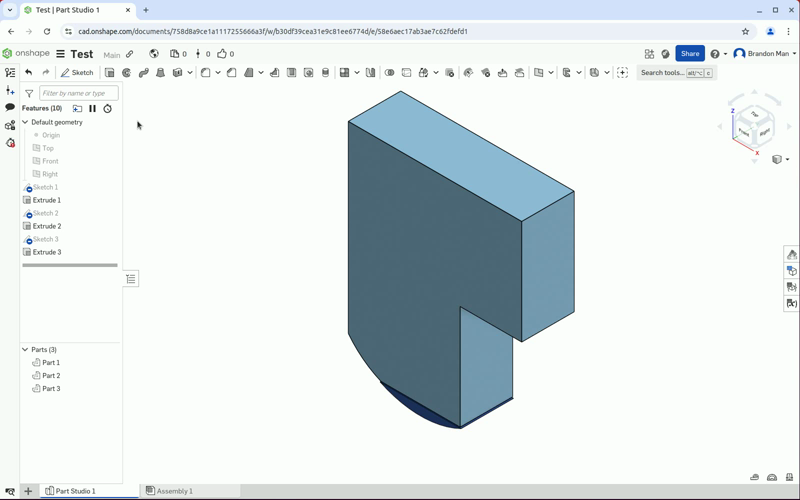
mouse_move(73, 189)
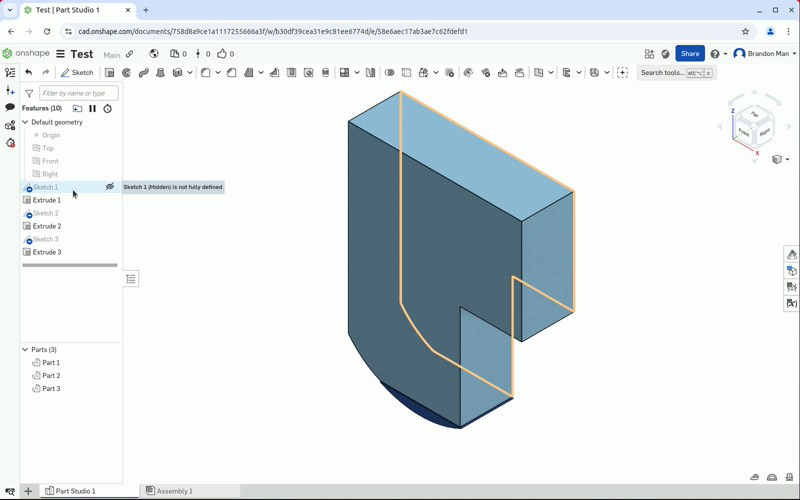
click(73, 189)